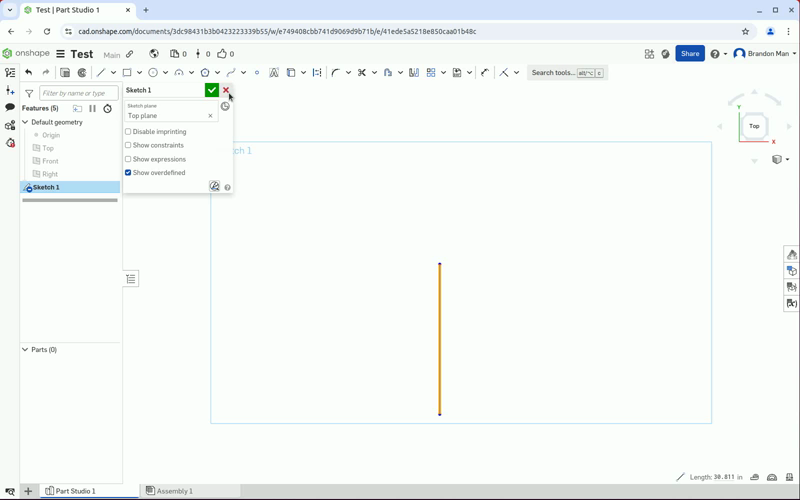
key(shift+h)
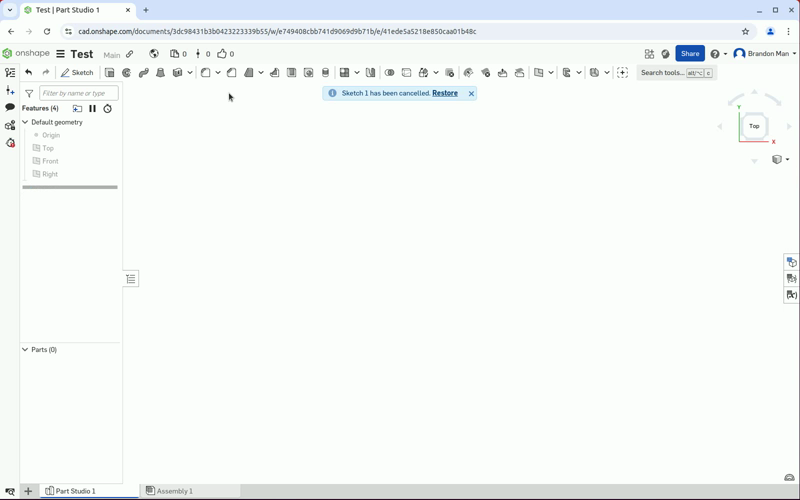
mouse_move(73, 352)
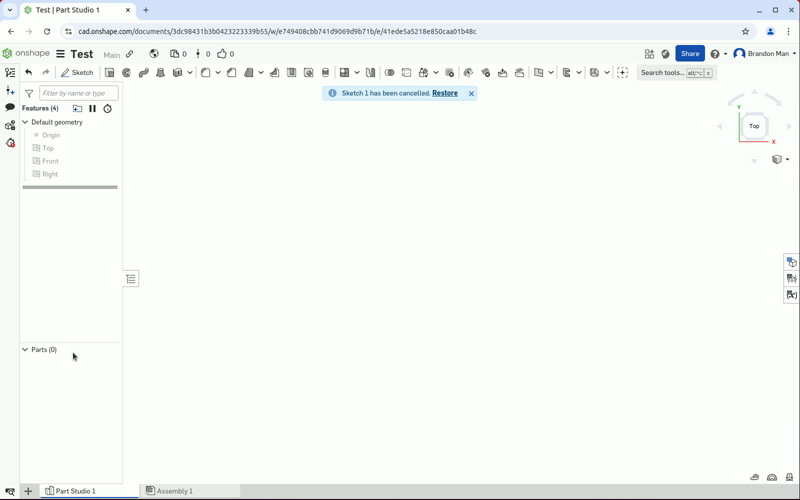
key(y)
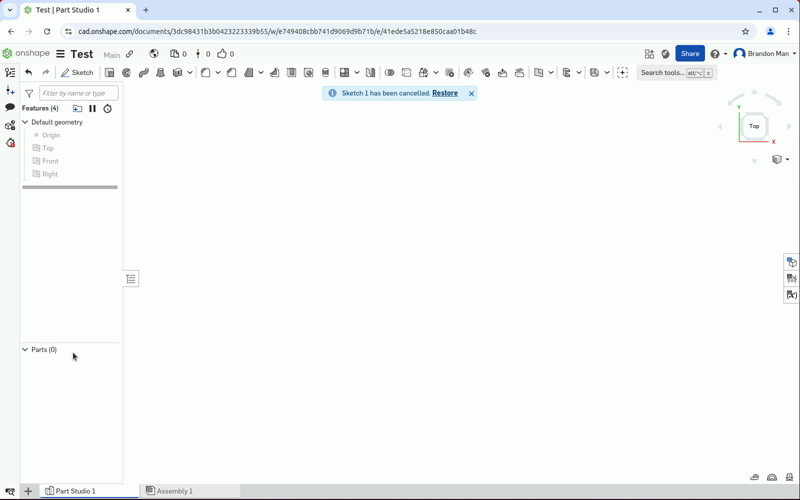
key(shift+p)
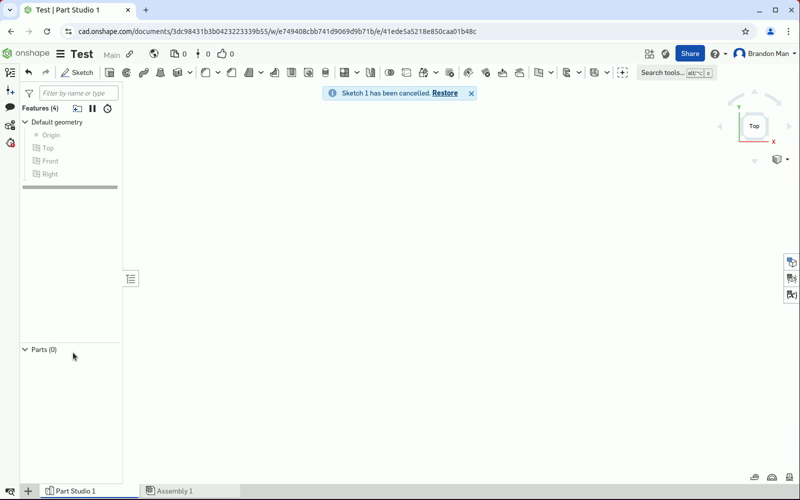
key(space)
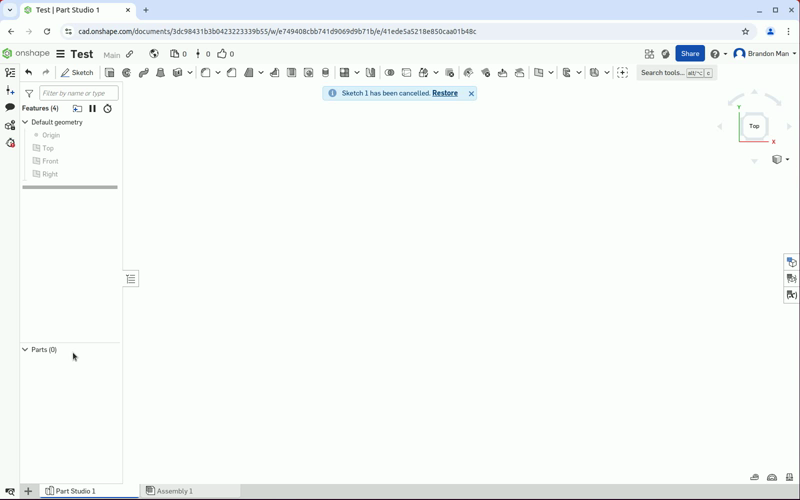
key_down(shift)
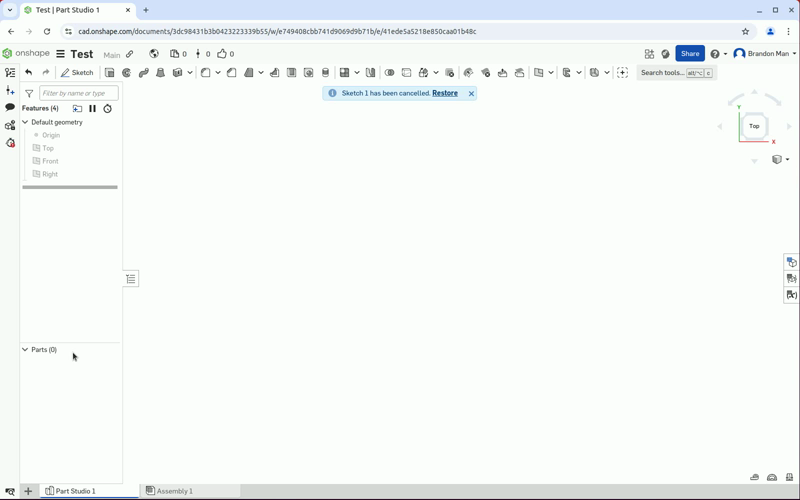
key(up)
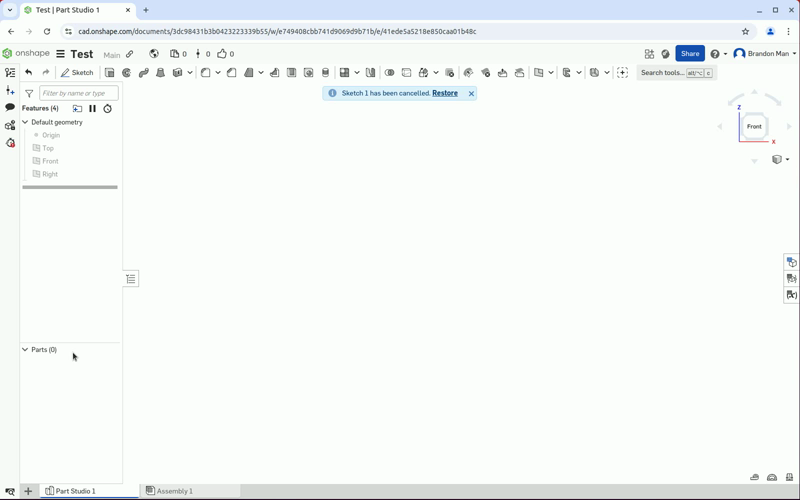
key_up(shift)
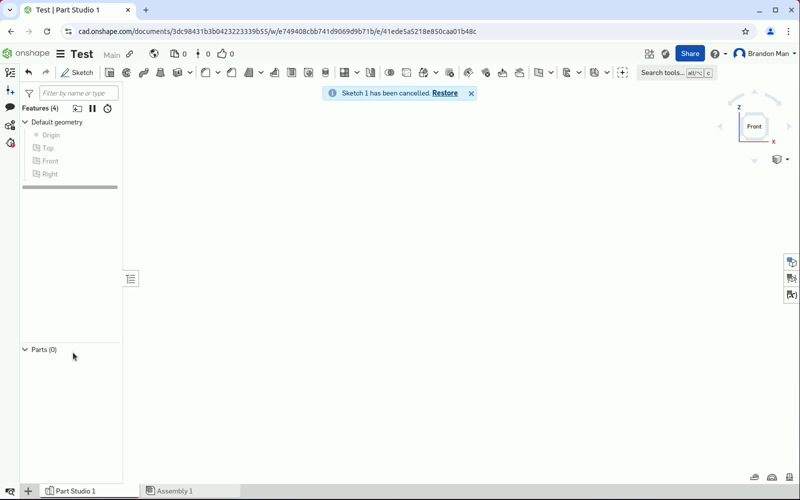
key(space)
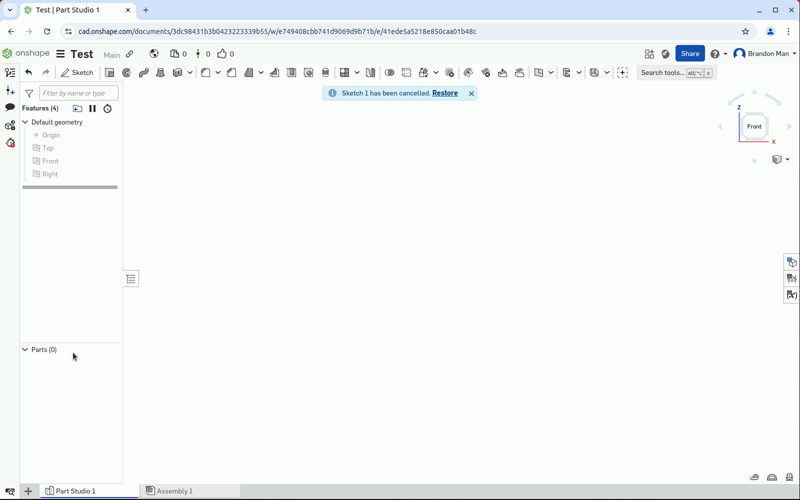
key_down(shift)
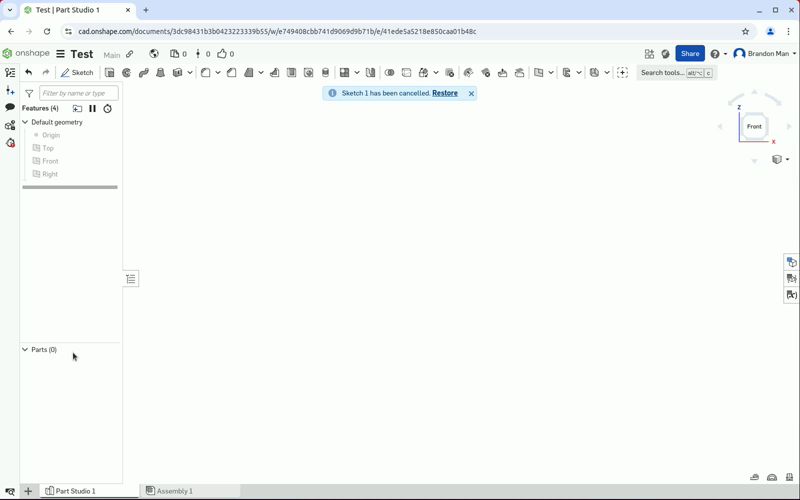
key(left)
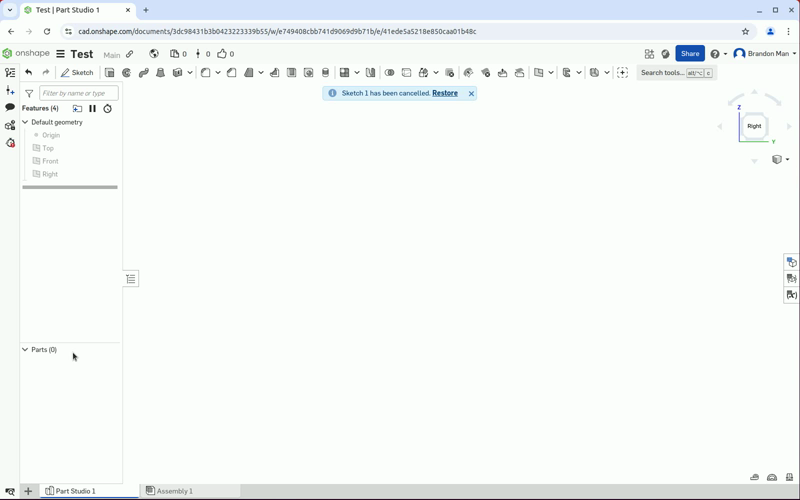
key_up(shift)
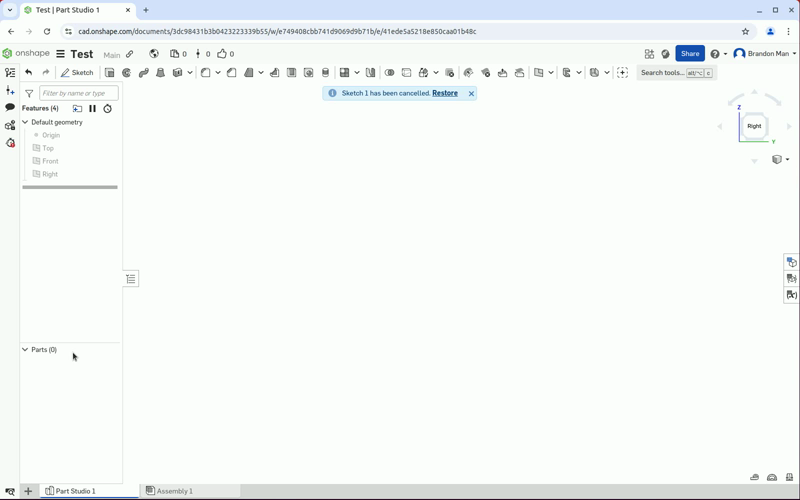
mouse_move(73, 352)
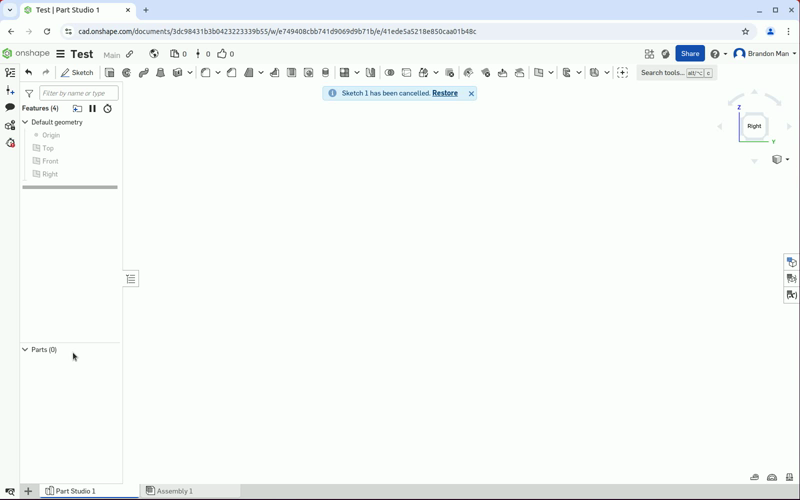
key(shift+y)
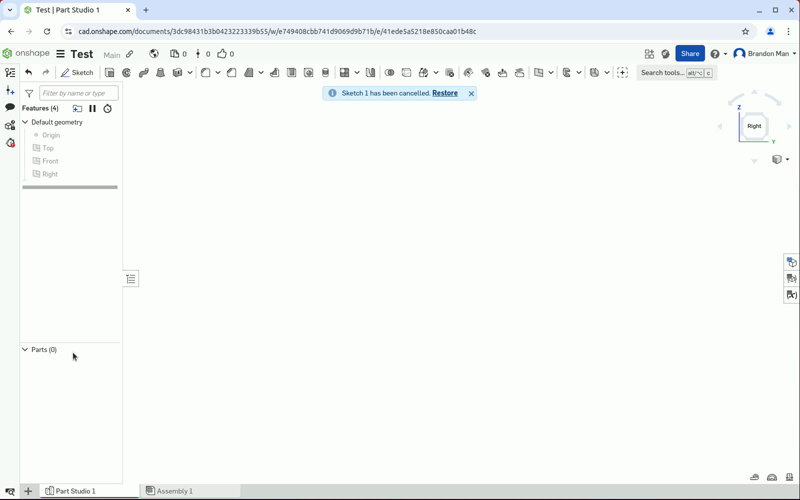
key(shift+s)
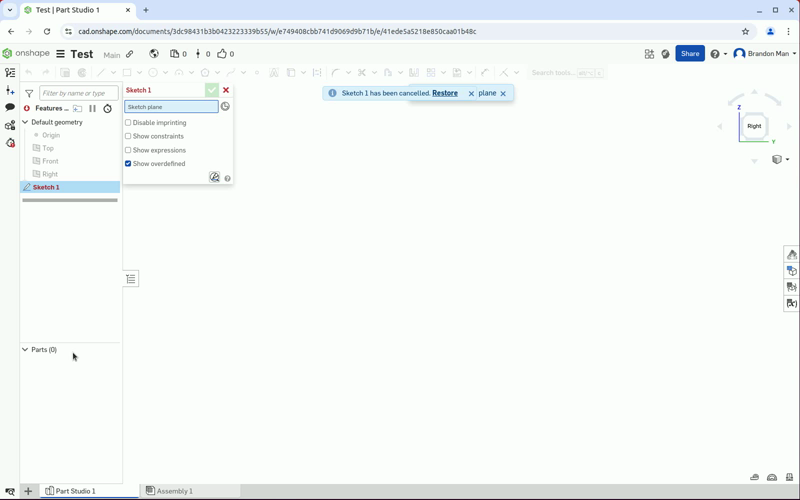
mouse_move(73, 176)
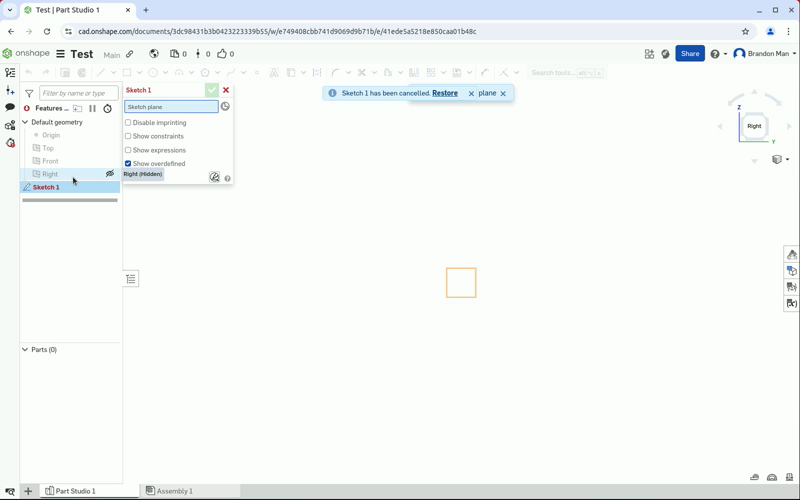
click(73, 176)
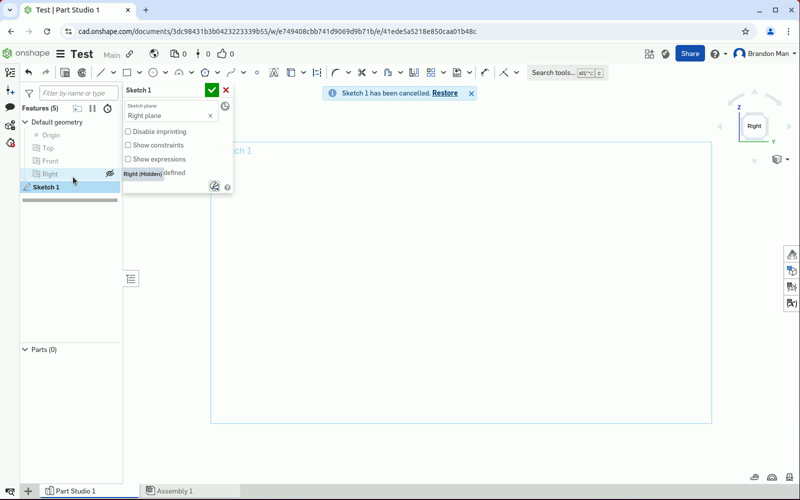
mouse_move(73, 352)
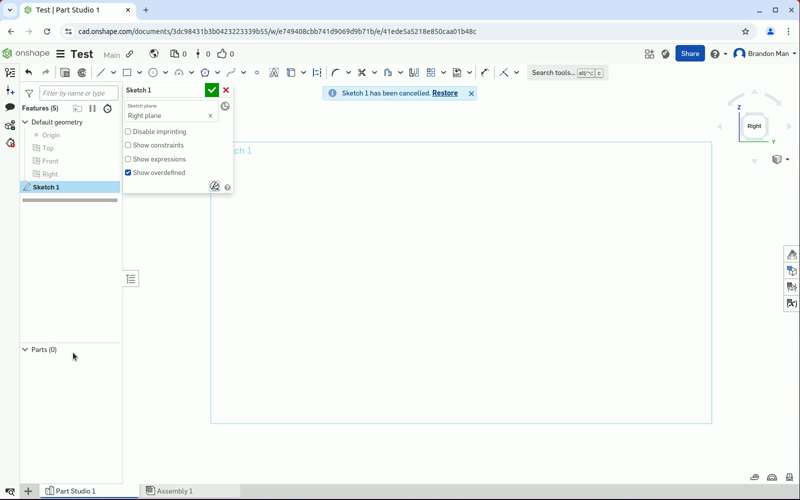
key(y)
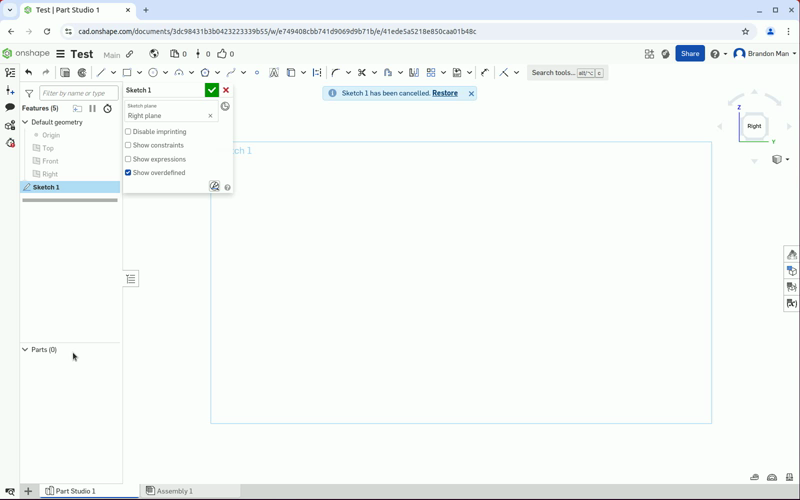
key(l)
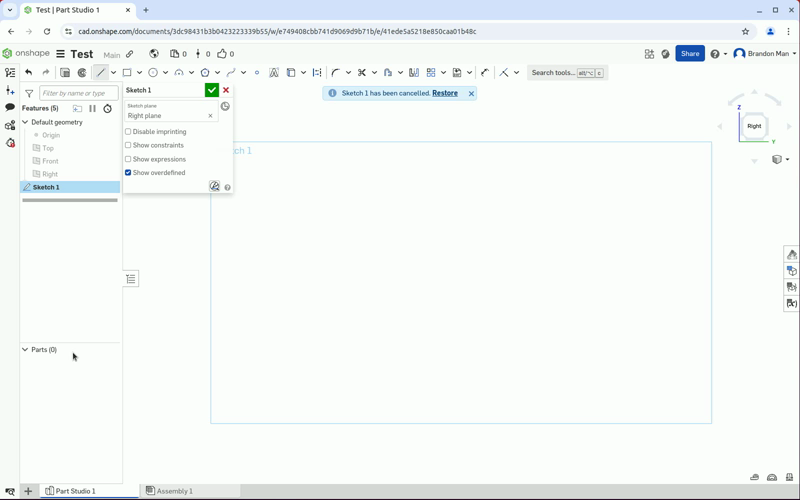
key_down(shift)
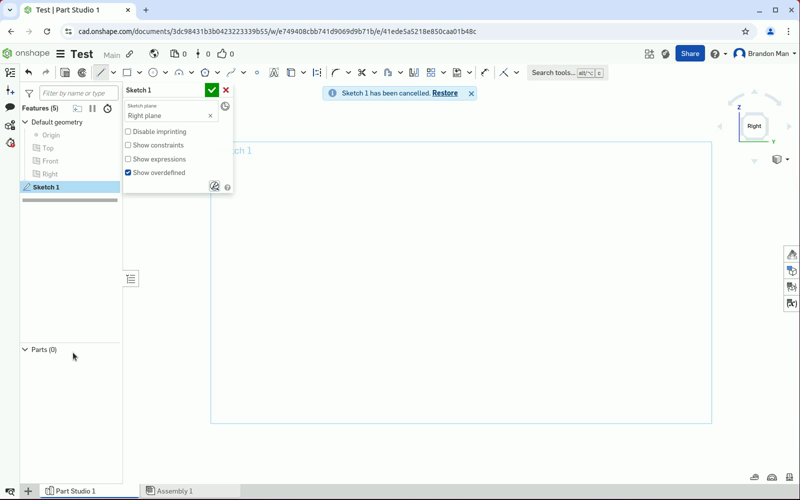
mouse_move(382, 314)
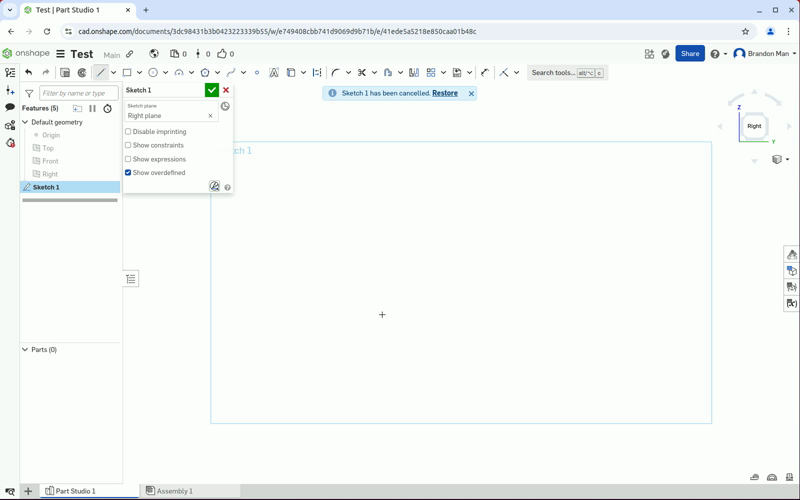
click(382, 314)
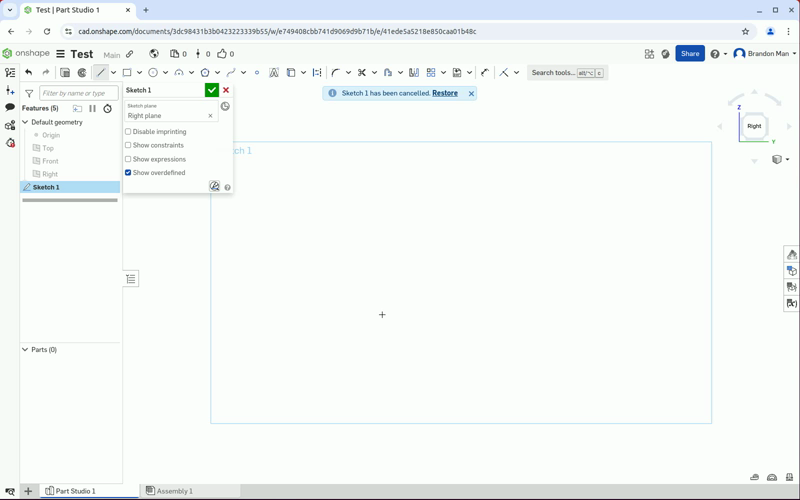
key_up(shift)
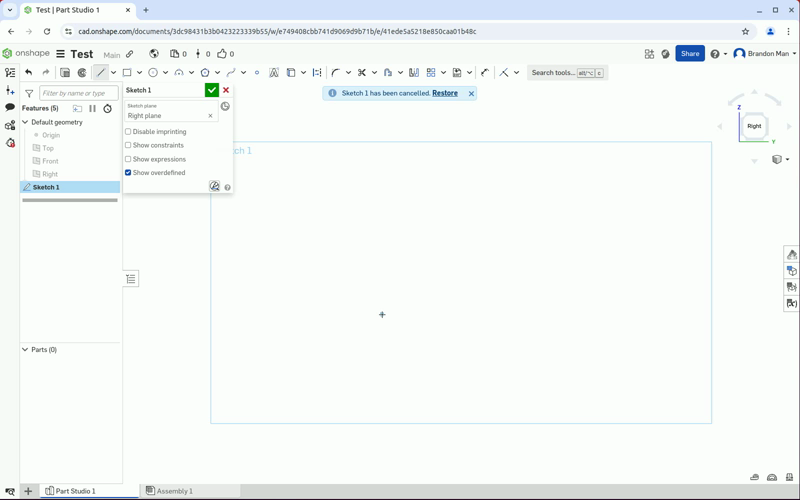
key_down(shift)
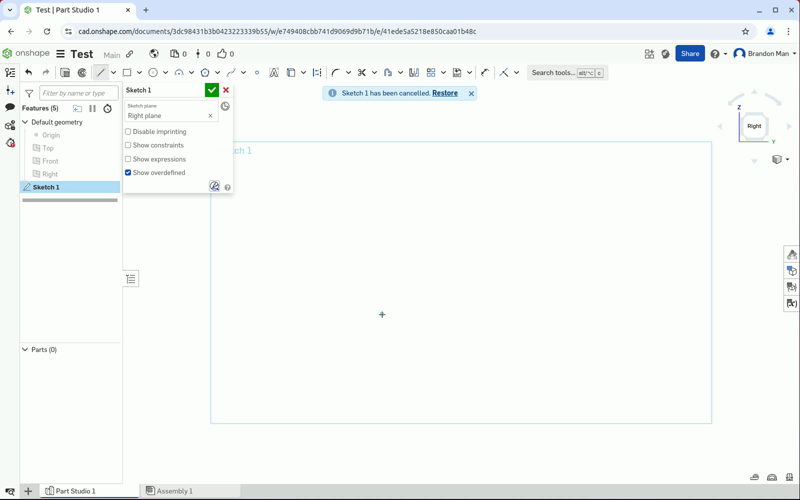
mouse_move(540, 314)
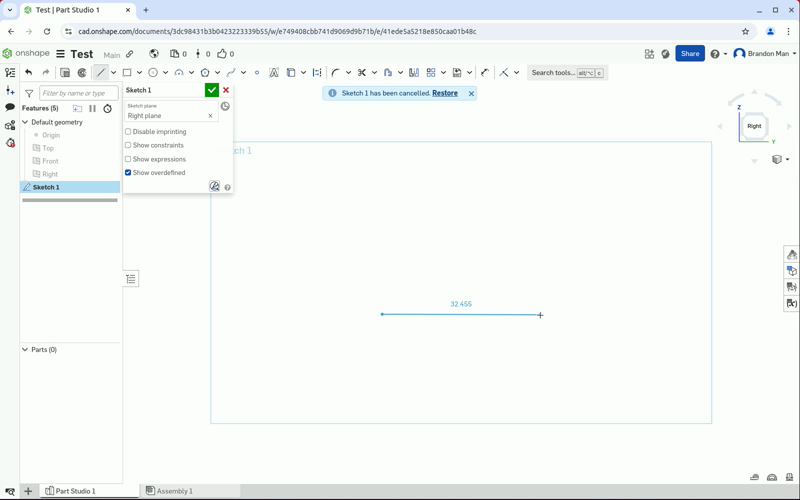
click(540, 314)
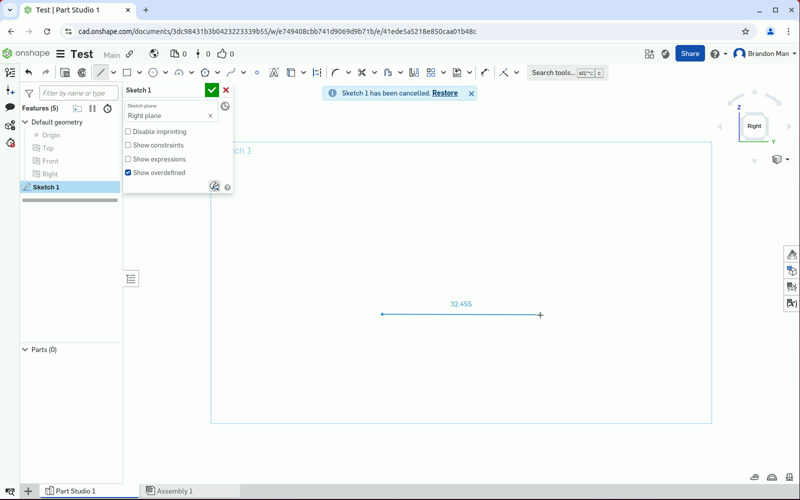
key_up(shift)
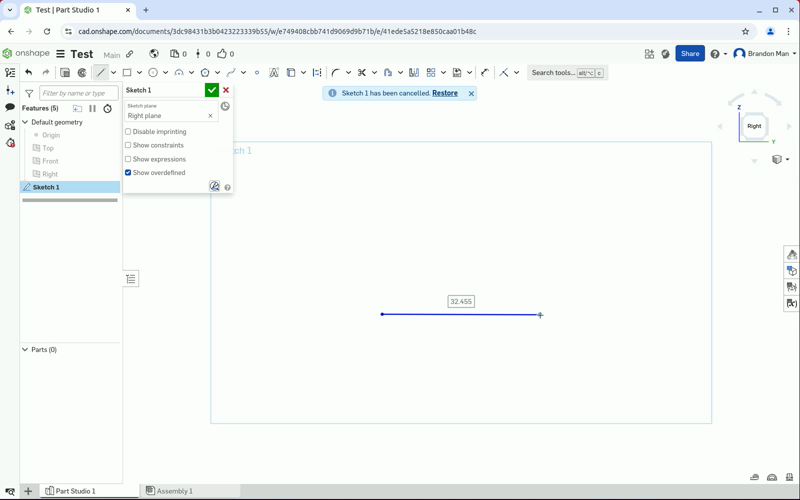
key_down(shift)
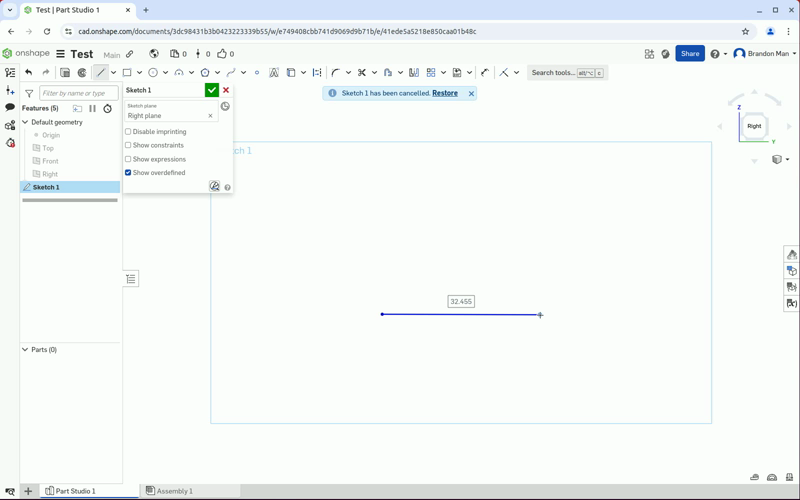
mouse_move(570, 314)
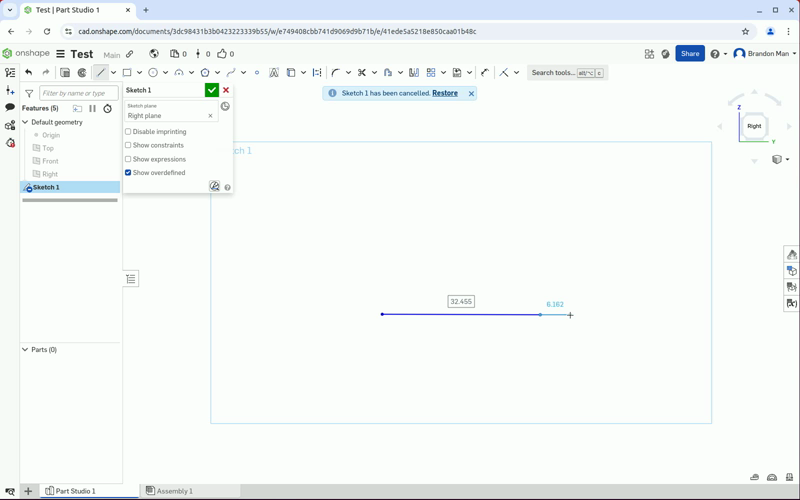
mouse_move(540, 282)
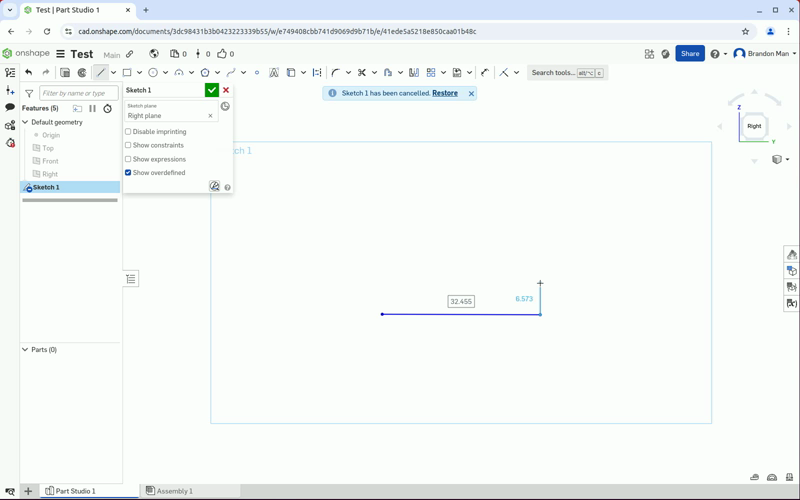
click(540, 282)
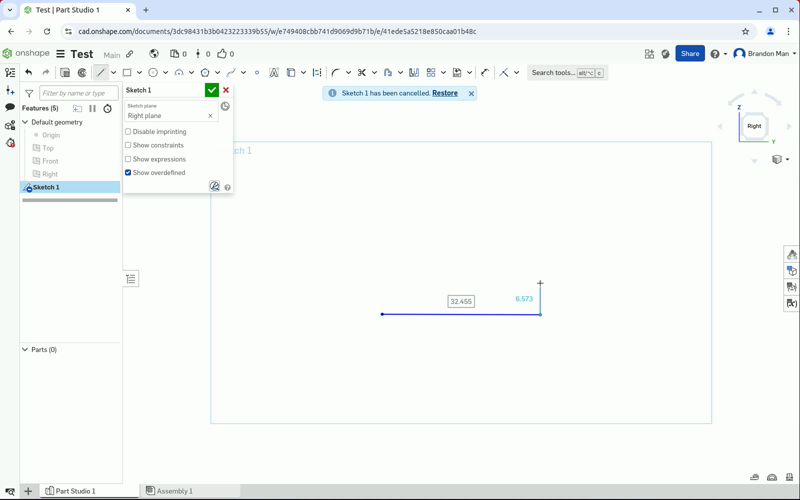
key_up(shift)
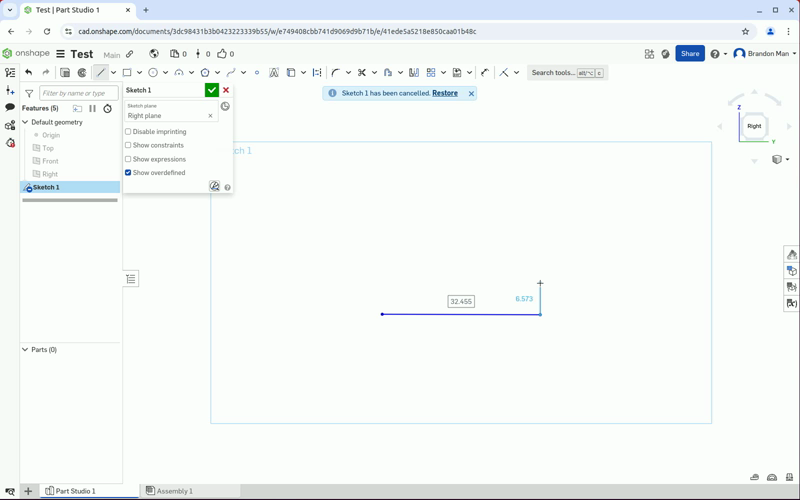
key_down(shift)
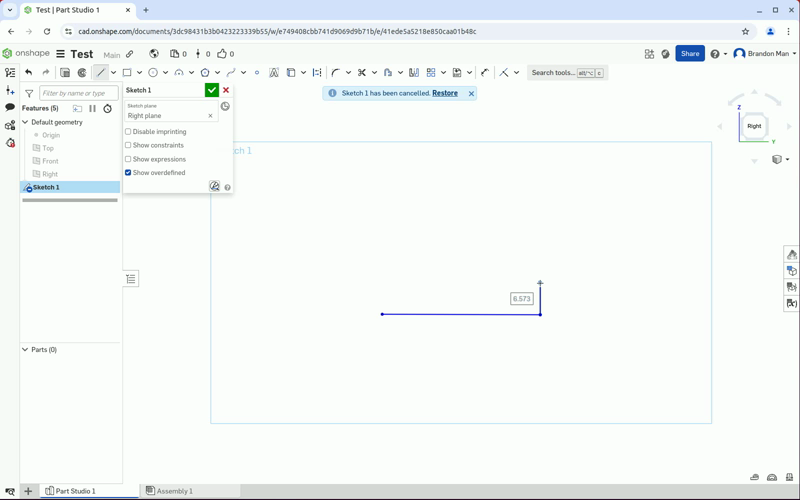
mouse_move(570, 282)
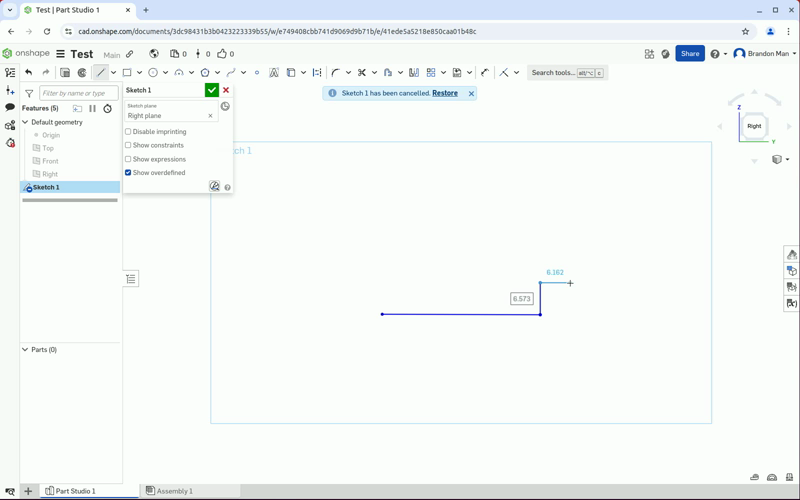
mouse_move(533, 282)
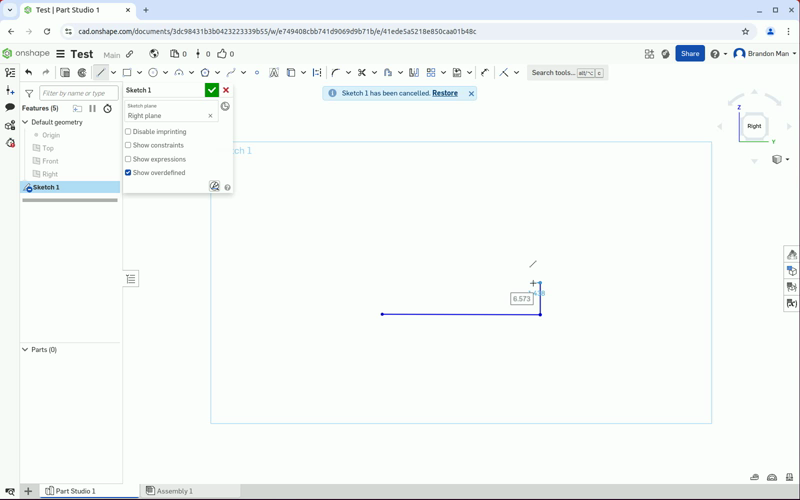
scroll(6)
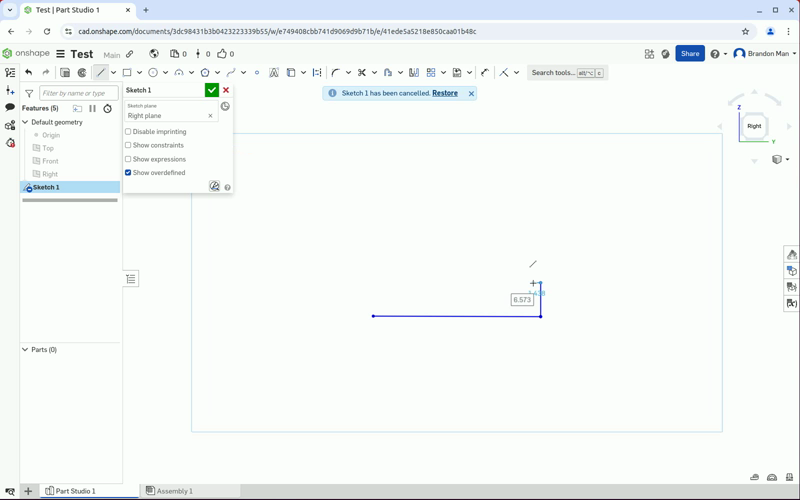
scroll(6)
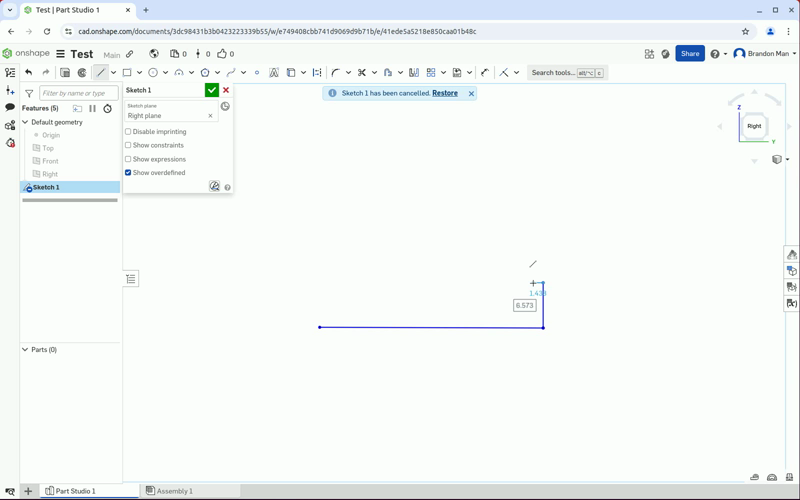
scroll(6)
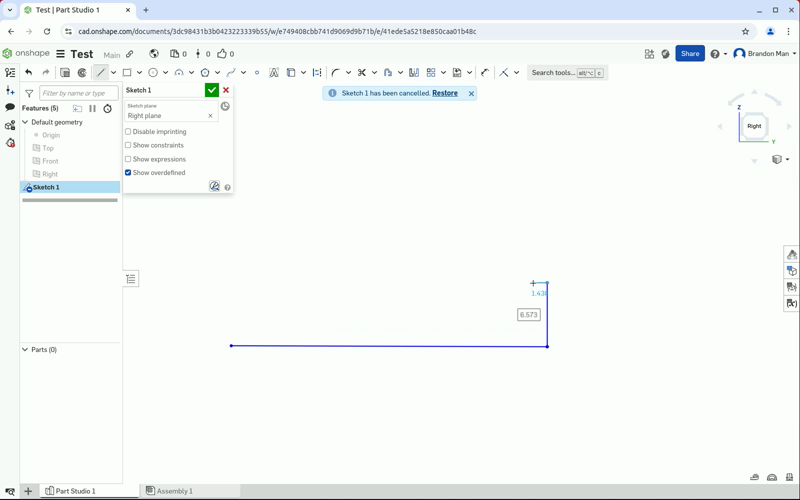
scroll(6)
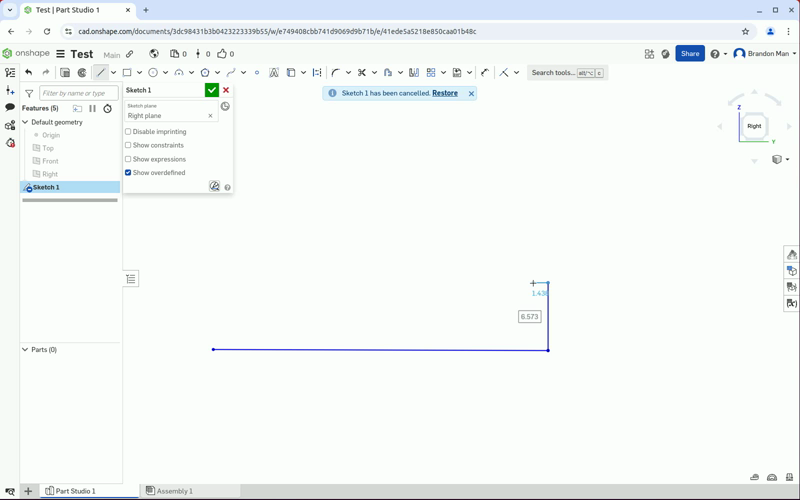
scroll(6)
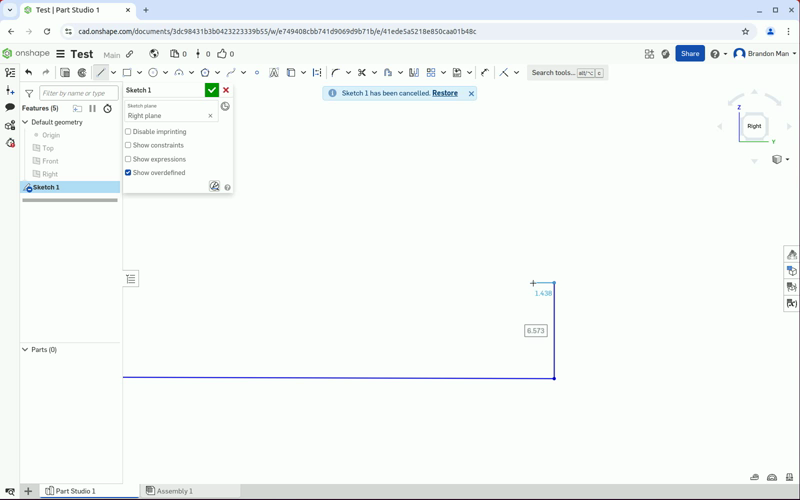
scroll(6)
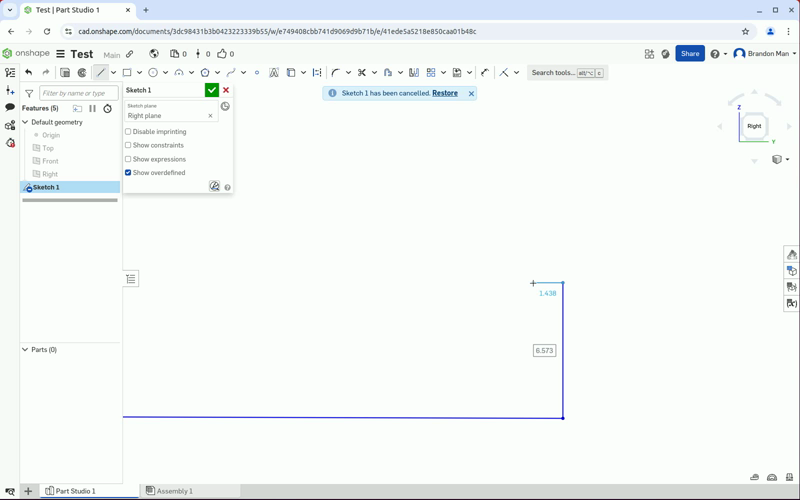
scroll(6)
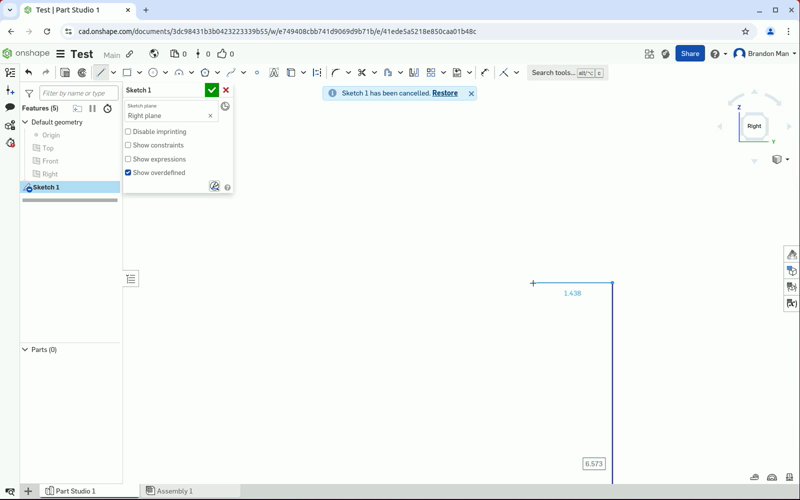
click(533, 282)
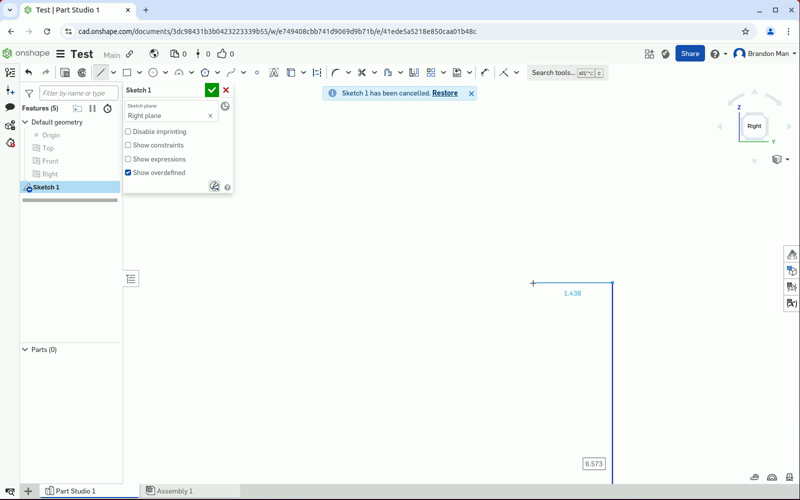
scroll(-6)
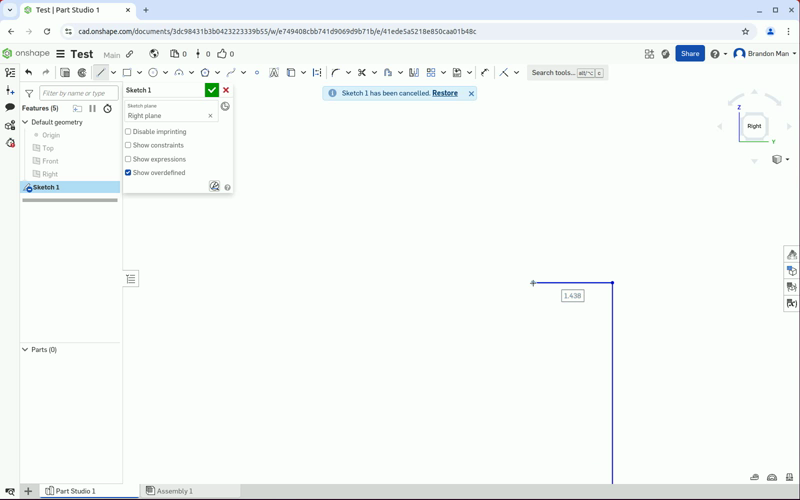
scroll(-6)
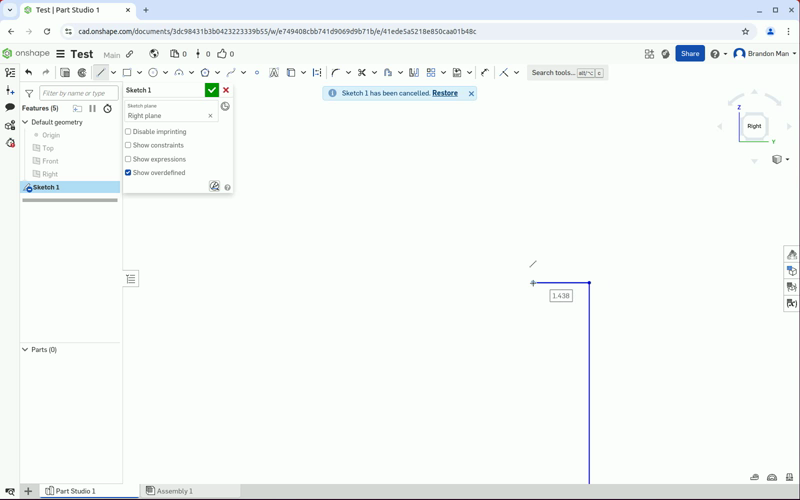
scroll(-6)
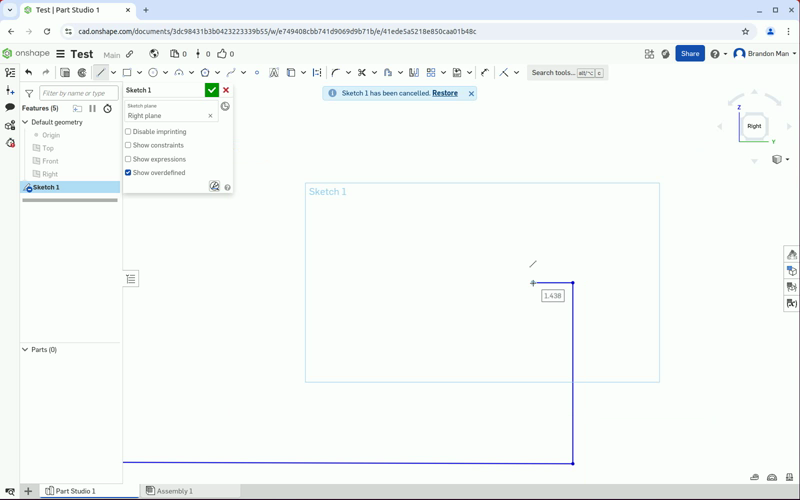
scroll(-6)
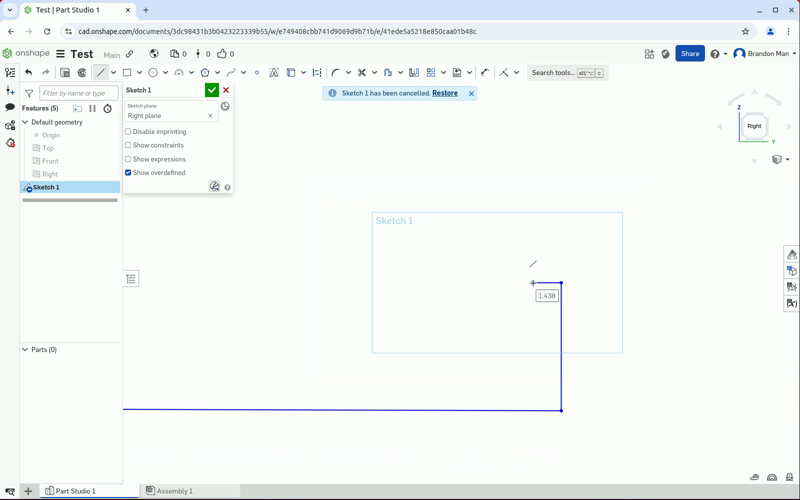
scroll(-6)
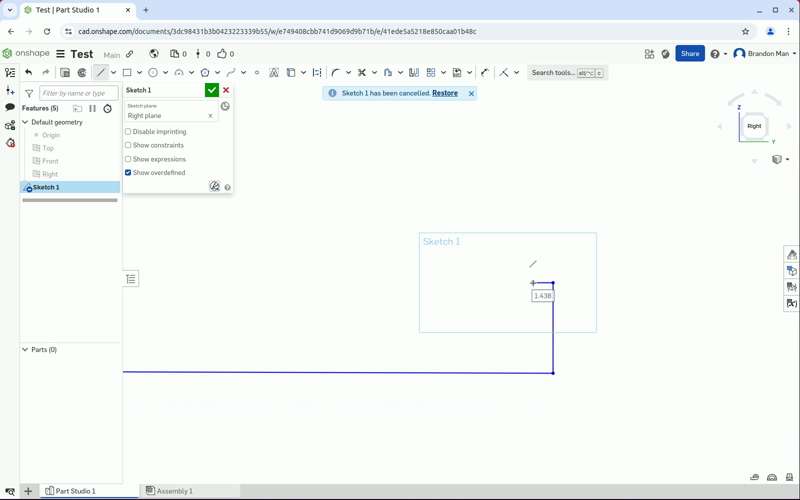
scroll(-6)
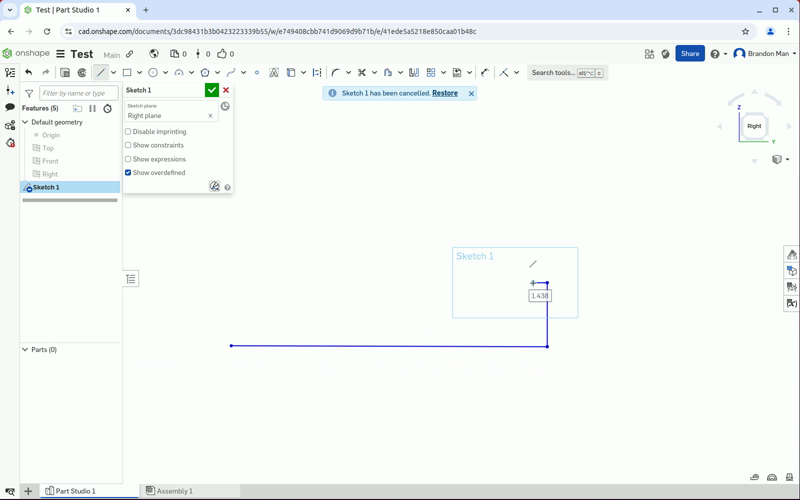
scroll(-6)
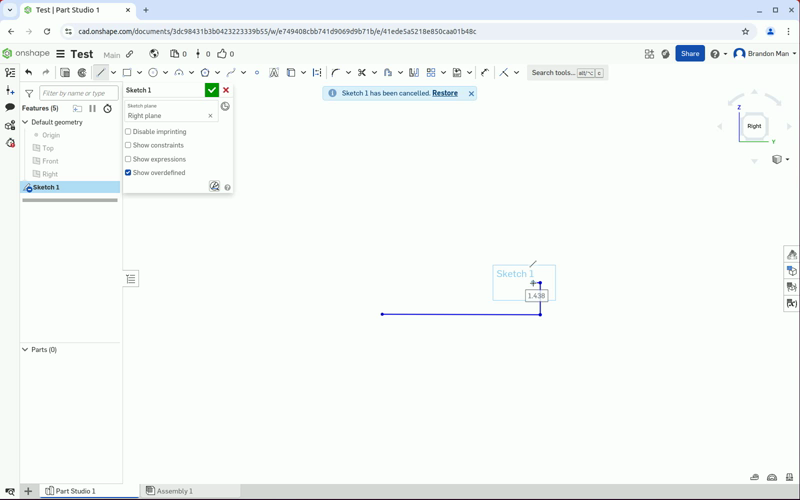
key_up(shift)
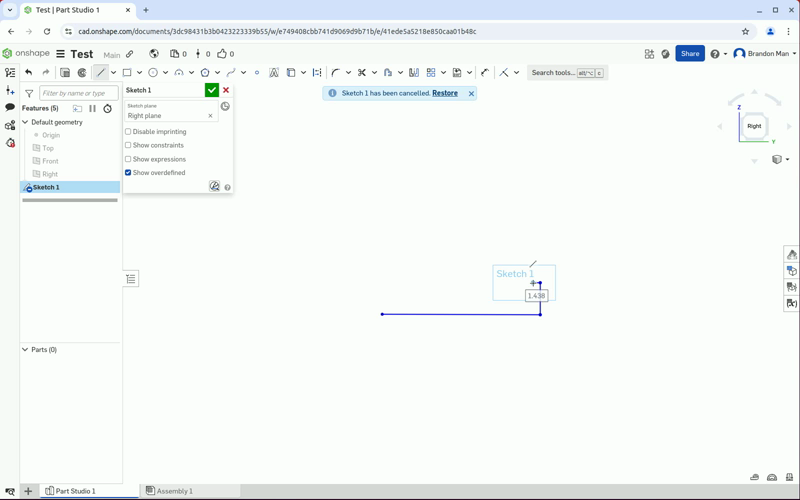
key_down(shift)
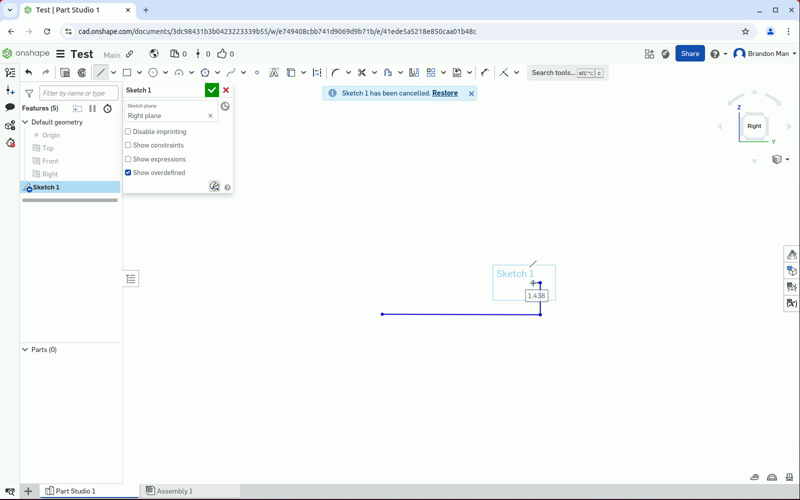
mouse_move(563, 282)
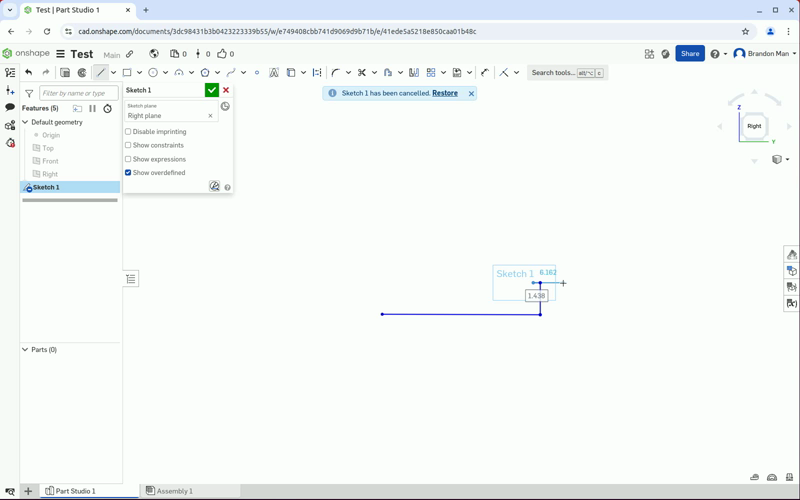
mouse_move(531, 291)
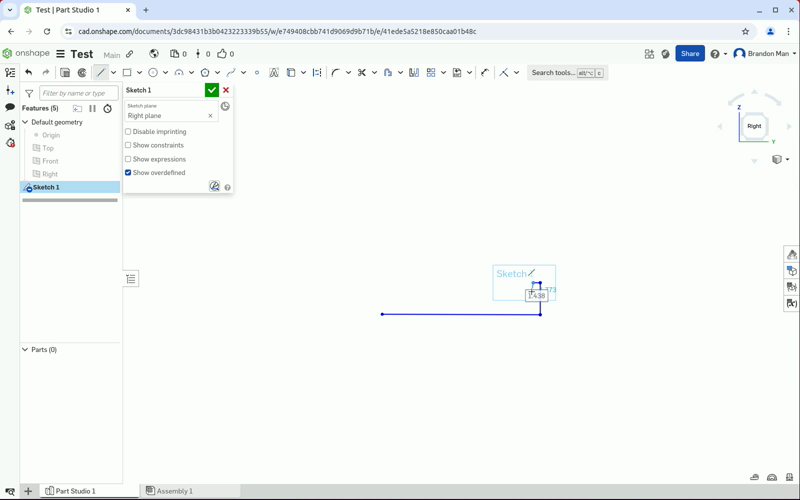
click(531, 291)
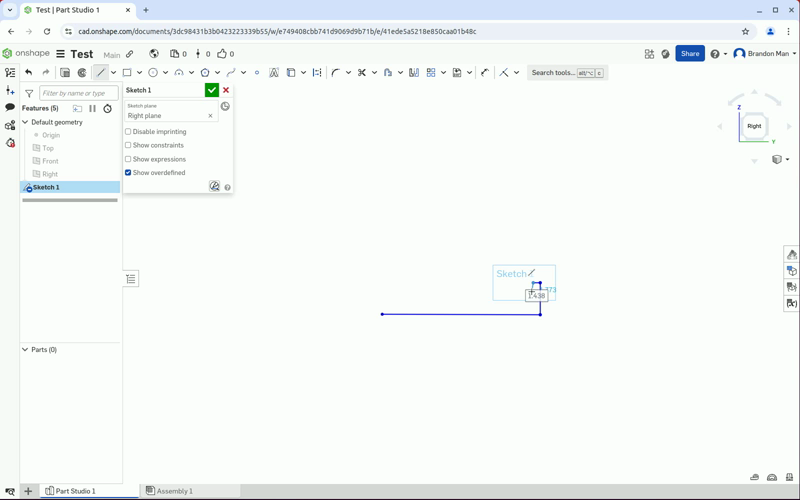
key_up(shift)
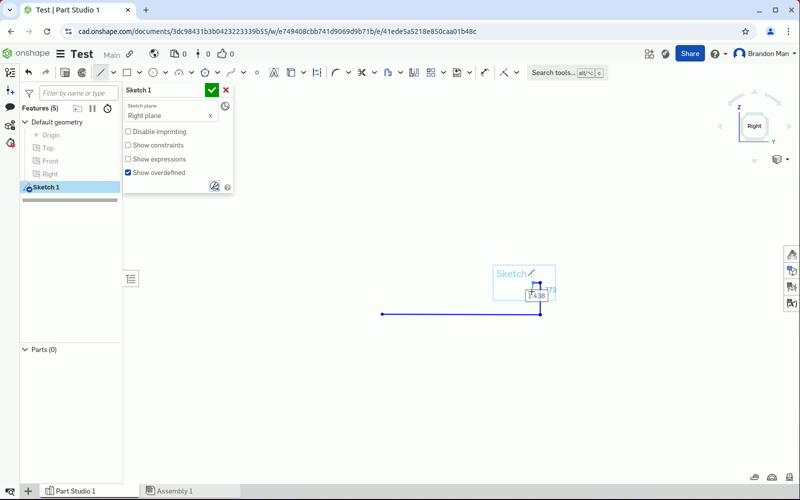
key_down(shift)
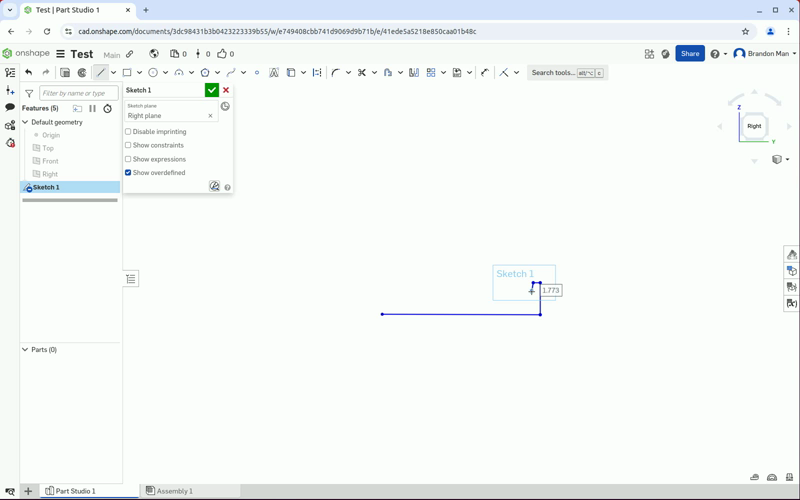
mouse_move(561, 291)
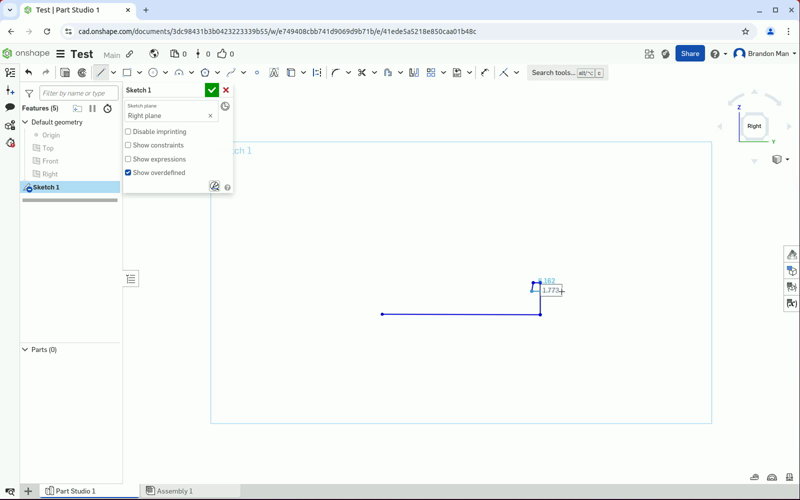
mouse_move(473, 291)
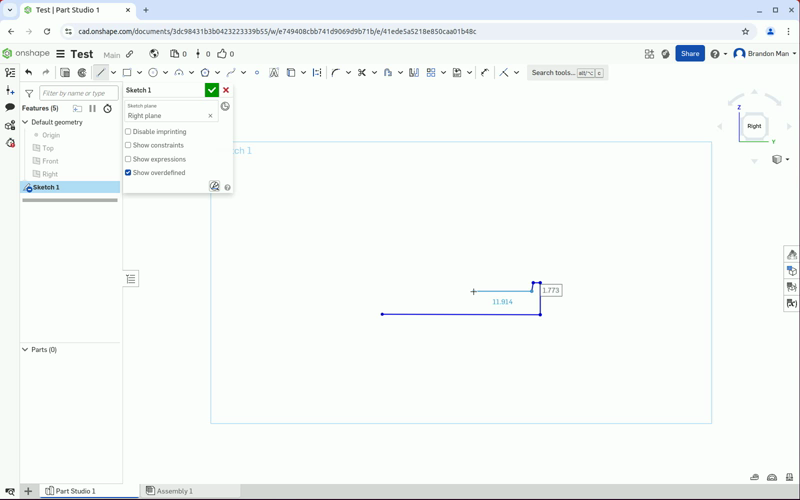
click(473, 291)
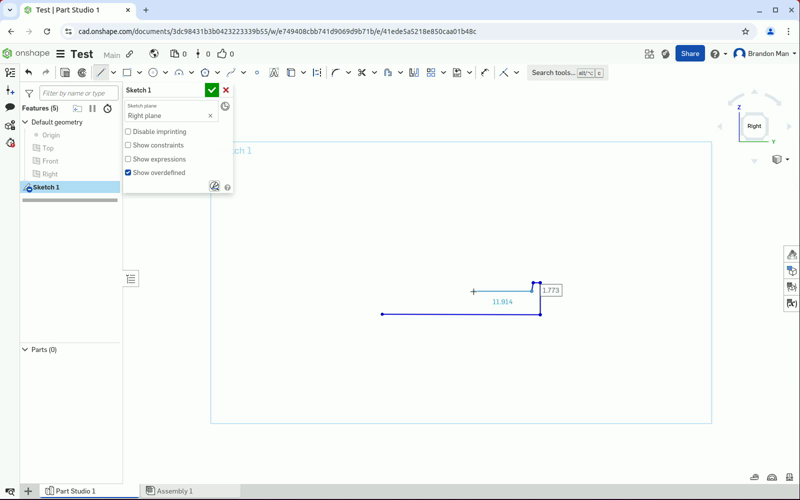
key_up(shift)
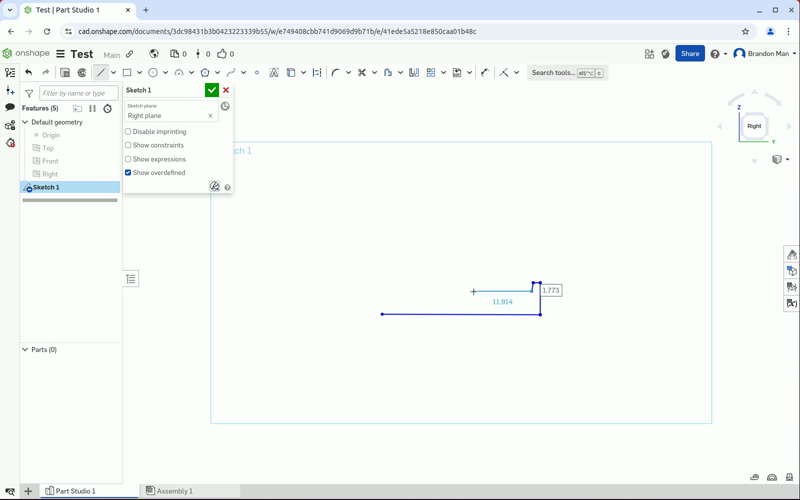
key_down(shift)
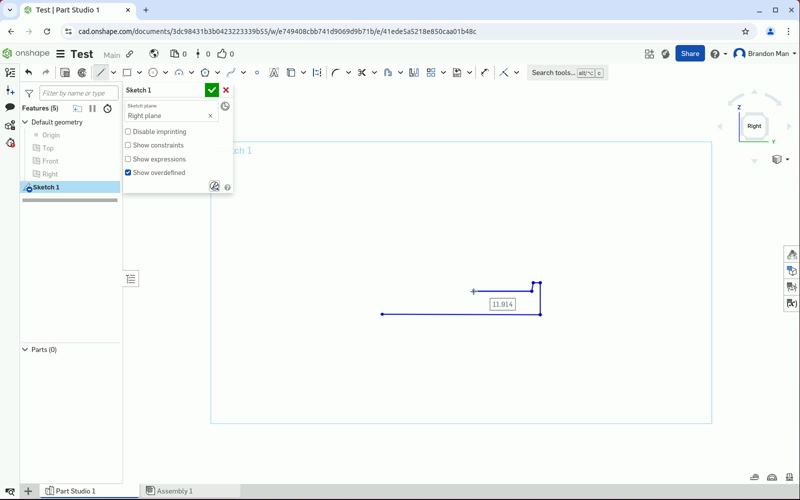
mouse_move(503, 291)
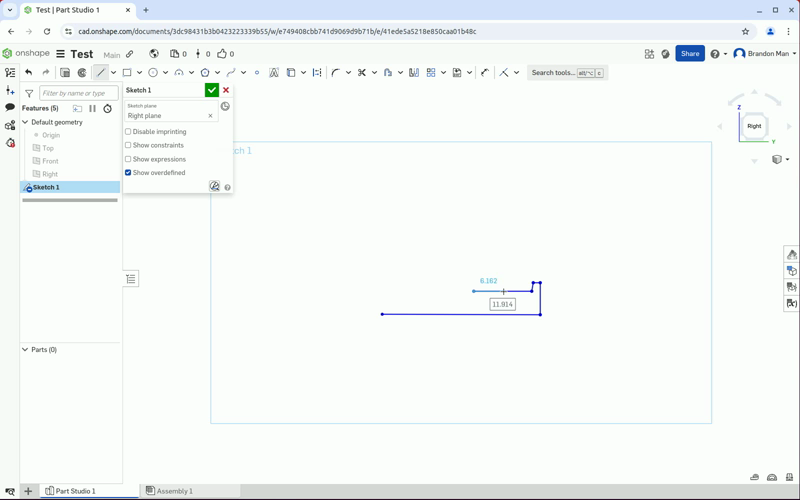
mouse_move(468, 294)
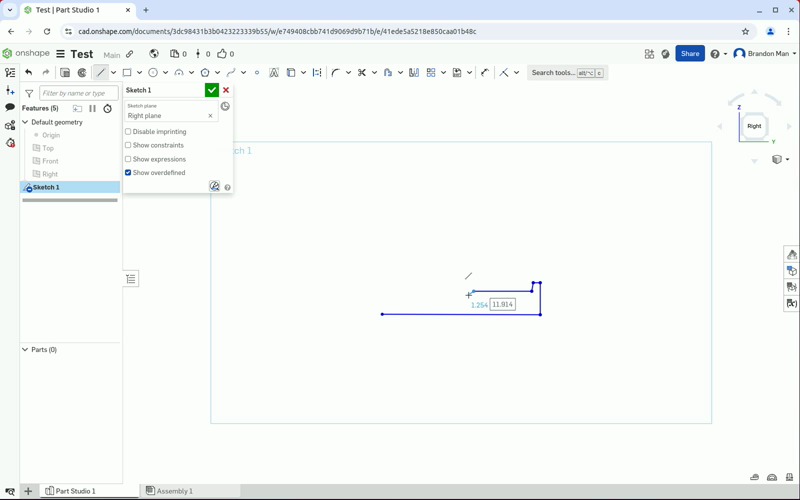
scroll(6)
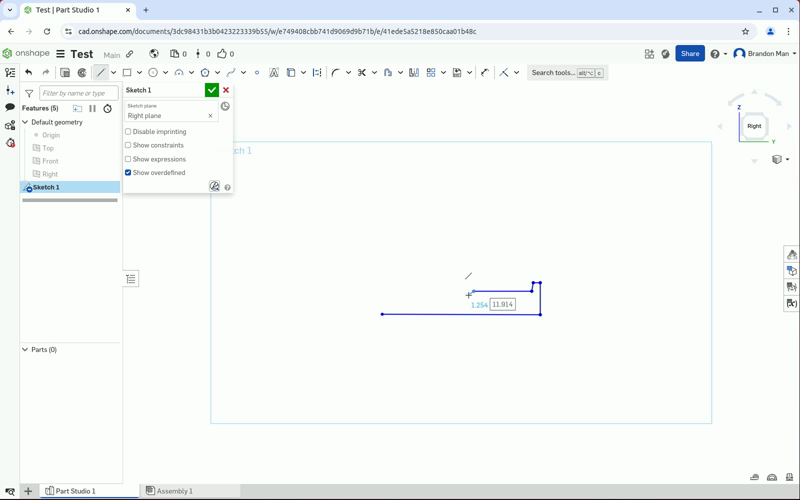
scroll(6)
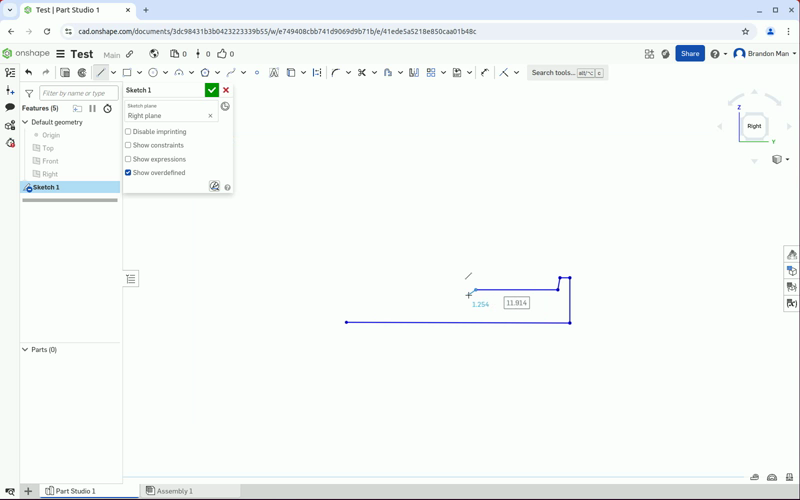
scroll(6)
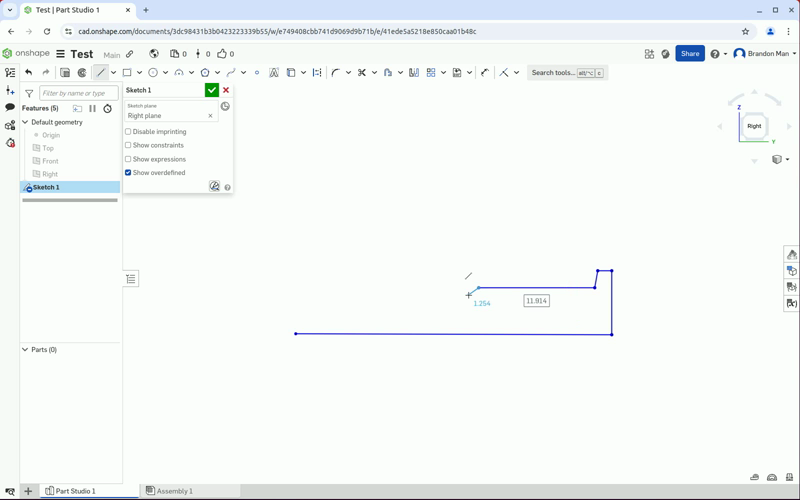
scroll(6)
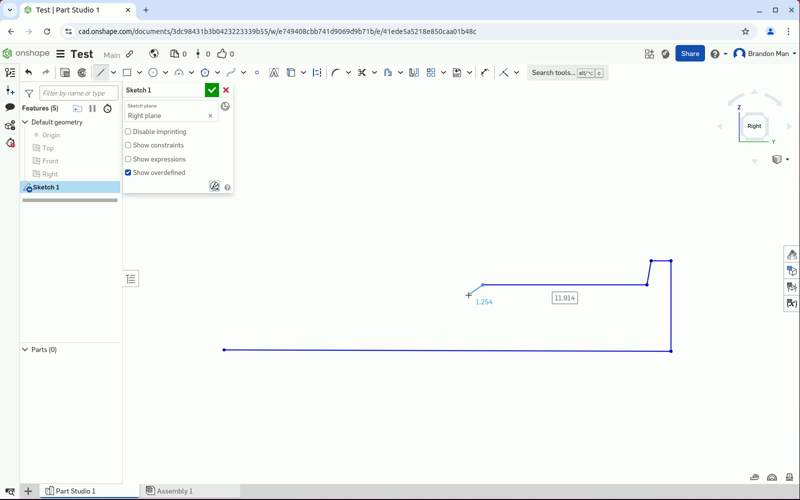
scroll(6)
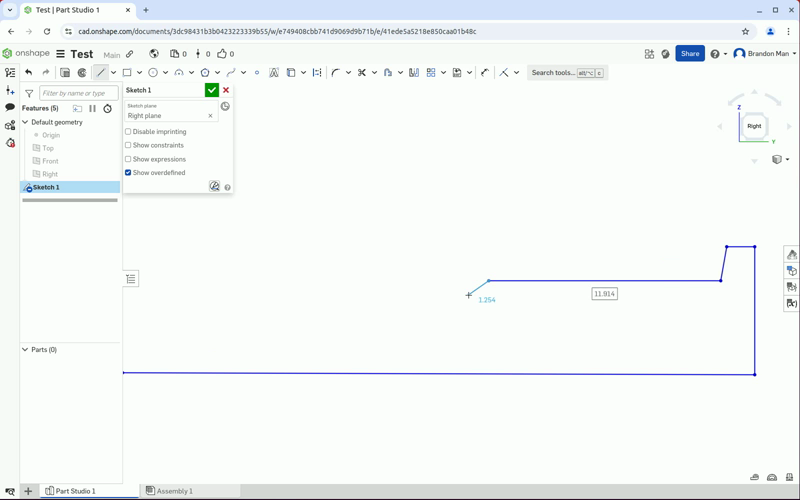
scroll(6)
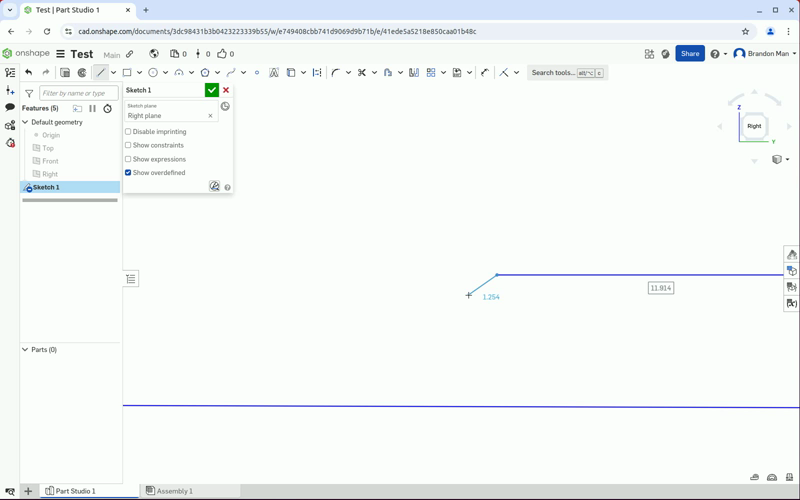
scroll(6)
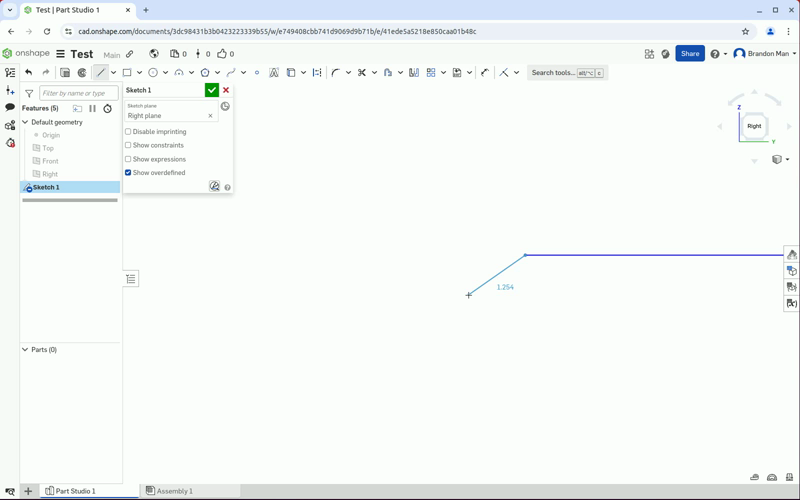
click(468, 294)
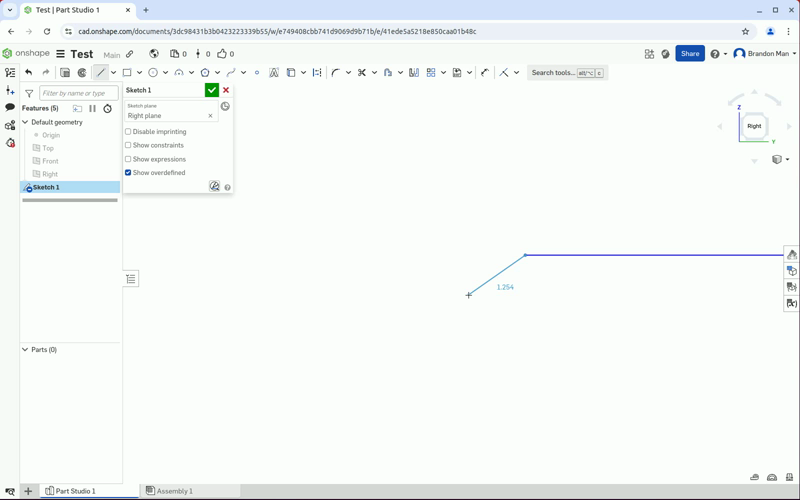
scroll(-6)
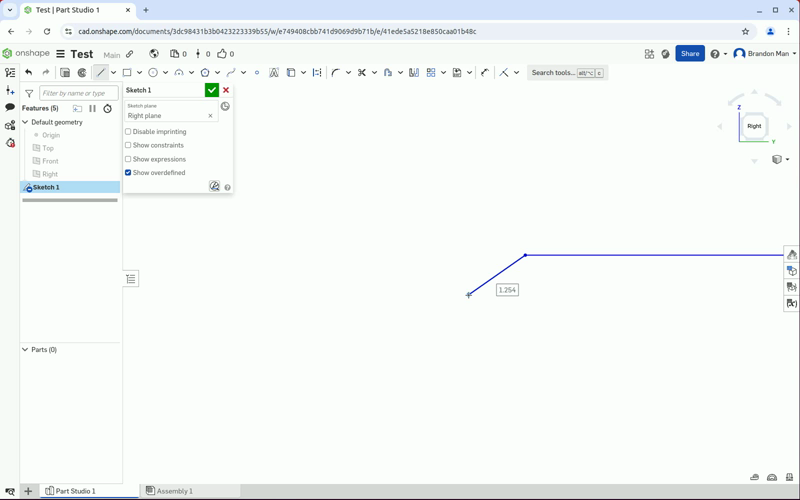
scroll(-6)
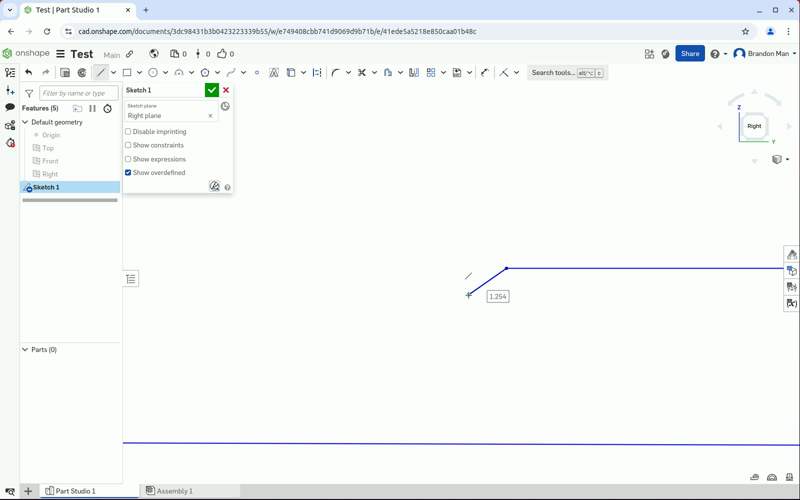
scroll(-6)
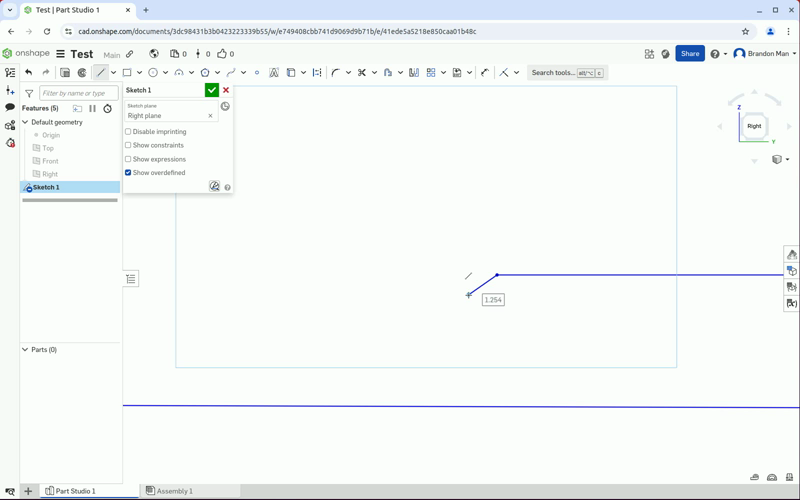
scroll(-6)
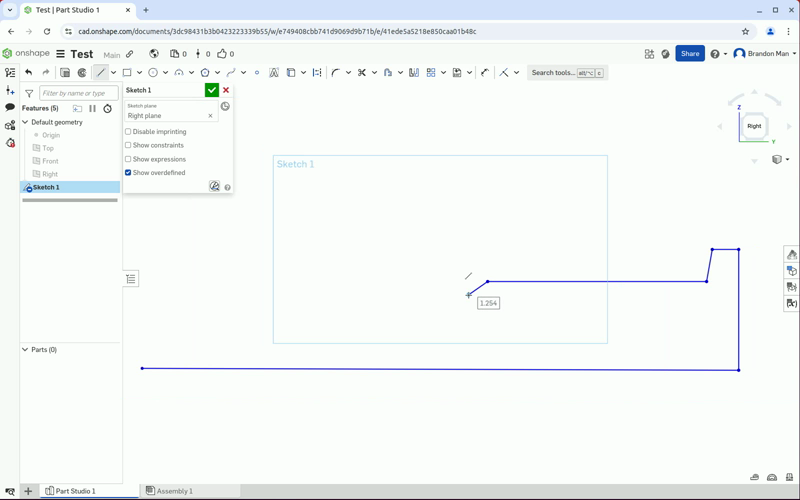
scroll(-6)
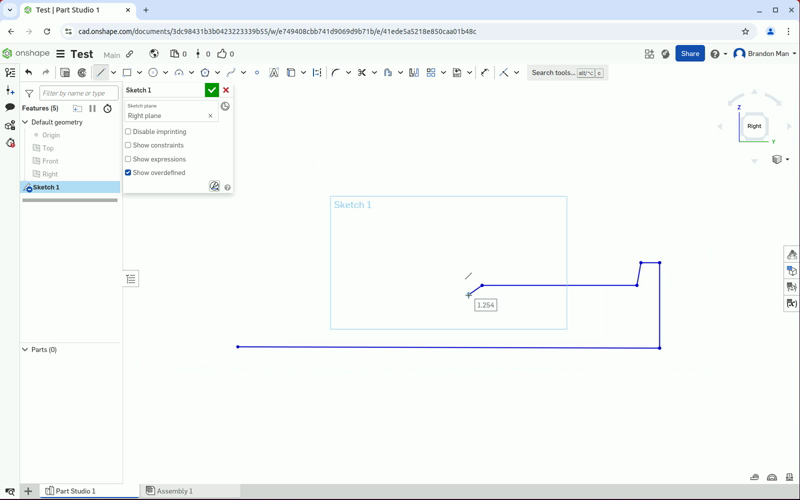
scroll(-6)
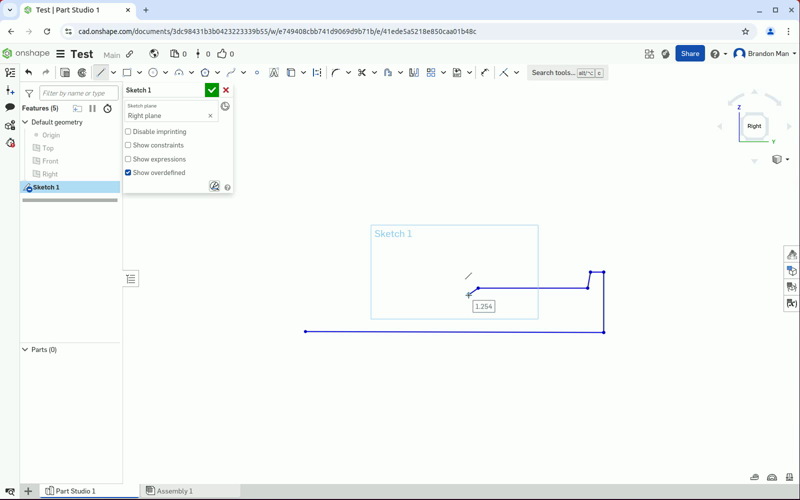
scroll(-6)
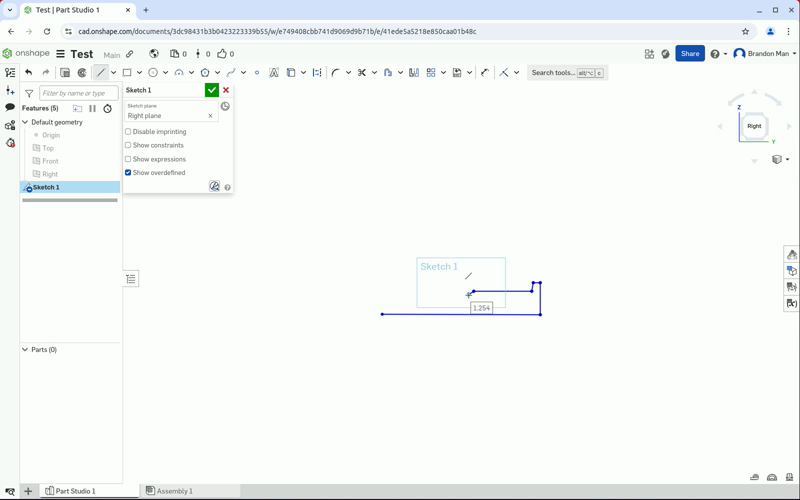
key_up(shift)
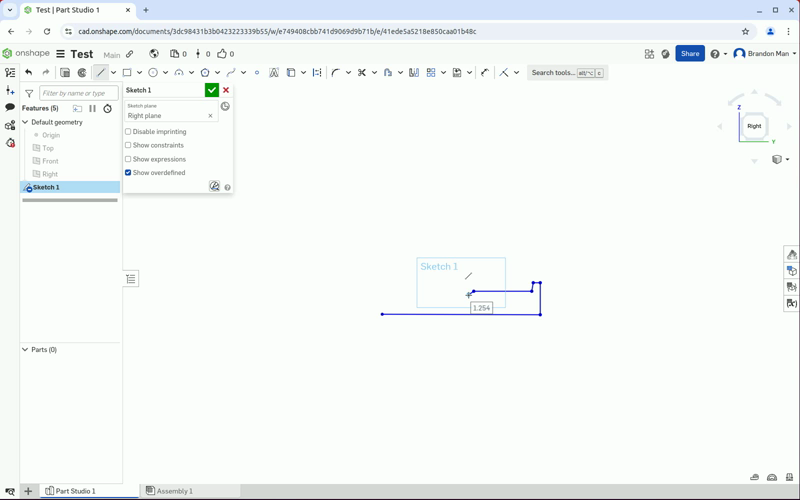
key_down(shift)
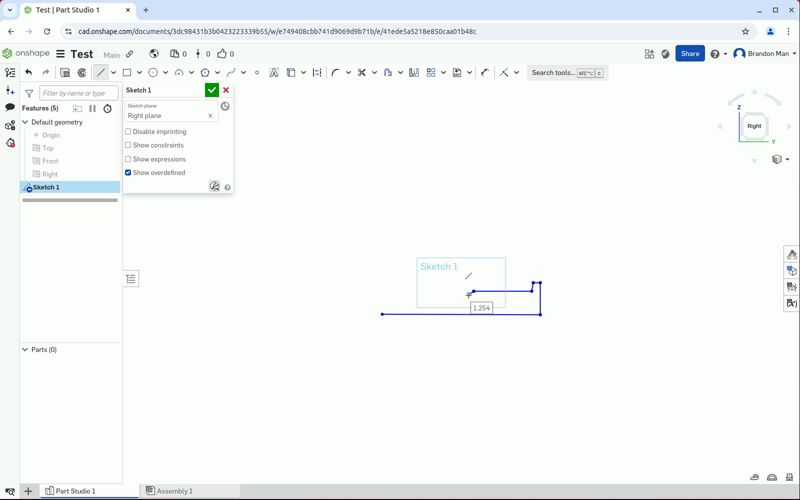
mouse_move(498, 294)
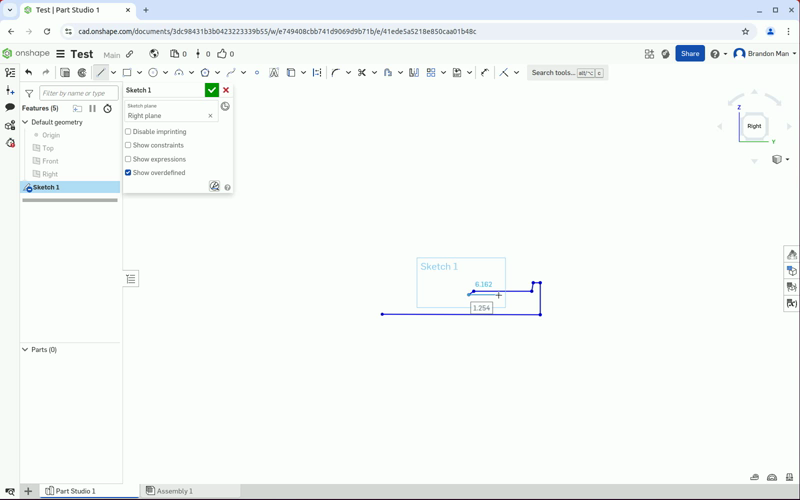
mouse_move(450, 294)
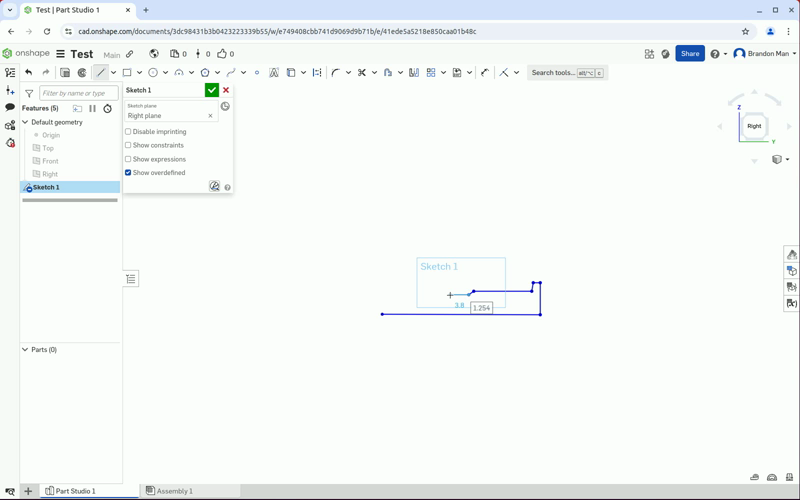
click(450, 294)
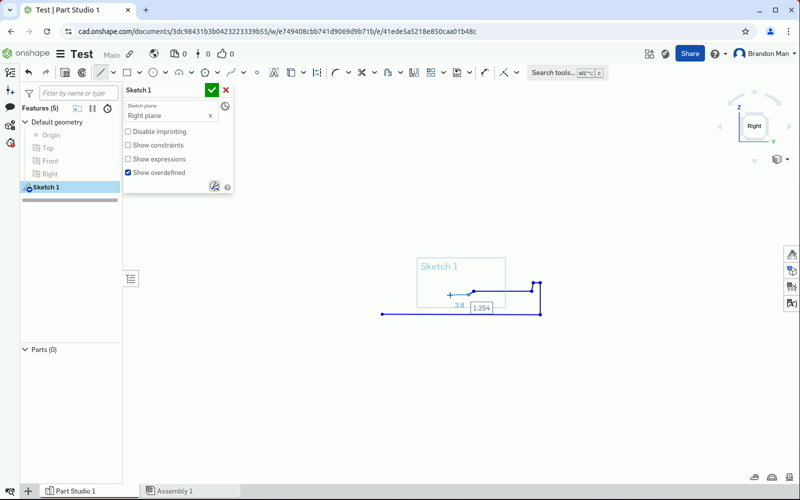
key_up(shift)
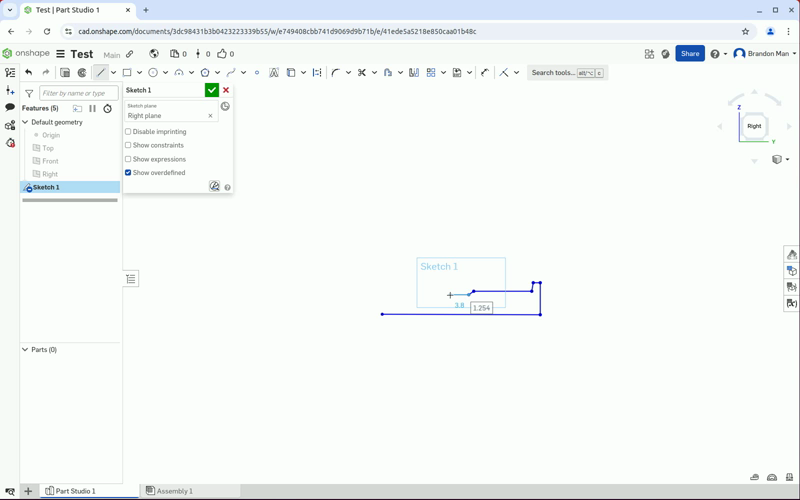
key_down(shift)
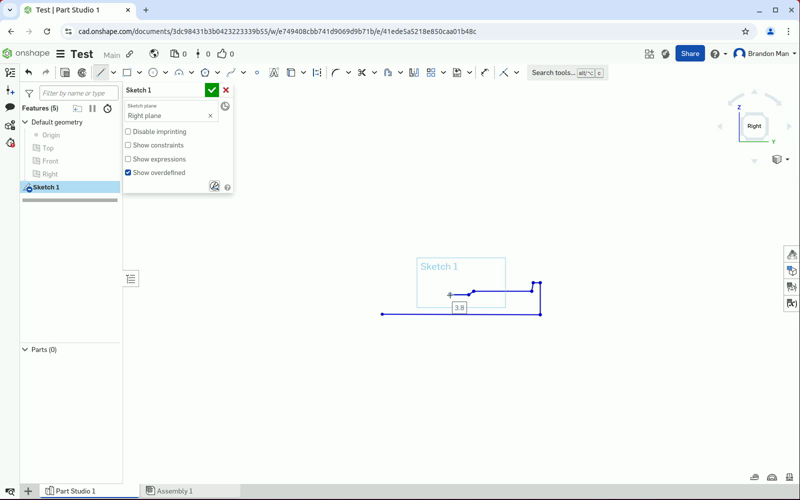
mouse_move(480, 294)
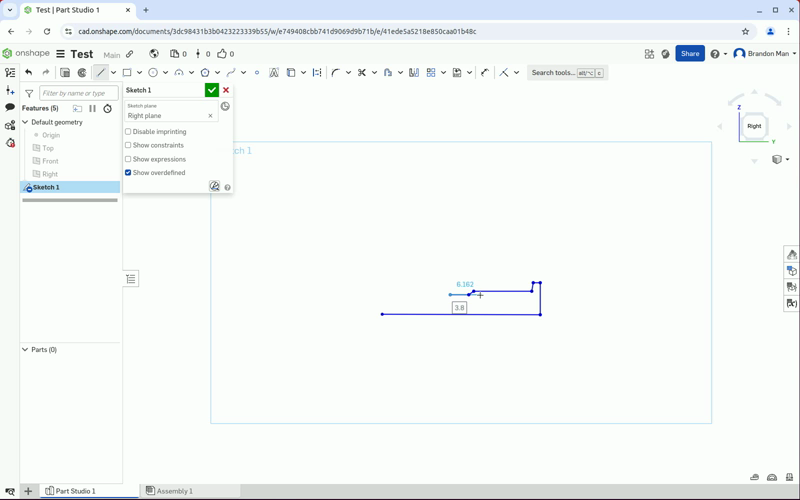
mouse_move(450, 297)
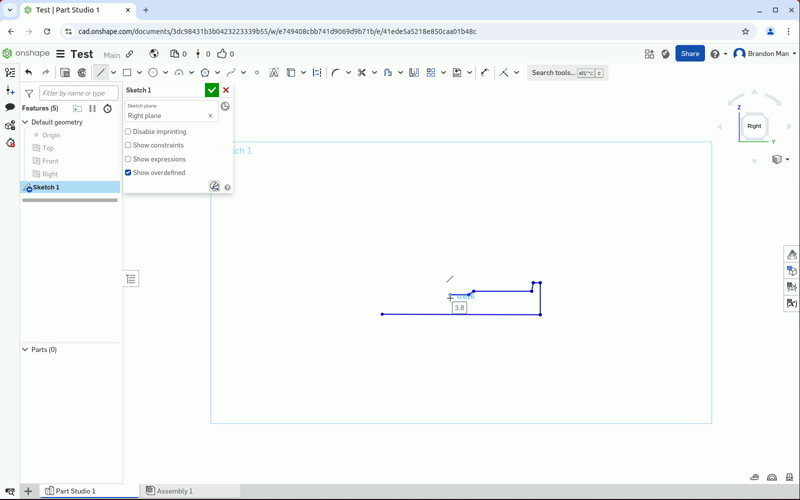
scroll(6)
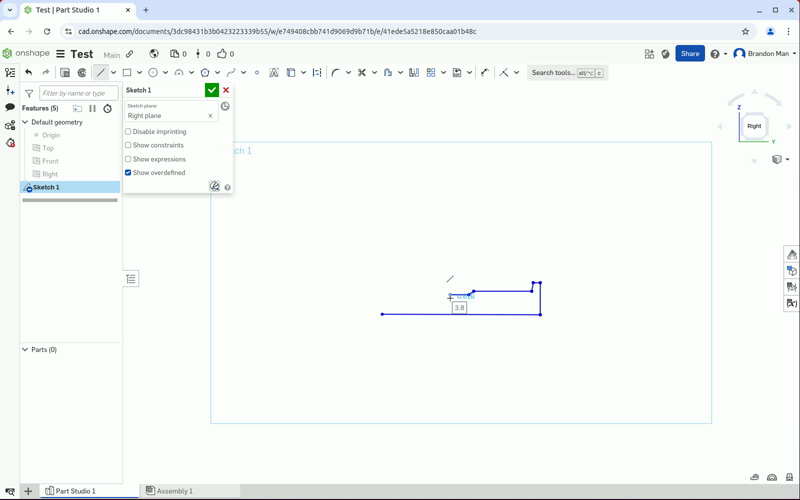
scroll(6)
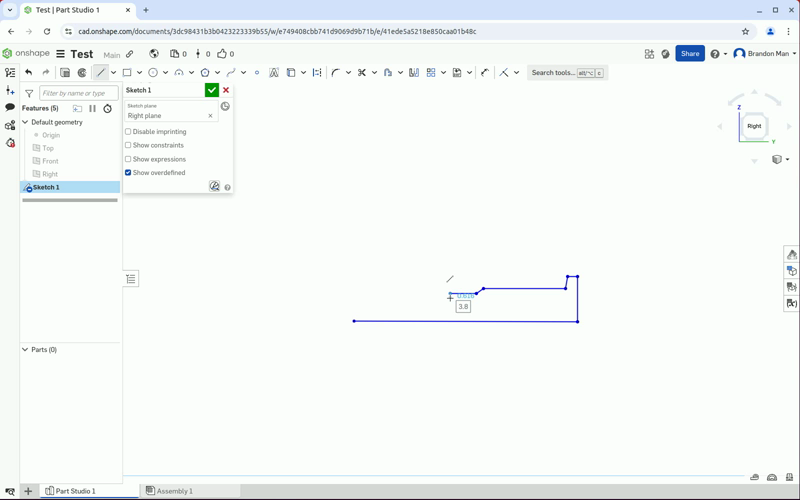
scroll(6)
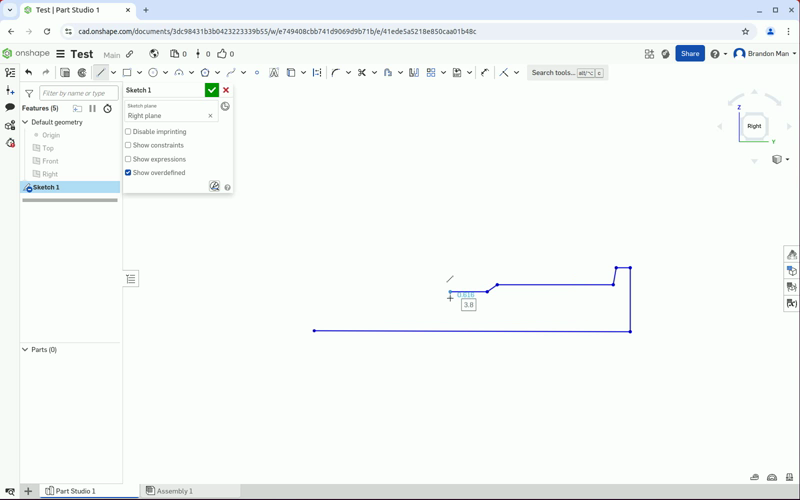
scroll(6)
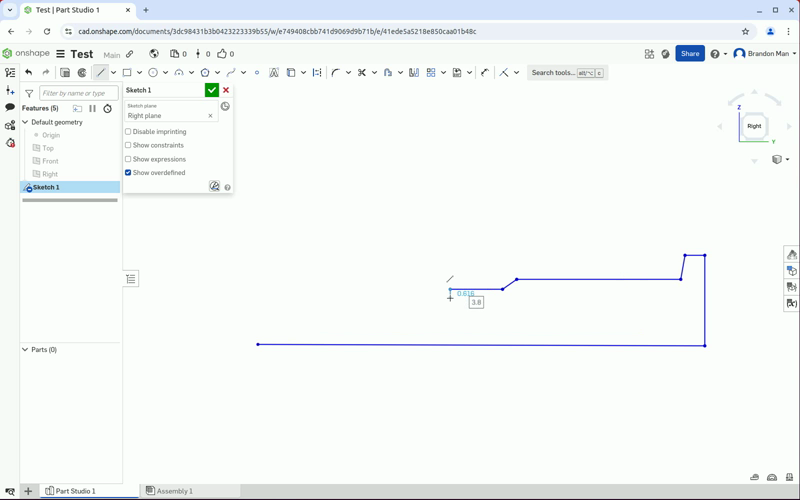
scroll(6)
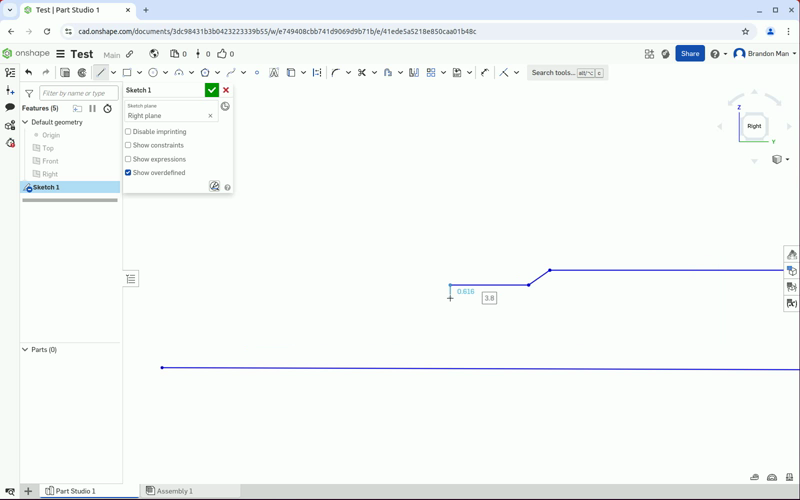
scroll(6)
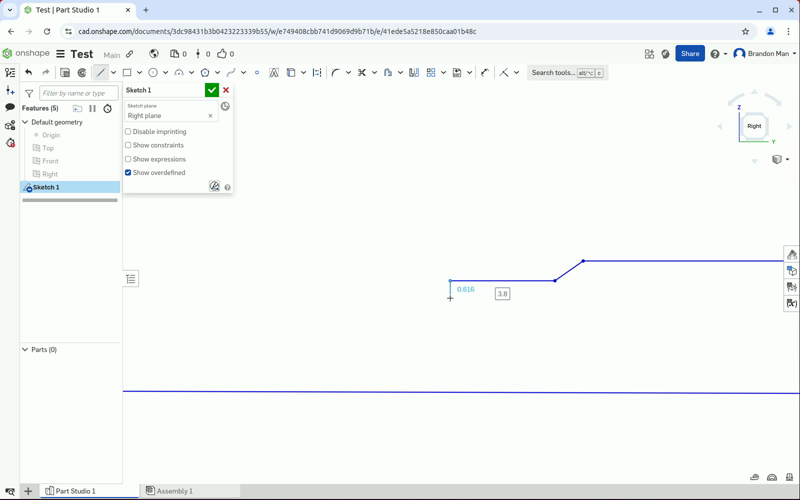
scroll(6)
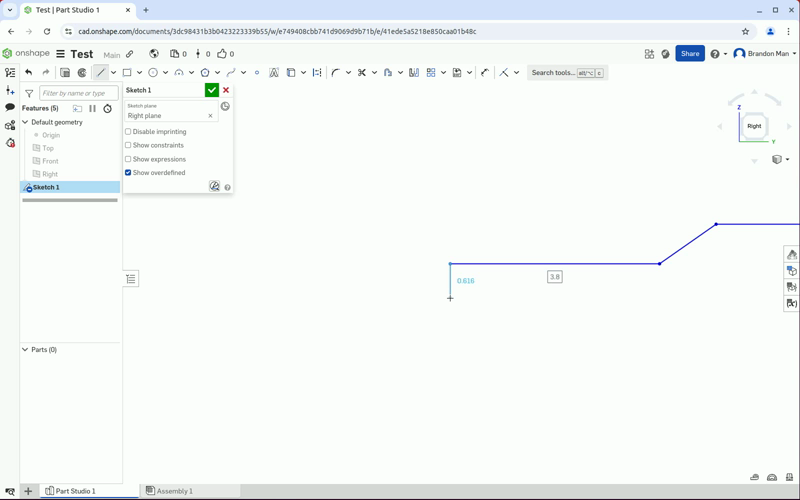
click(450, 297)
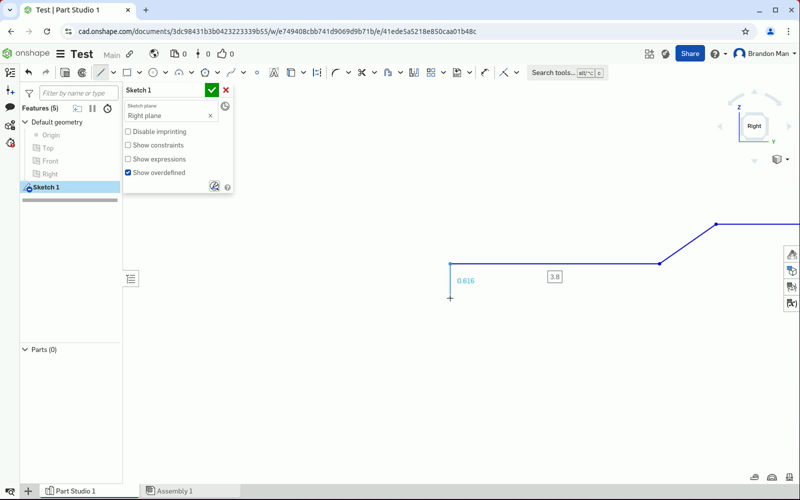
scroll(-6)
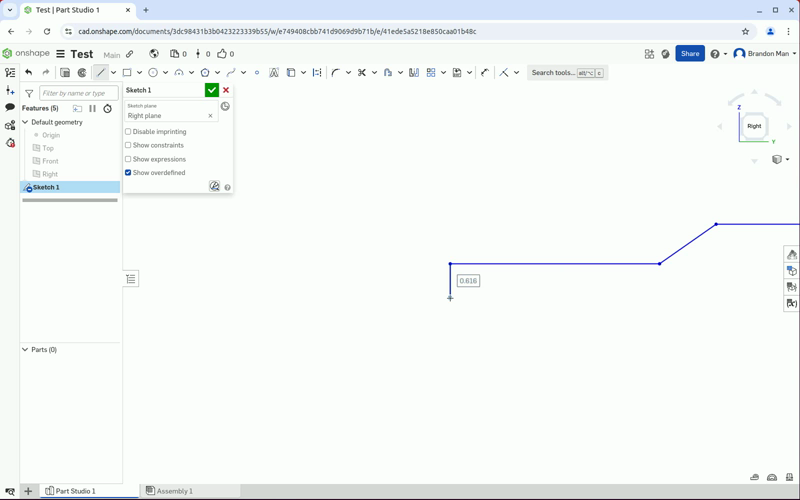
scroll(-6)
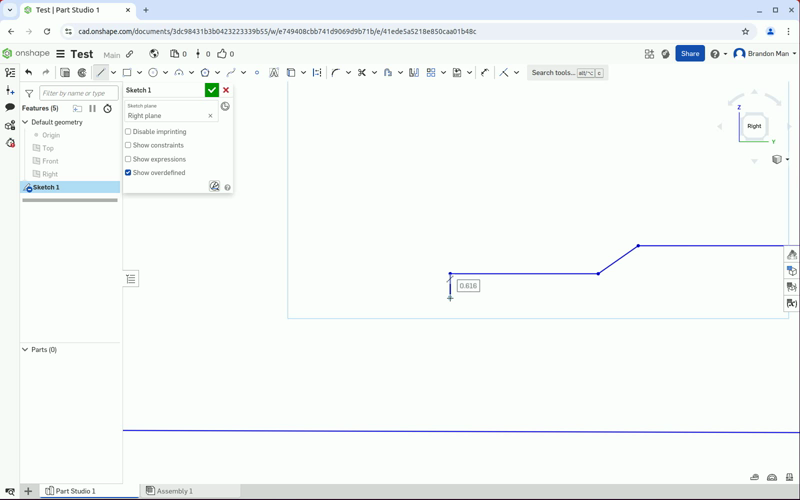
scroll(-6)
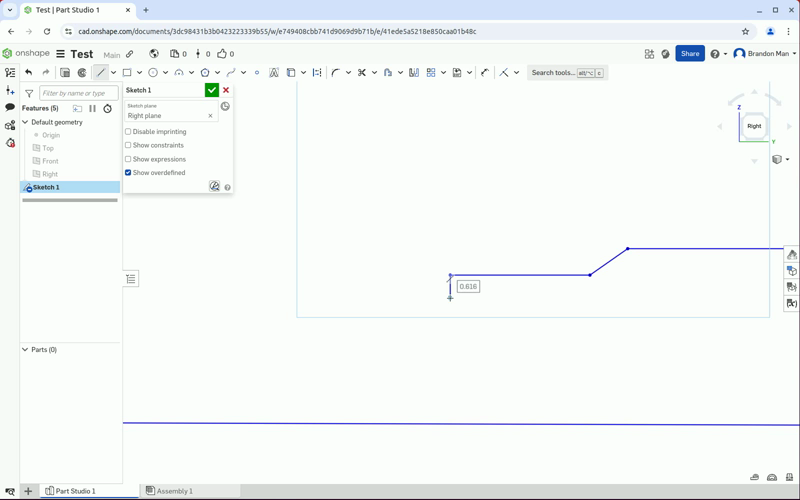
scroll(-6)
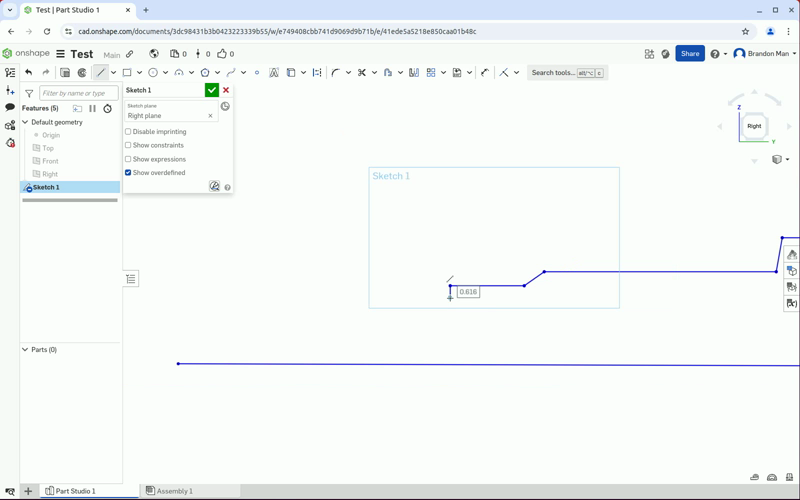
scroll(-6)
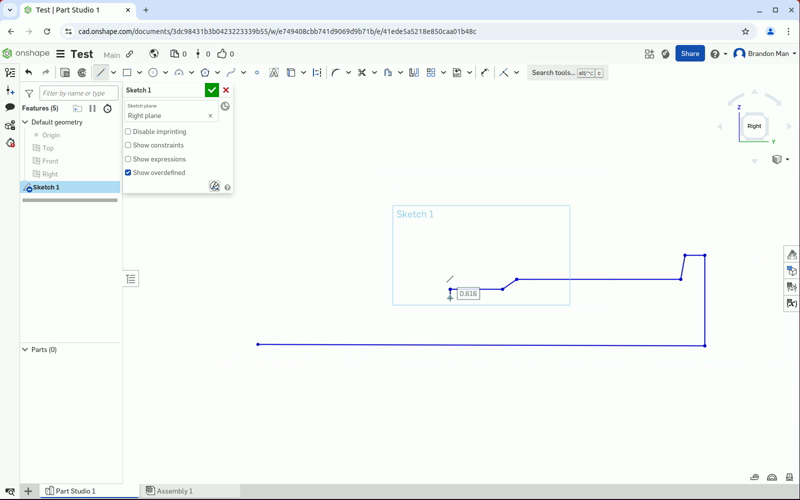
scroll(-6)
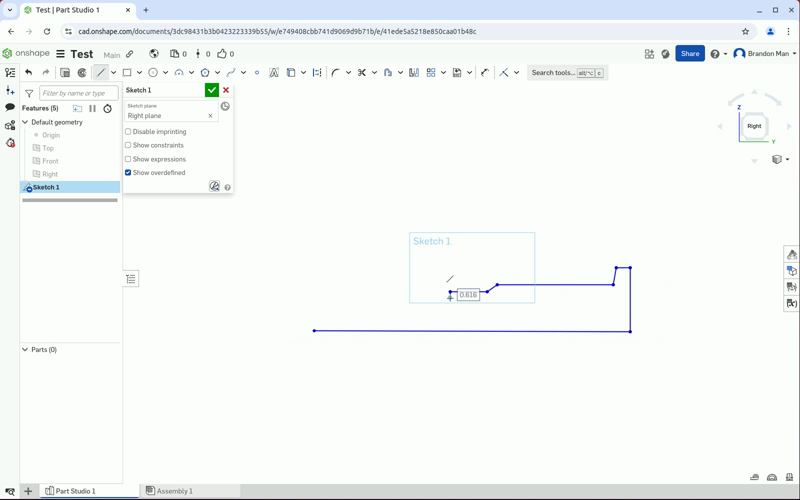
scroll(-6)
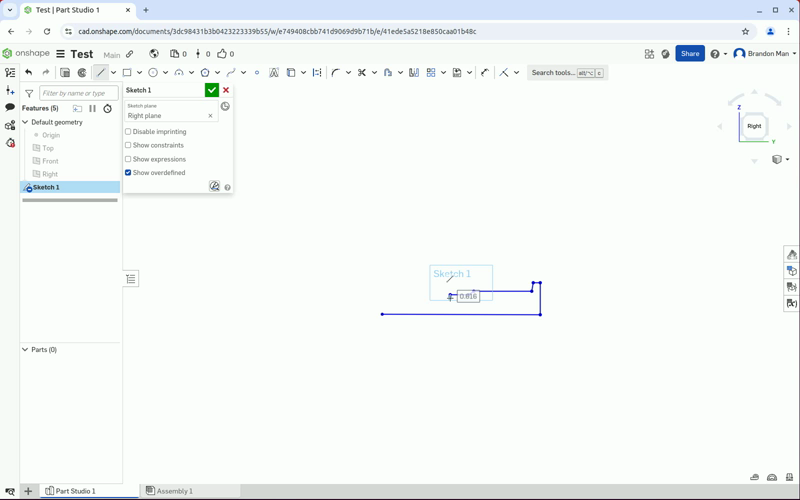
key_up(shift)
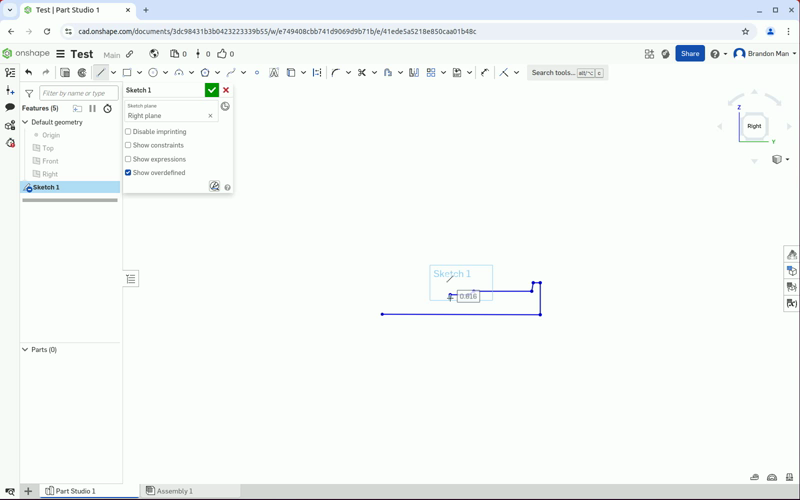
key_down(shift)
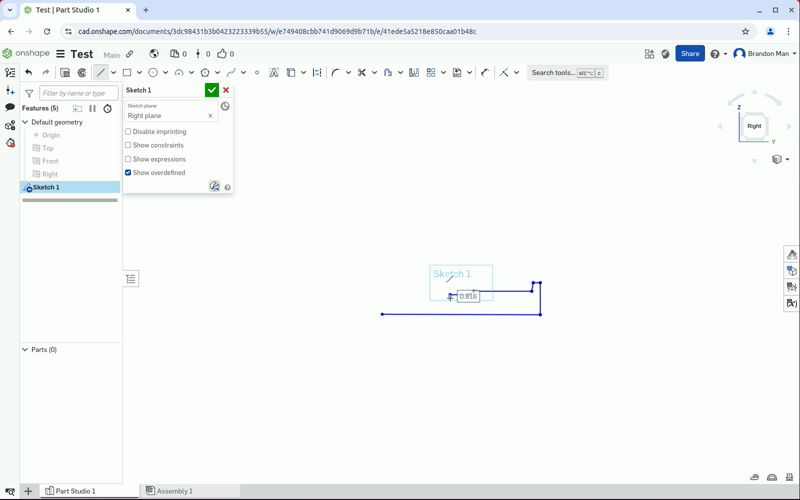
mouse_move(480, 297)
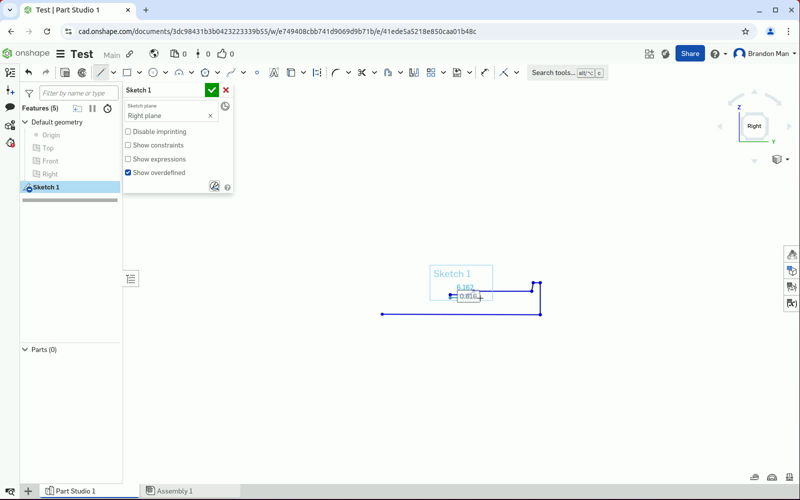
mouse_move(445, 297)
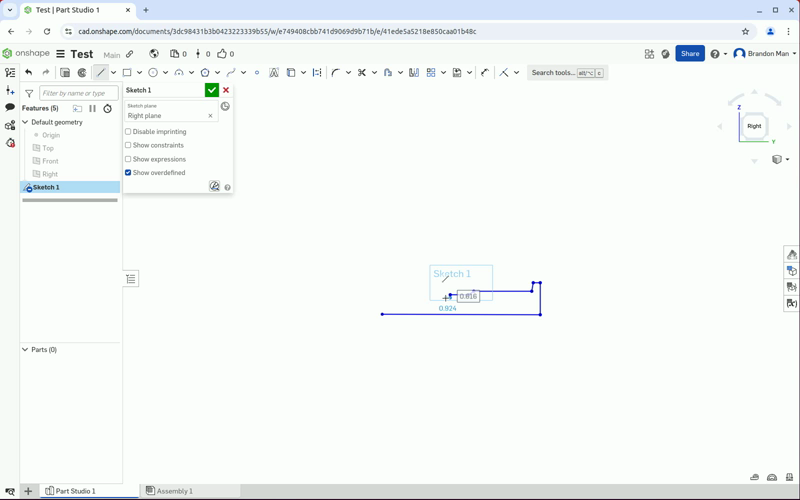
scroll(6)
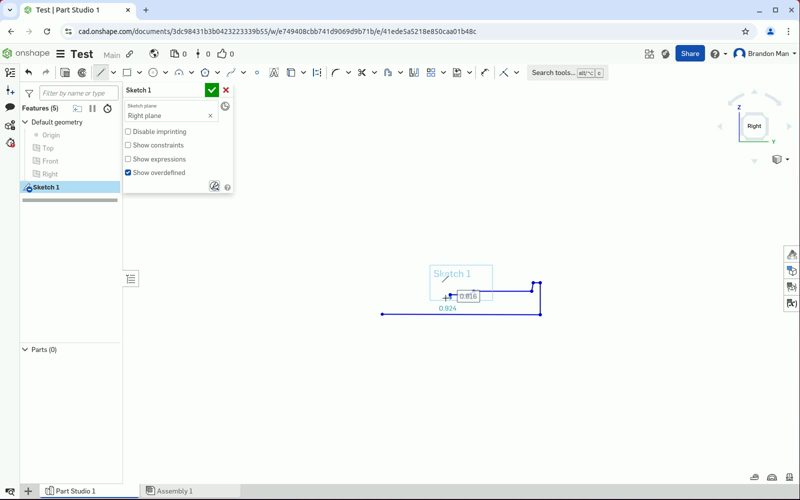
scroll(6)
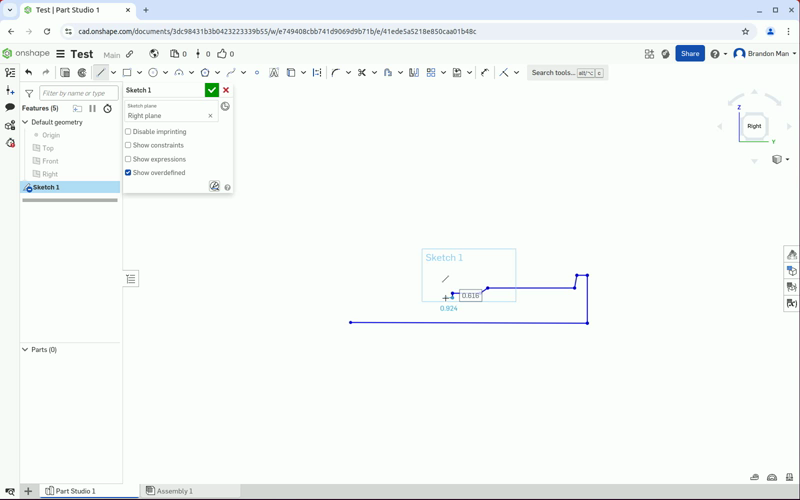
scroll(6)
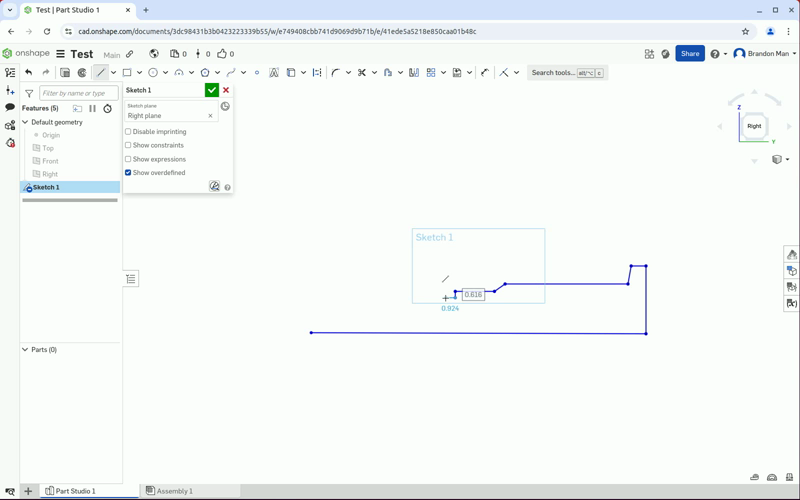
scroll(6)
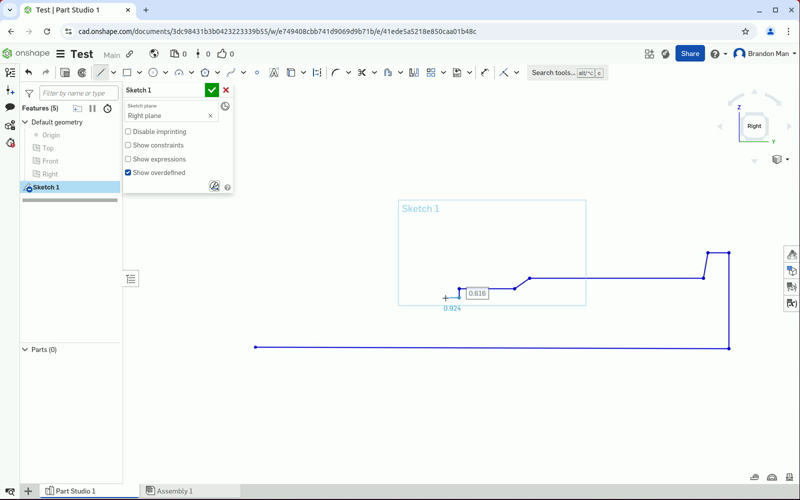
scroll(6)
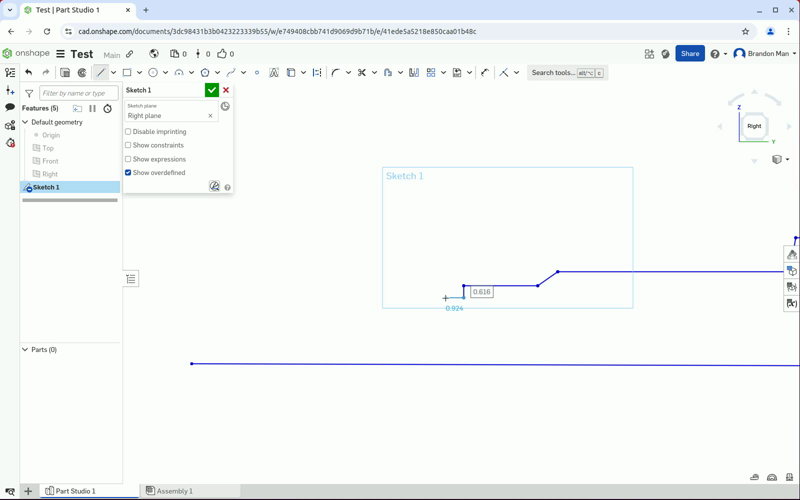
scroll(6)
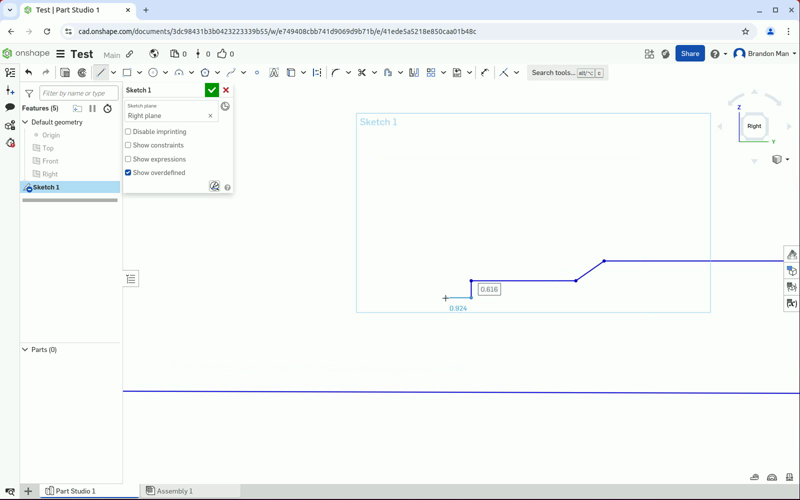
scroll(6)
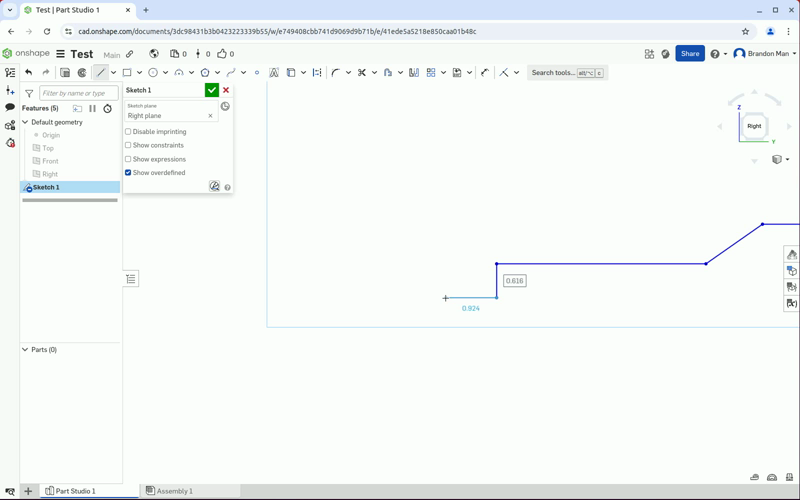
click(445, 297)
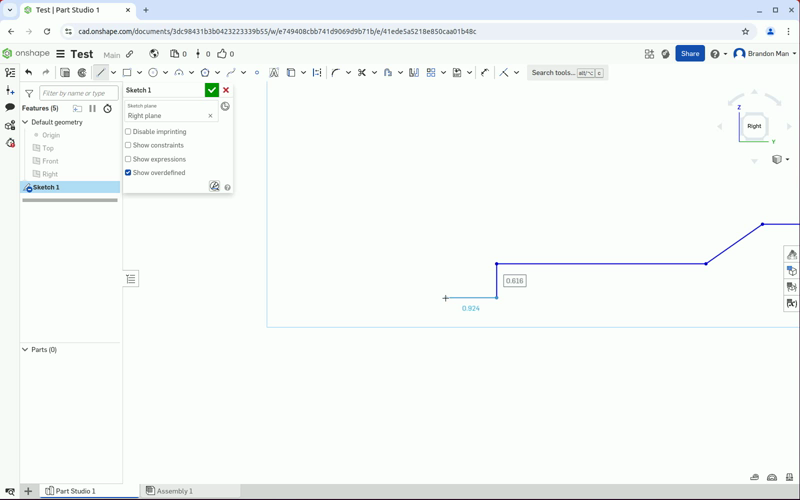
scroll(-6)
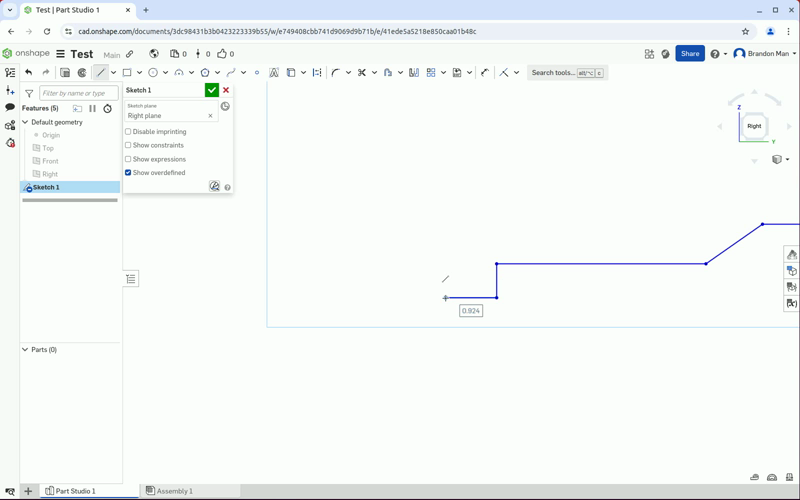
scroll(-6)
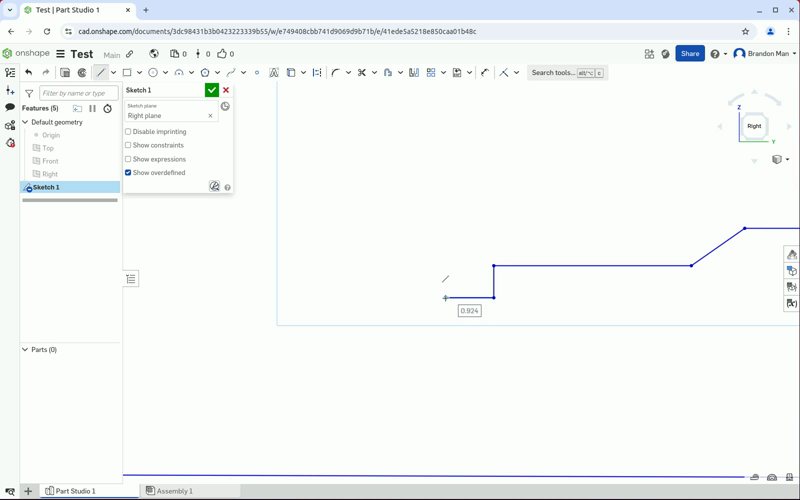
scroll(-6)
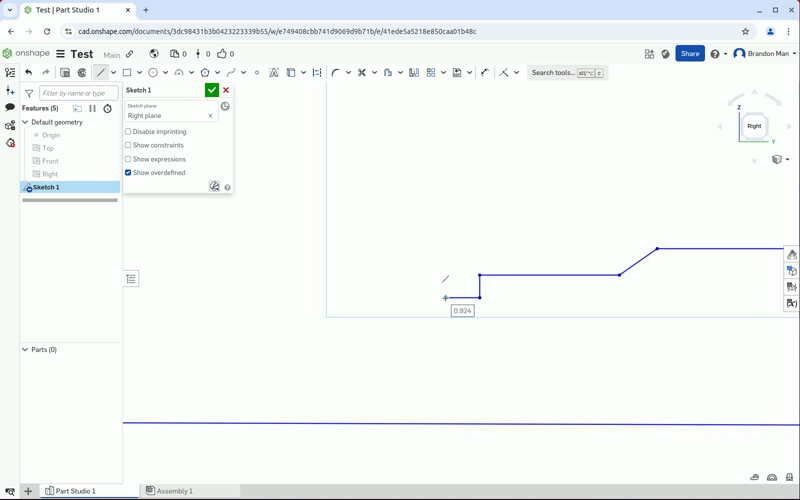
scroll(-6)
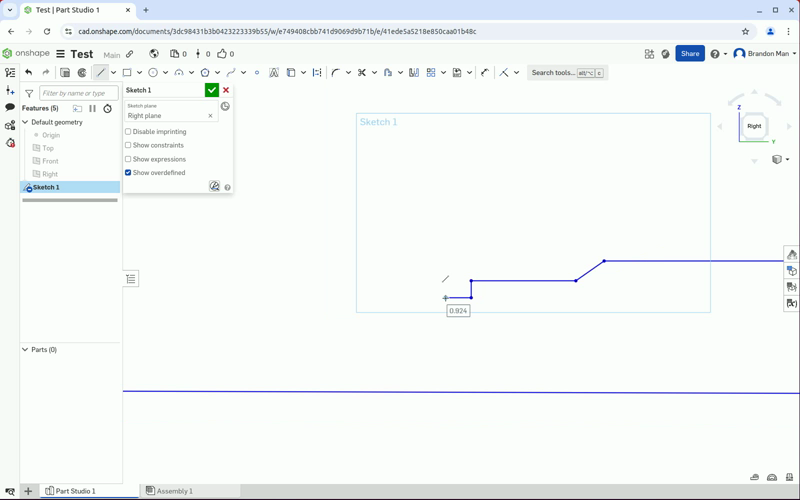
scroll(-6)
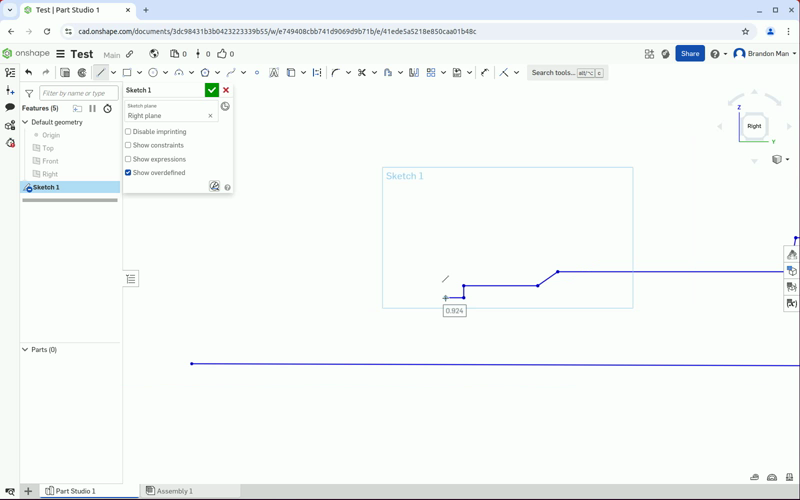
scroll(-6)
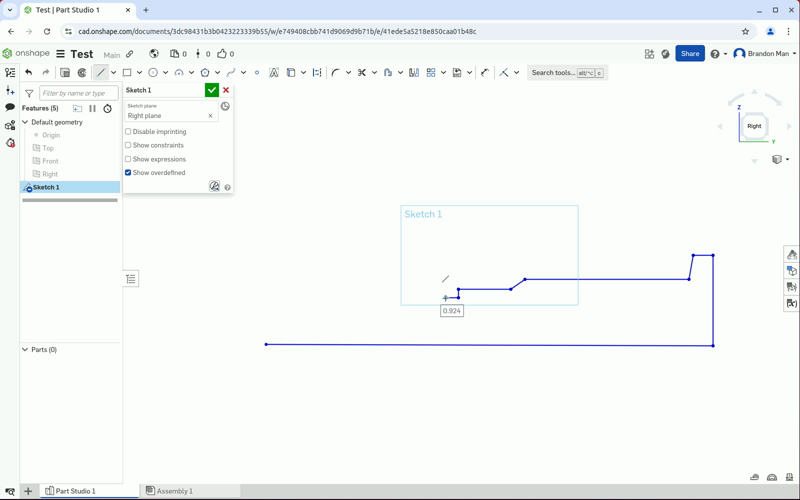
scroll(-6)
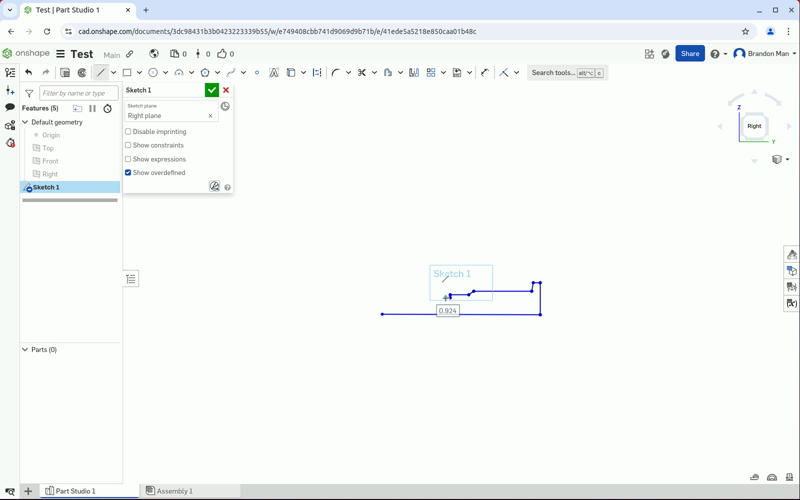
key_up(shift)
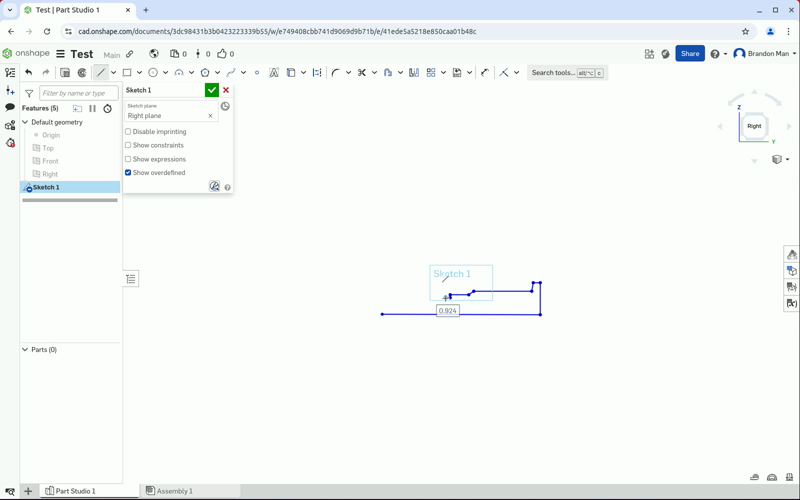
key_down(shift)
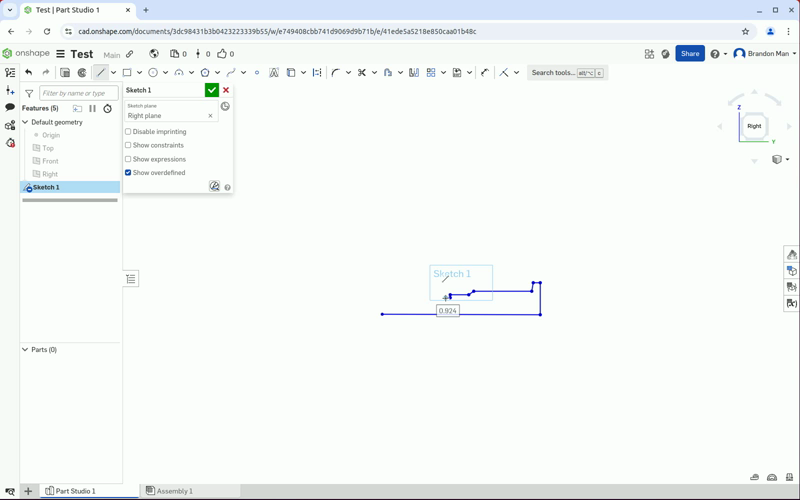
mouse_move(475, 297)
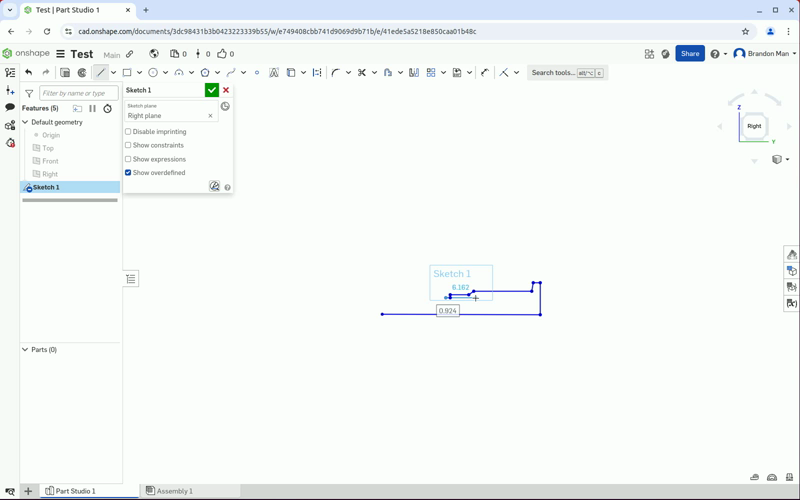
mouse_move(443, 297)
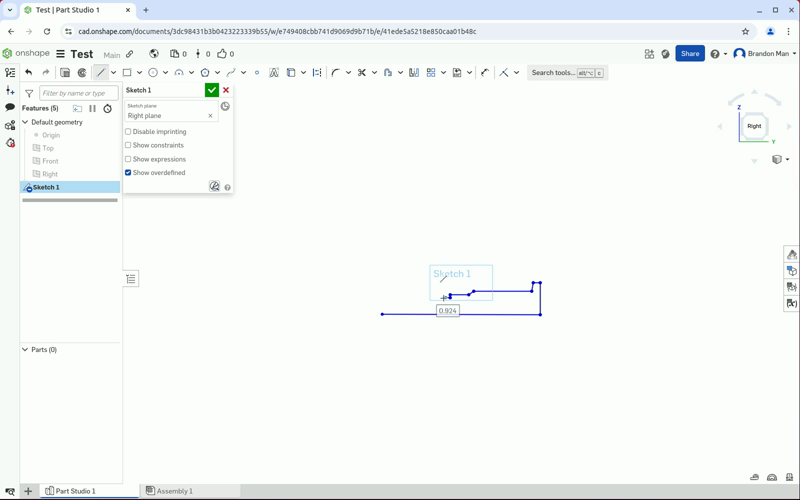
scroll(6)
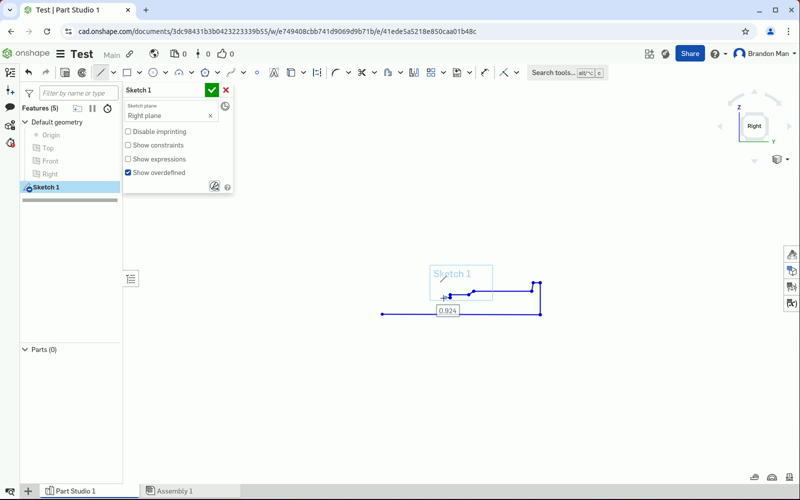
scroll(6)
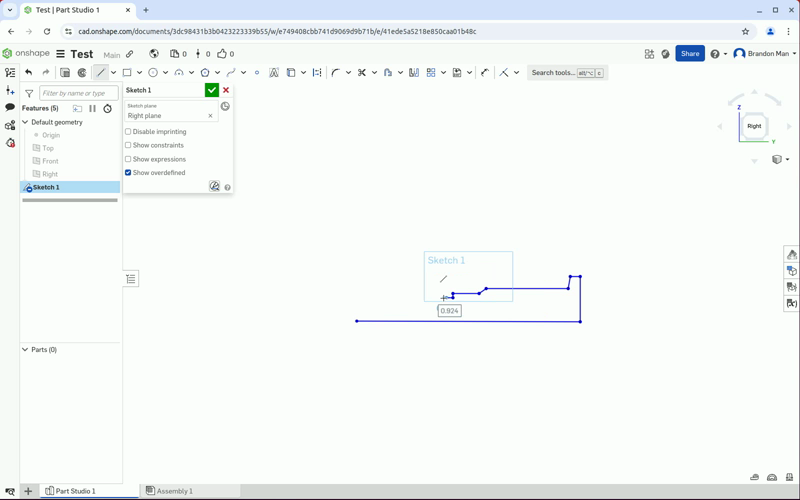
scroll(6)
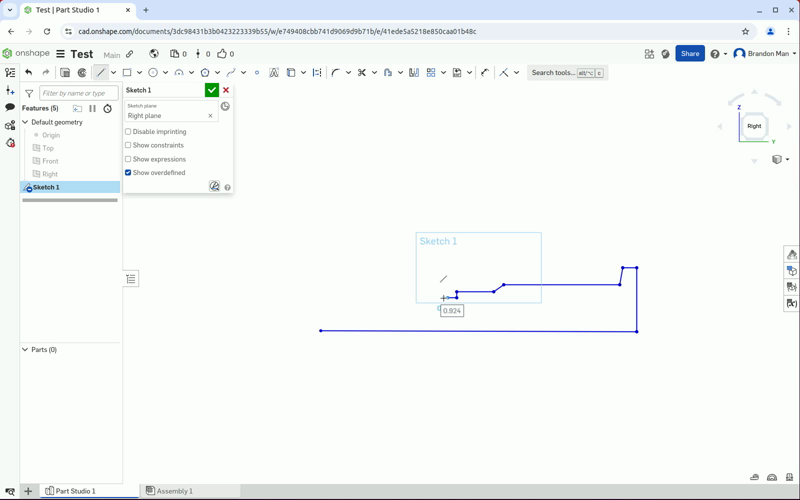
scroll(6)
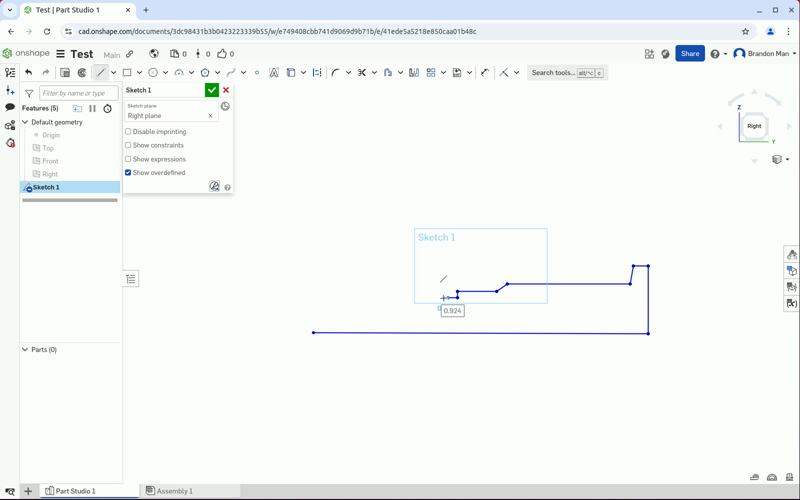
scroll(6)
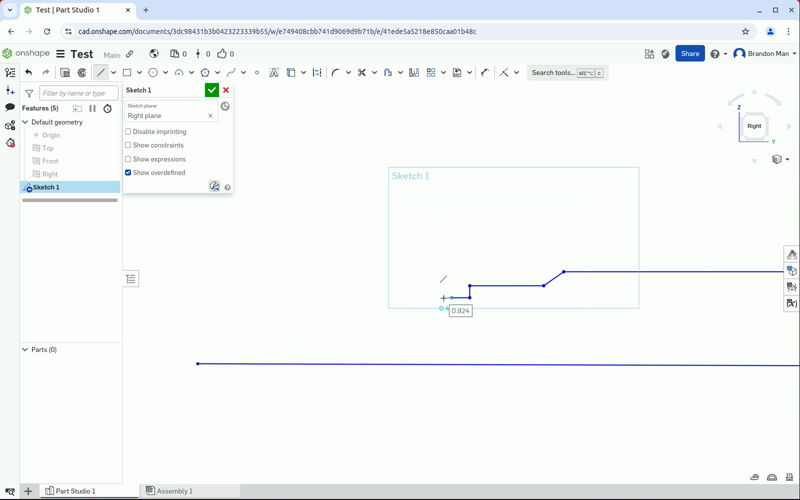
scroll(6)
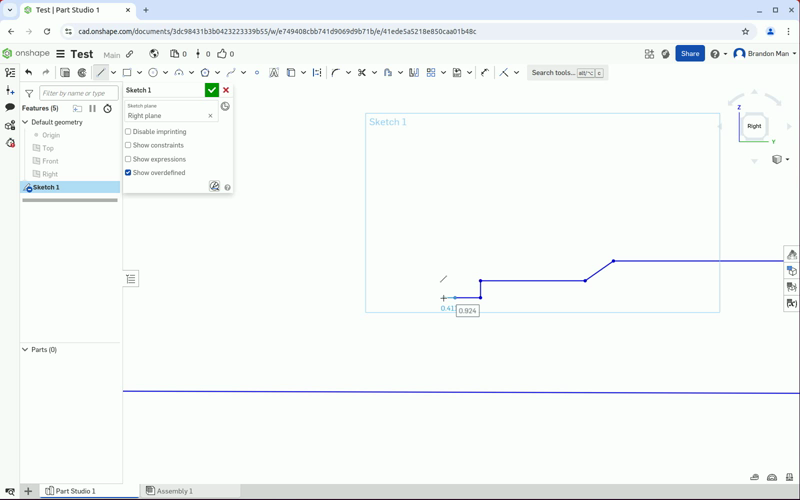
scroll(6)
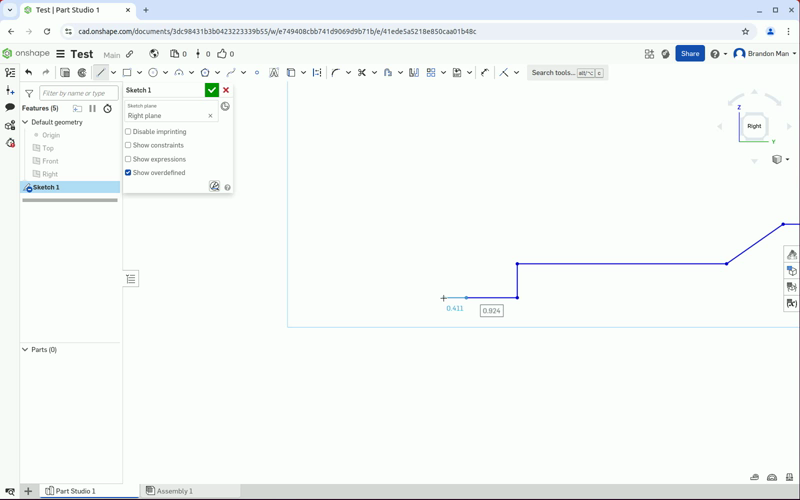
click(443, 297)
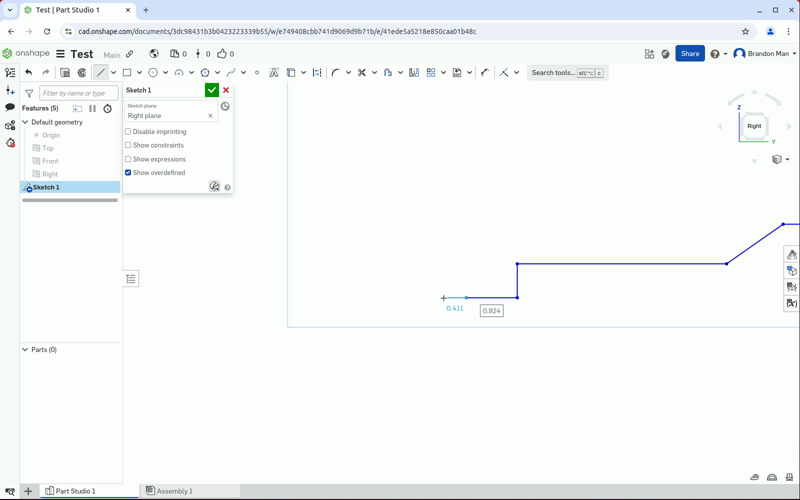
scroll(-6)
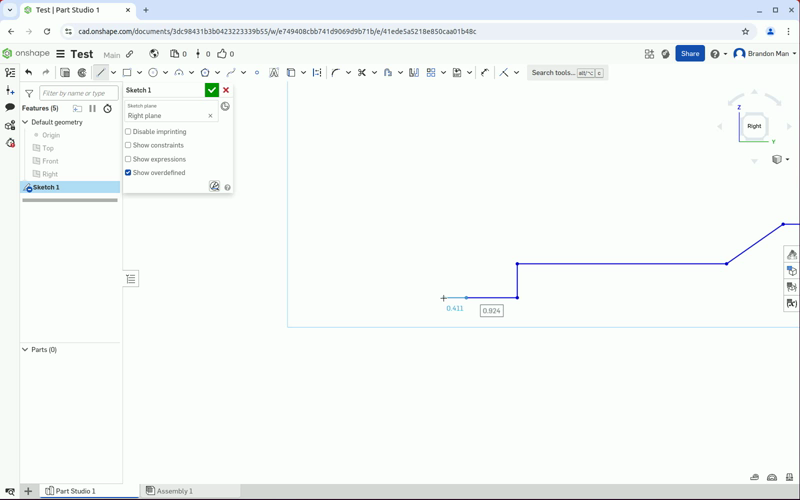
scroll(-6)
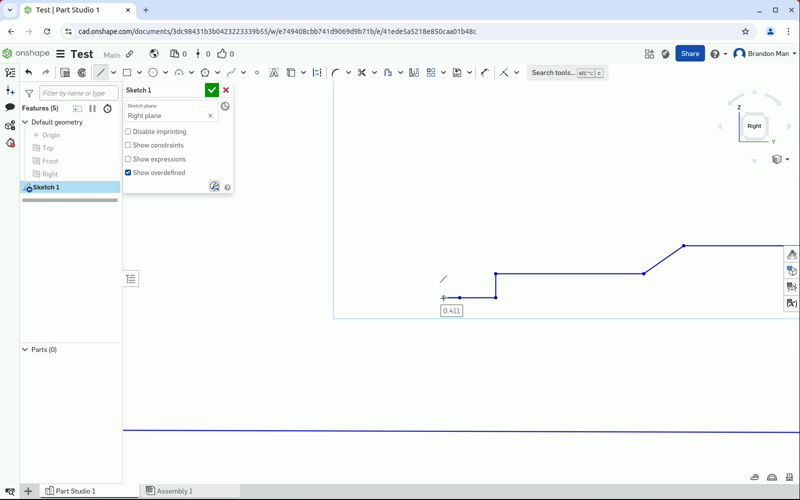
scroll(-6)
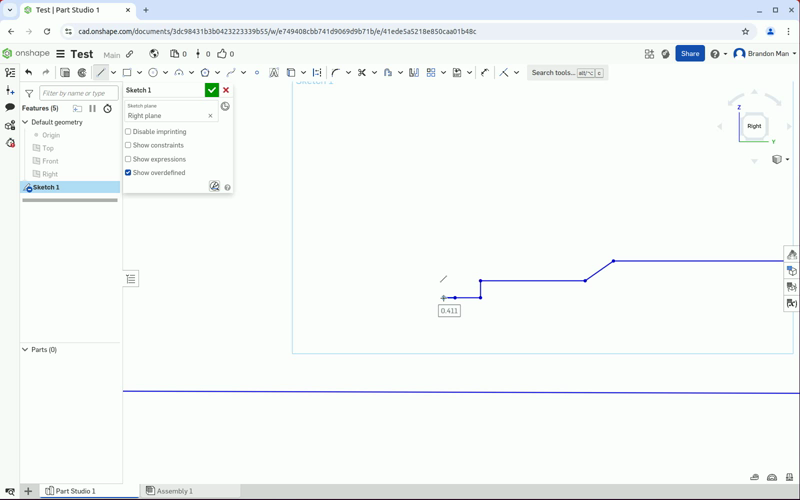
scroll(-6)
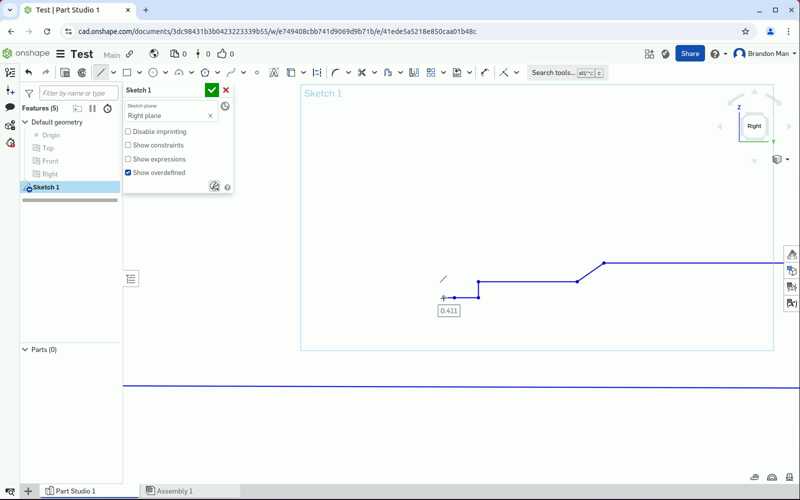
scroll(-6)
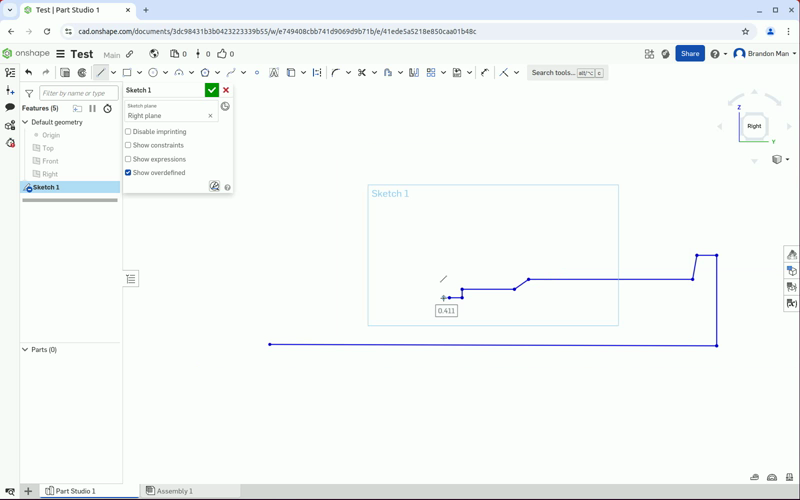
scroll(-6)
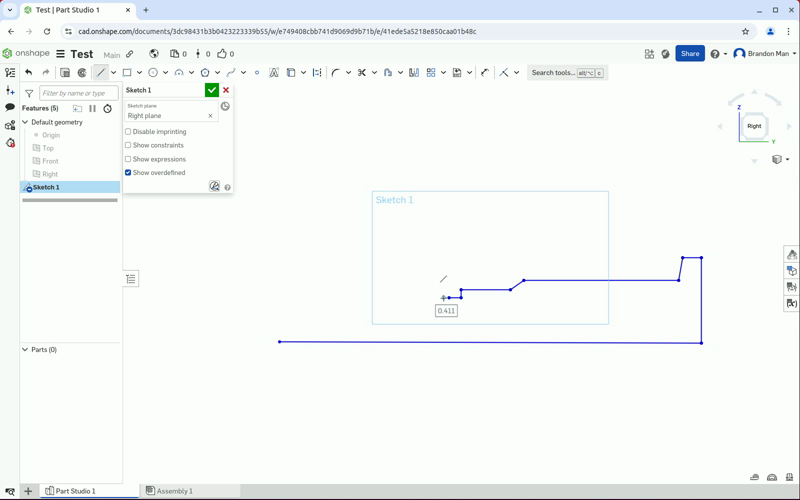
scroll(-6)
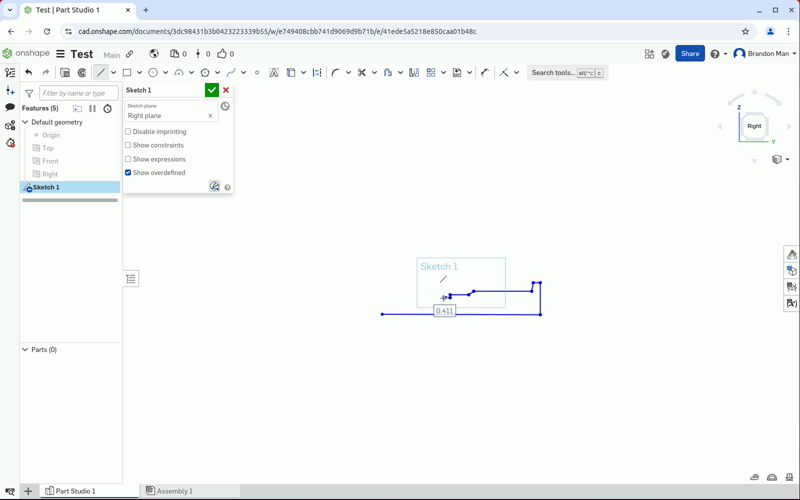
key_up(shift)
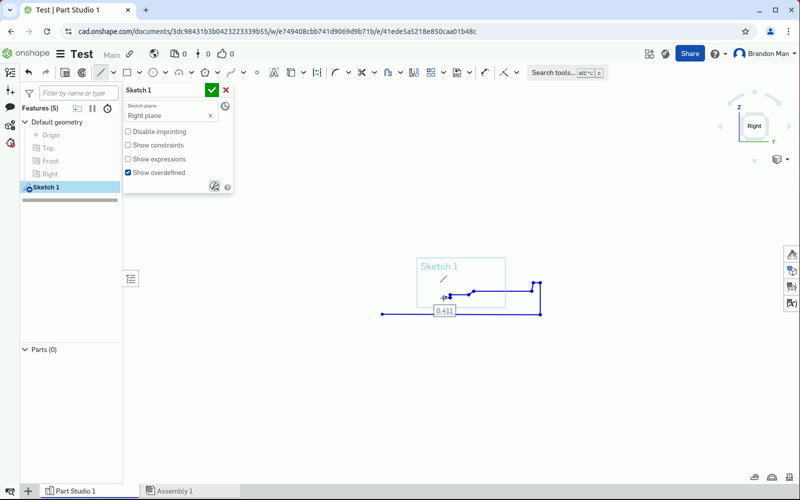
key_down(shift)
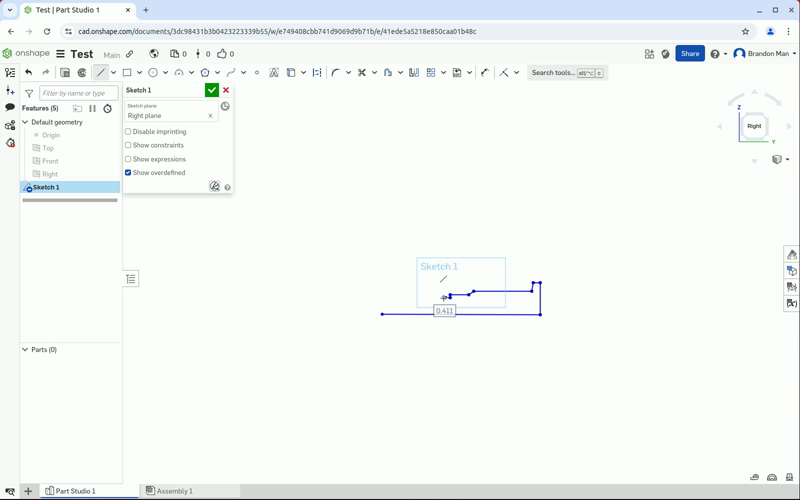
mouse_move(473, 297)
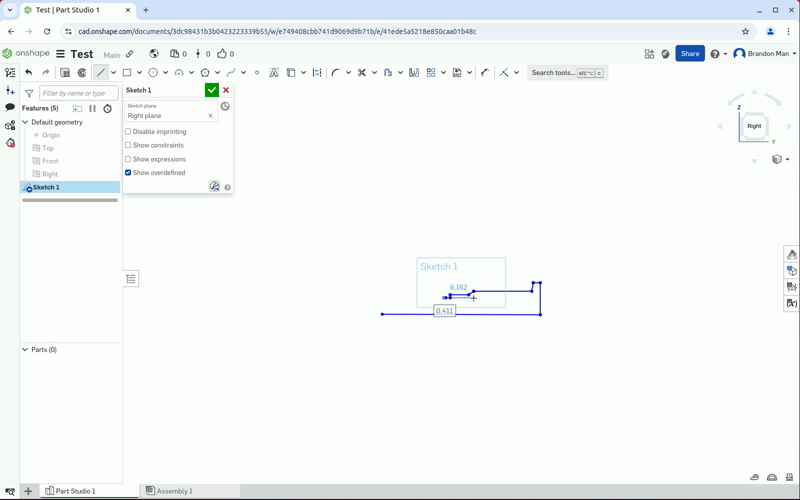
mouse_move(393, 297)
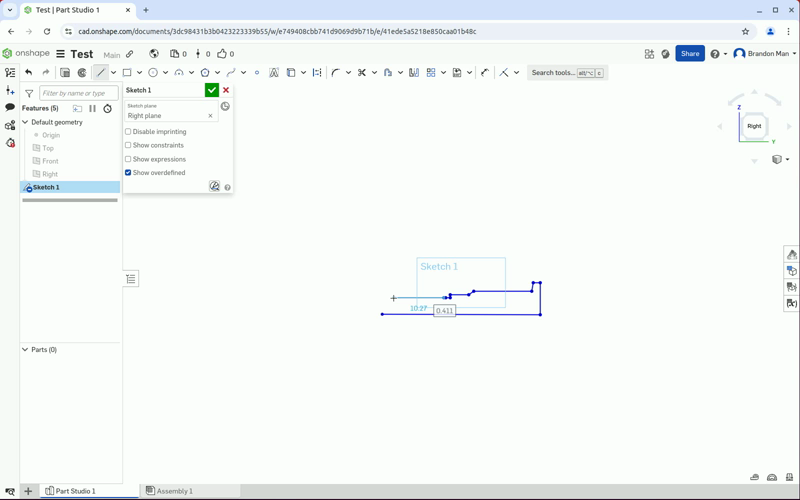
click(393, 297)
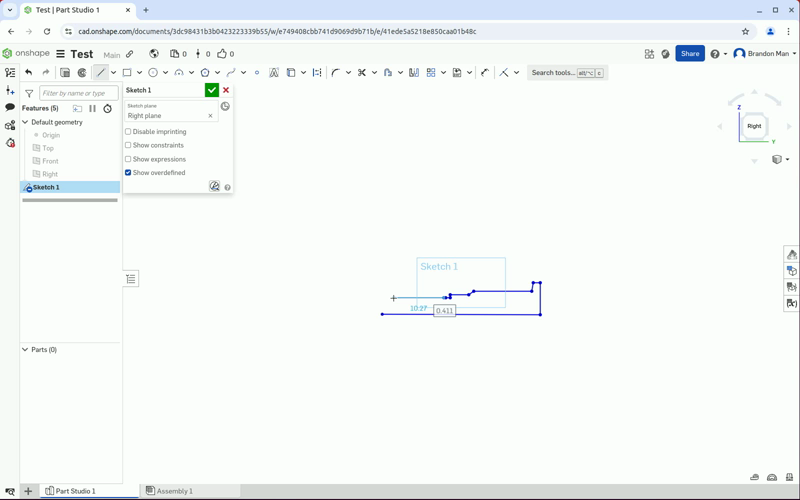
key_up(shift)
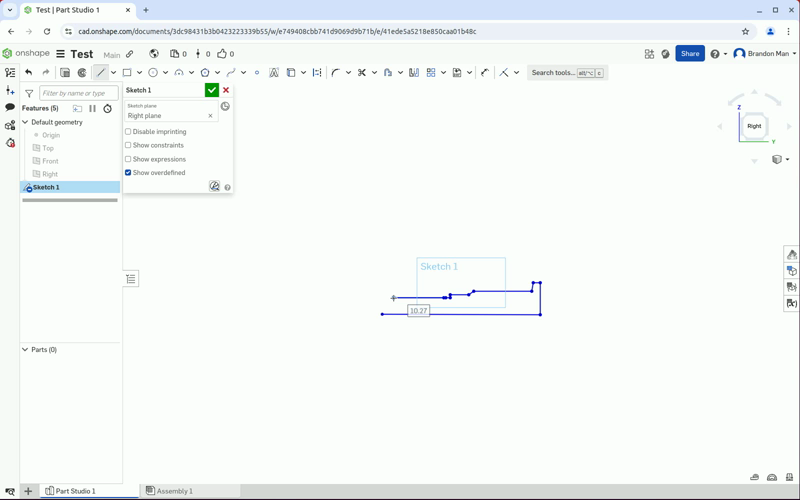
key_down(shift)
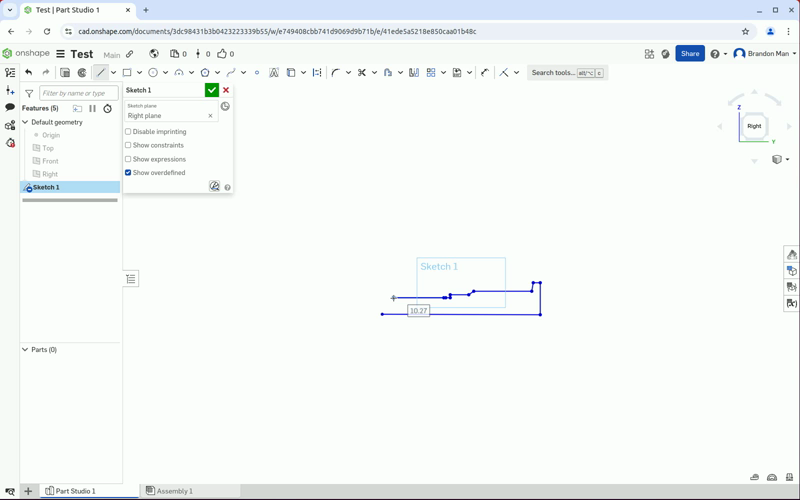
mouse_move(423, 297)
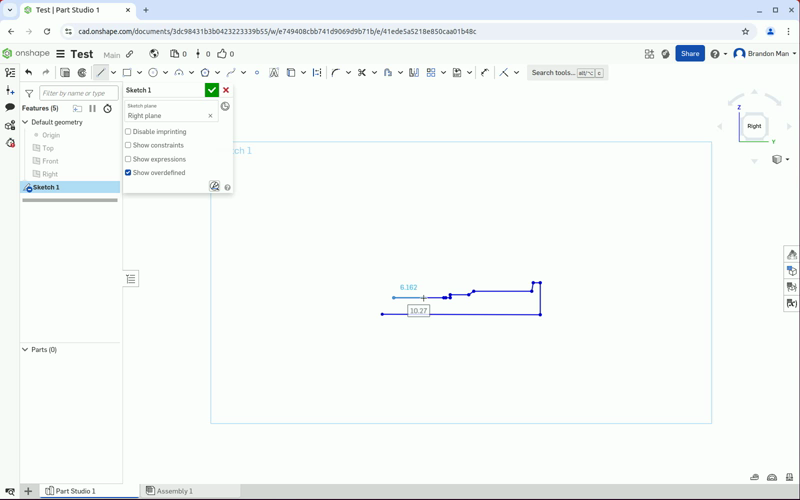
mouse_move(389, 282)
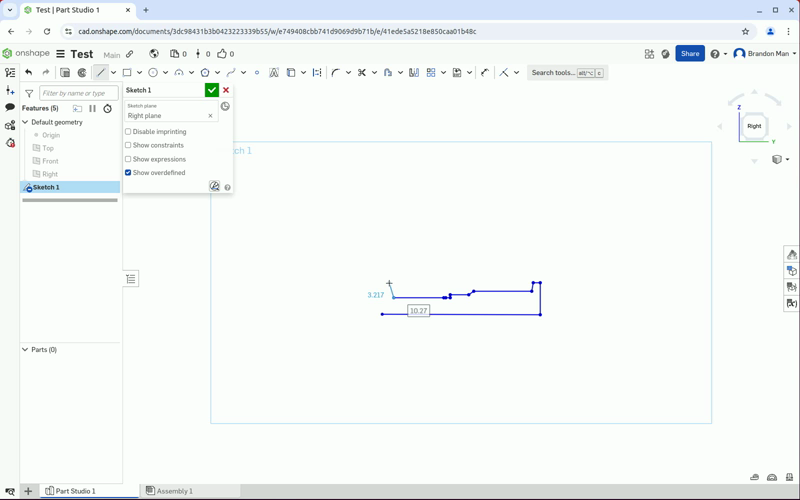
click(389, 282)
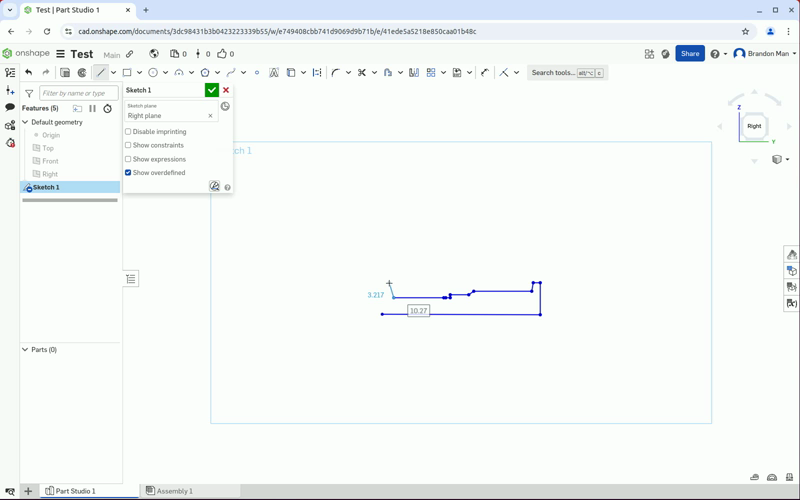
key_up(shift)
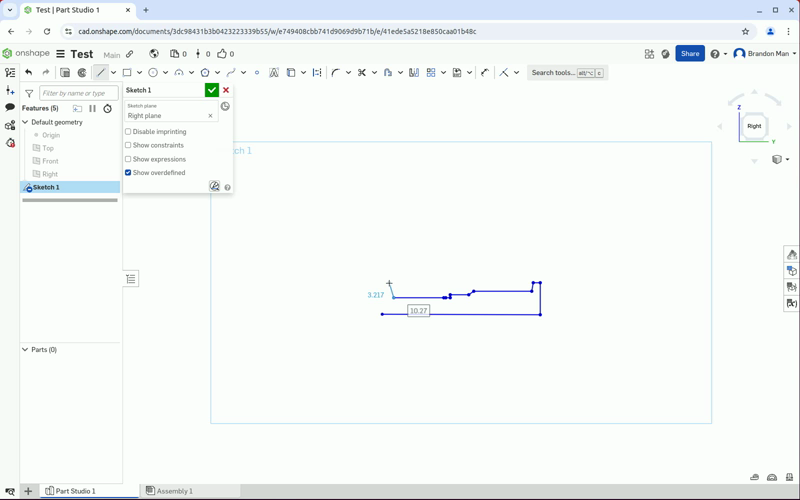
key_down(shift)
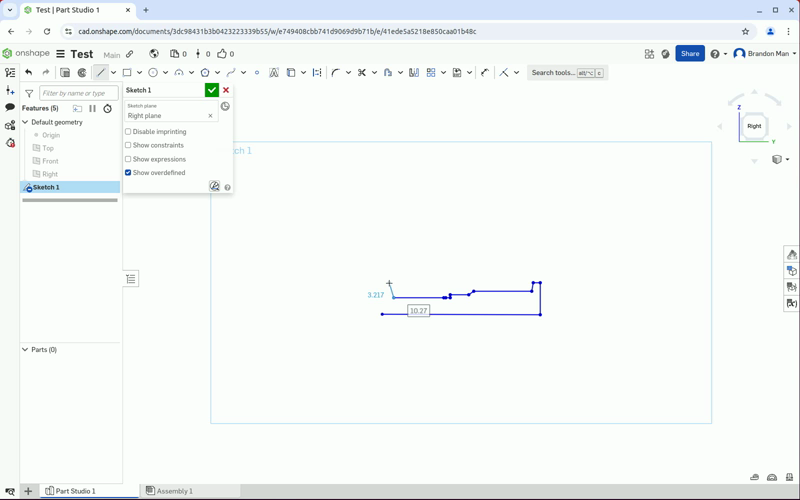
mouse_move(419, 282)
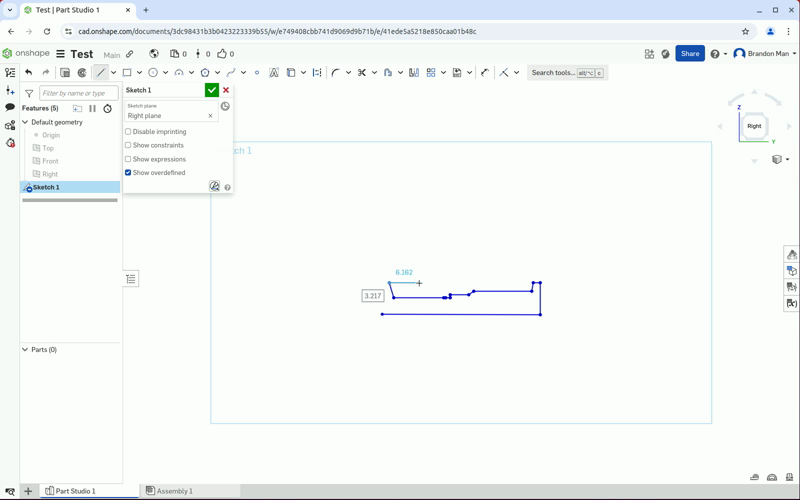
mouse_move(382, 282)
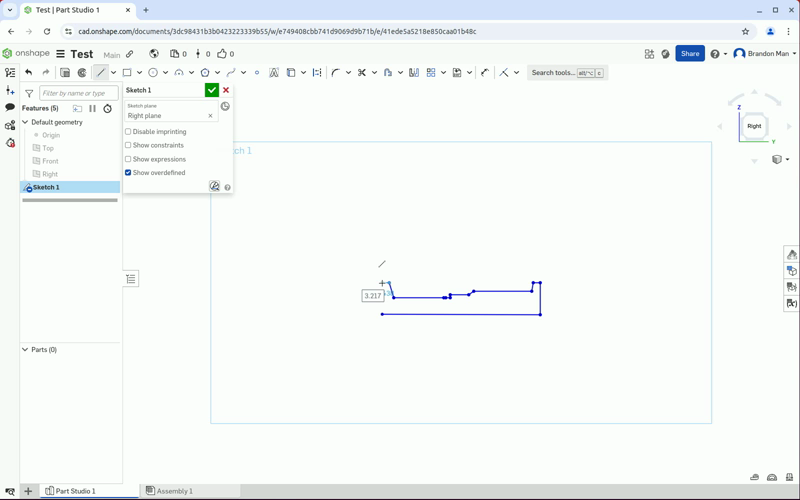
scroll(6)
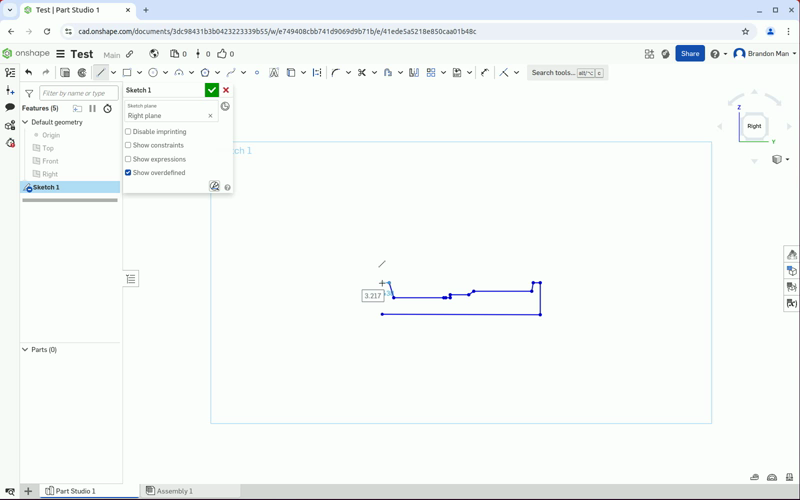
scroll(6)
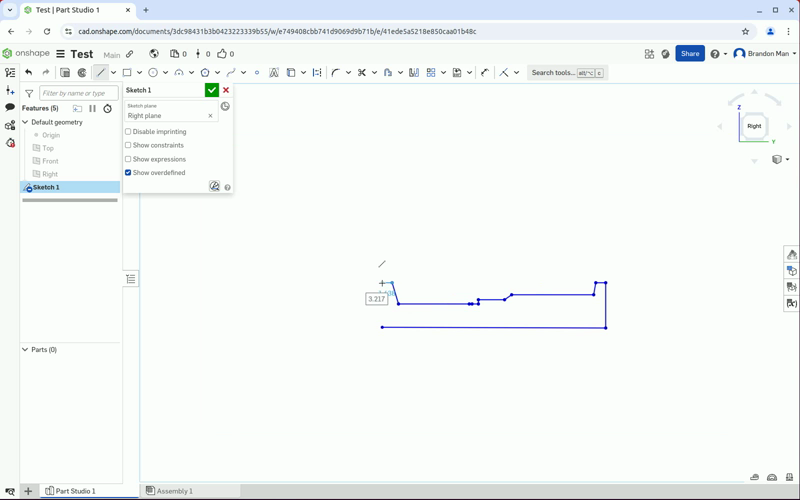
scroll(6)
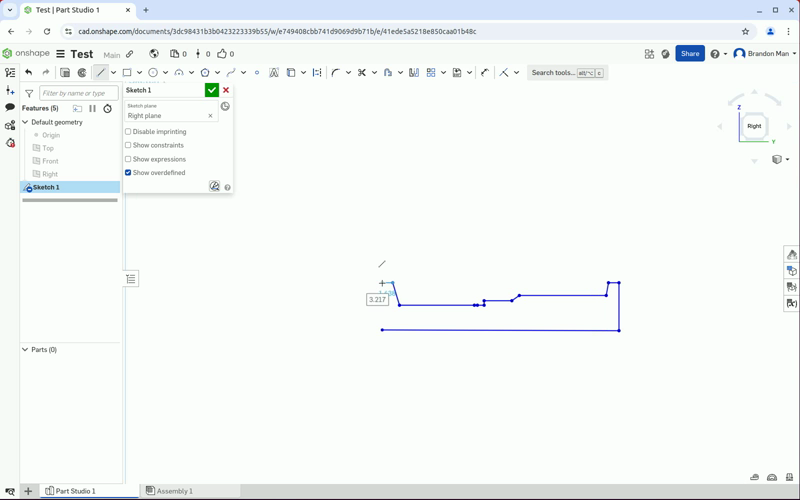
scroll(6)
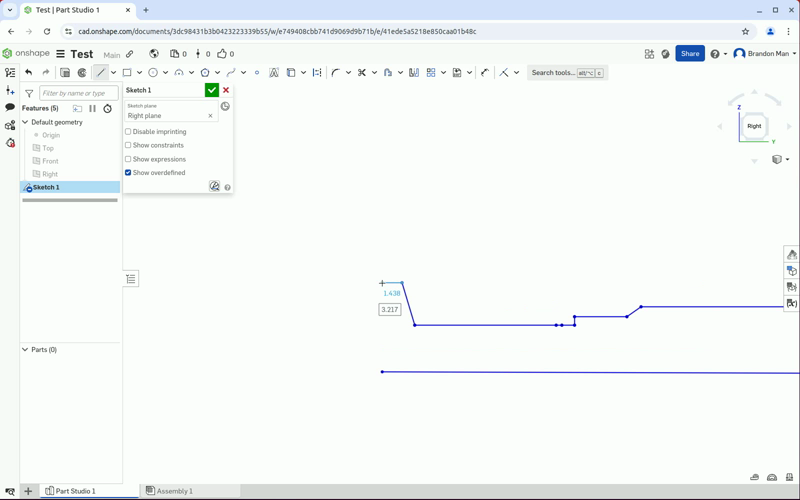
scroll(6)
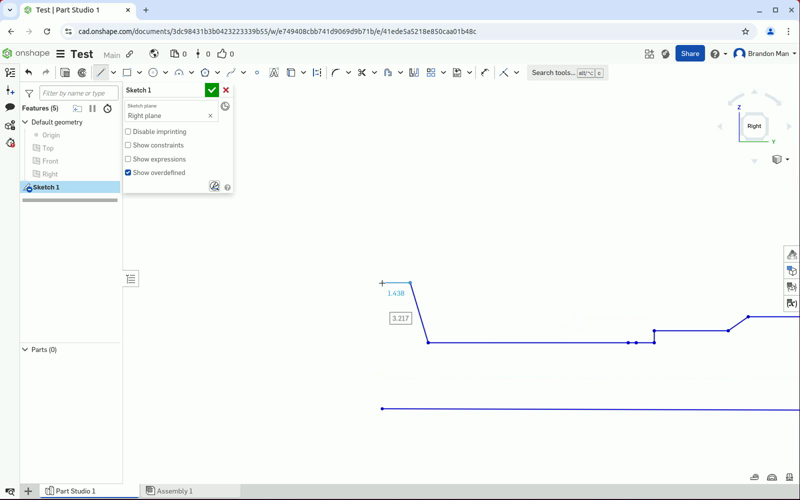
scroll(6)
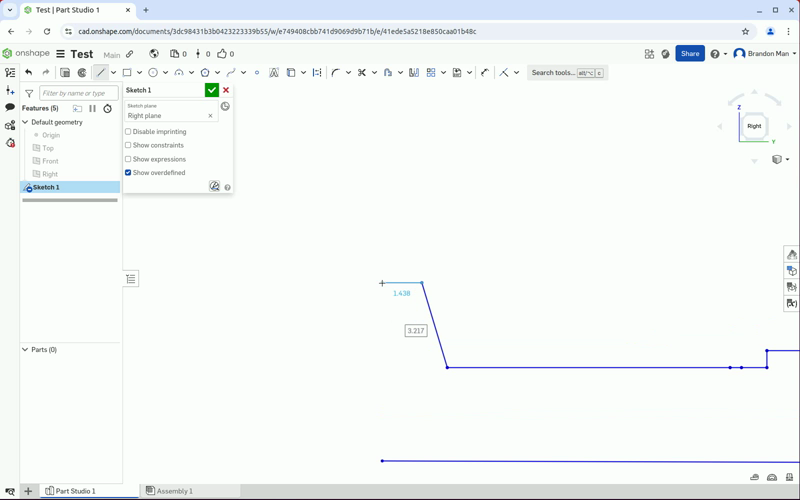
scroll(6)
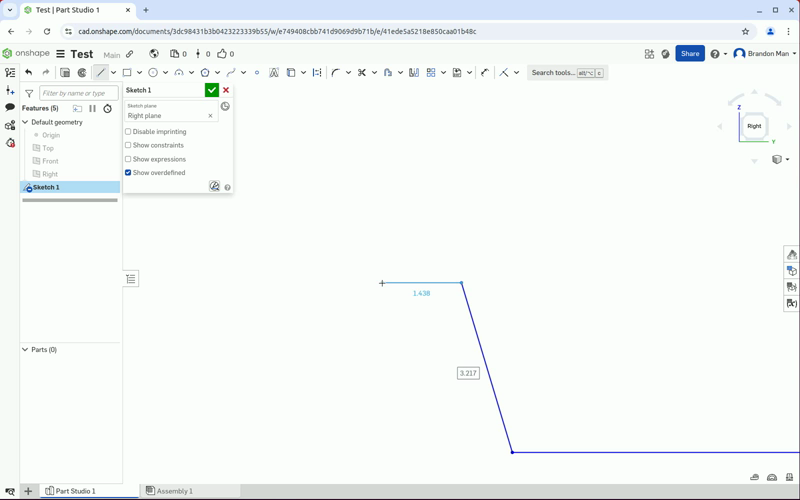
click(382, 282)
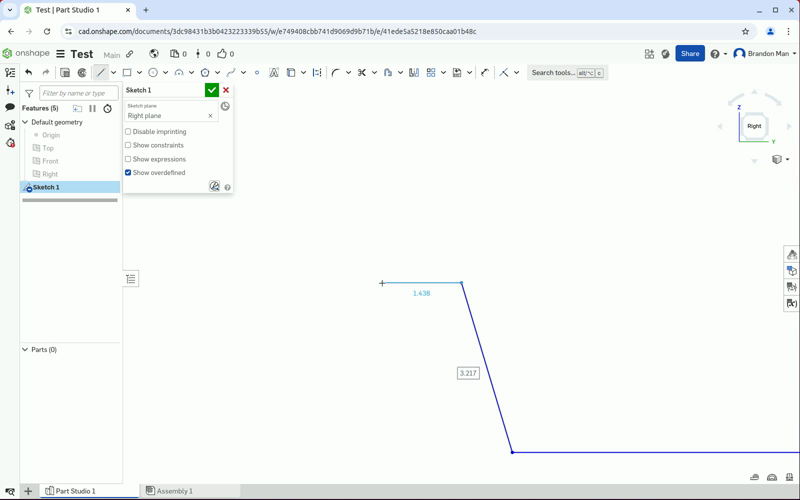
scroll(-6)
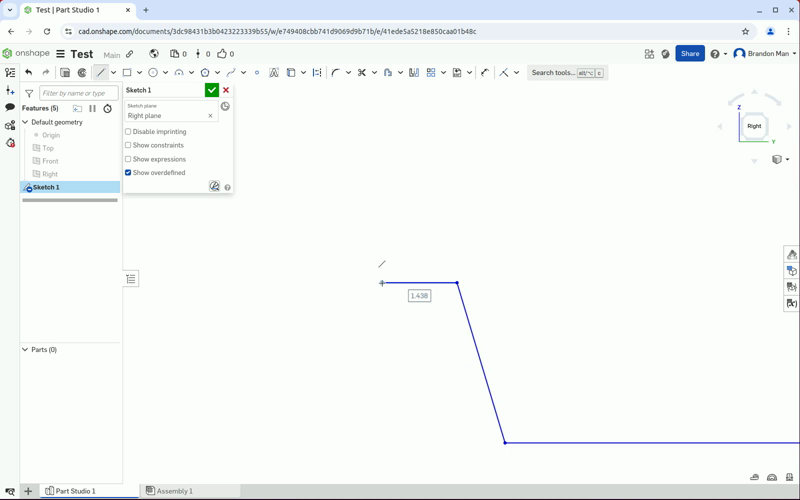
scroll(-6)
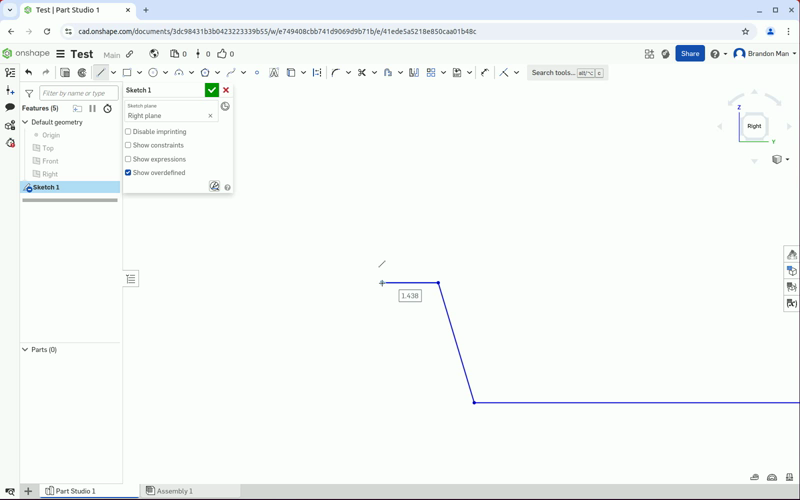
scroll(-6)
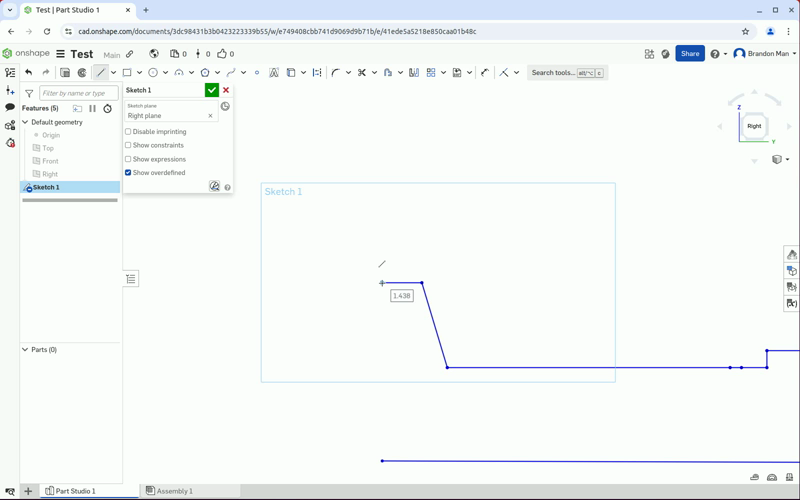
scroll(-6)
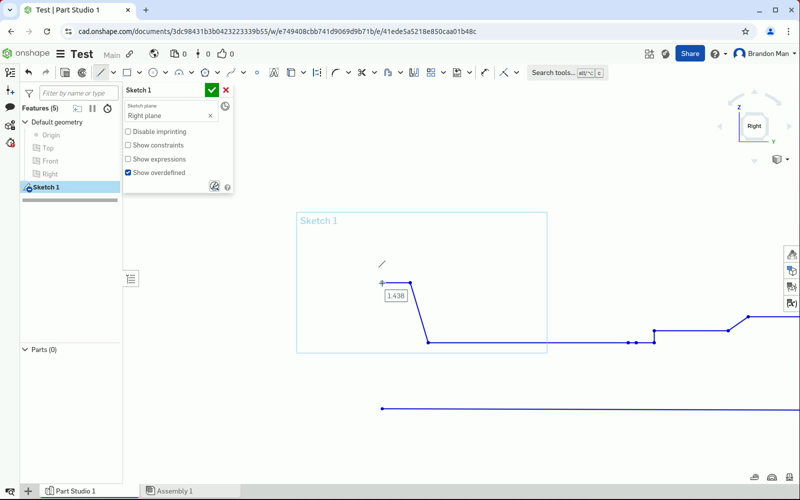
scroll(-6)
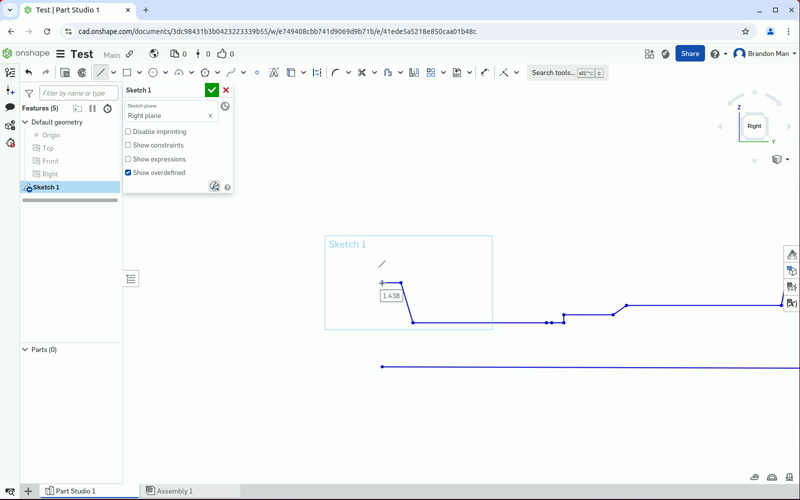
scroll(-6)
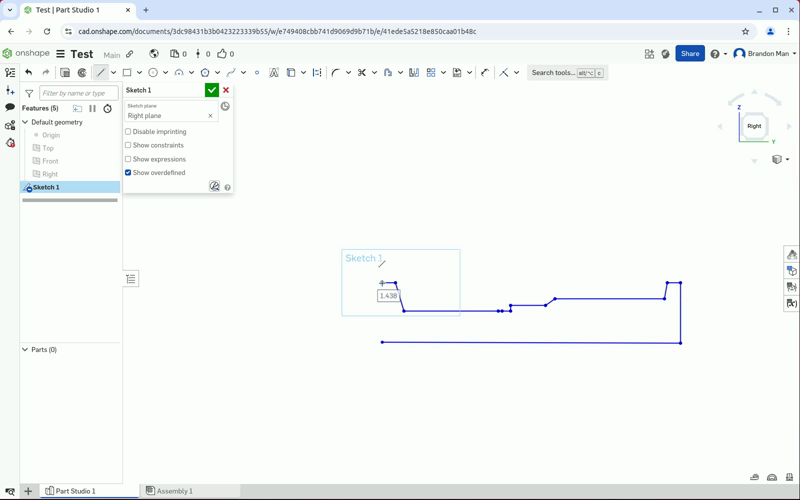
scroll(-6)
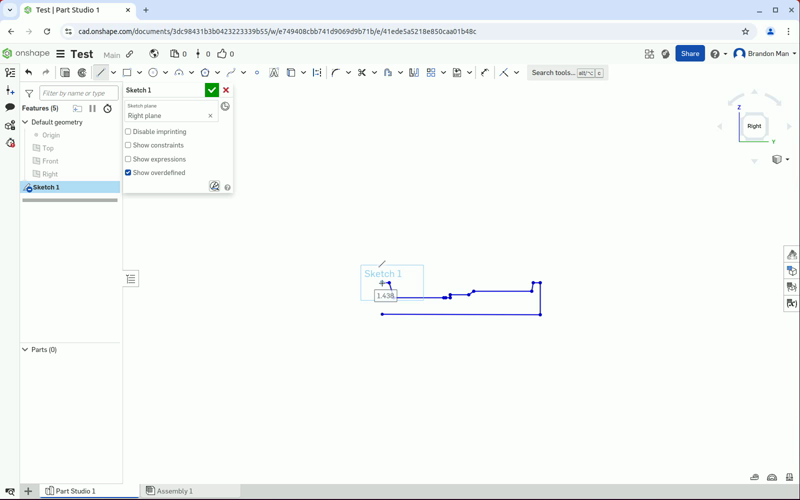
key_up(shift)
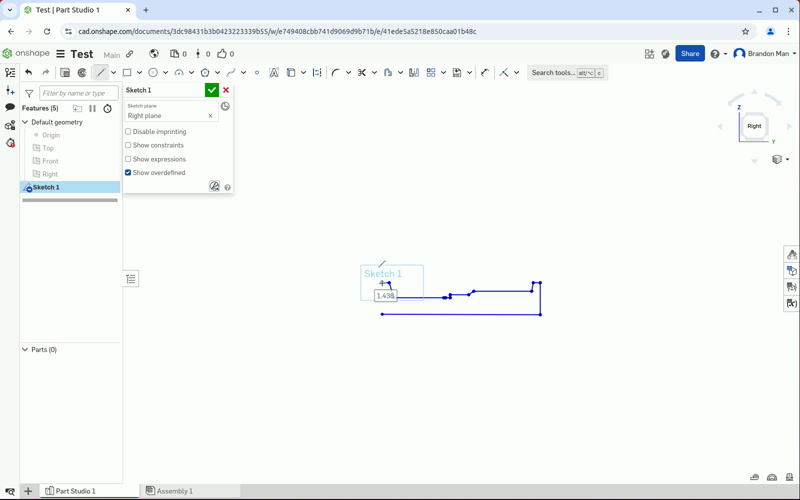
mouse_move(412, 282)
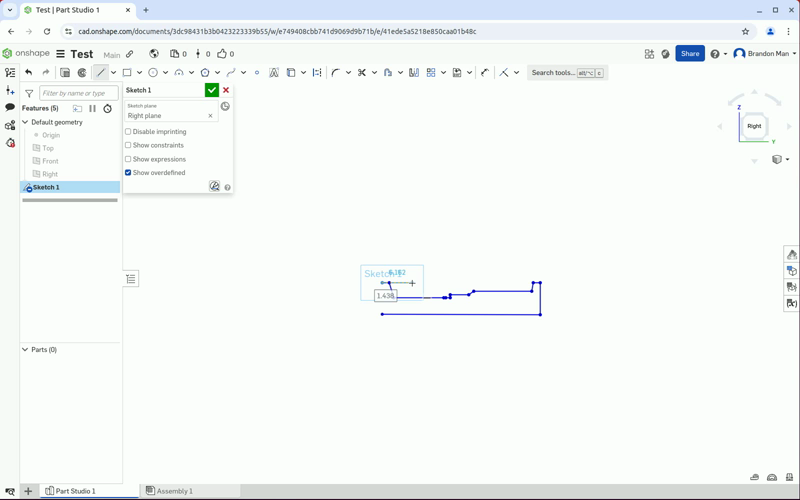
key_down(shift)
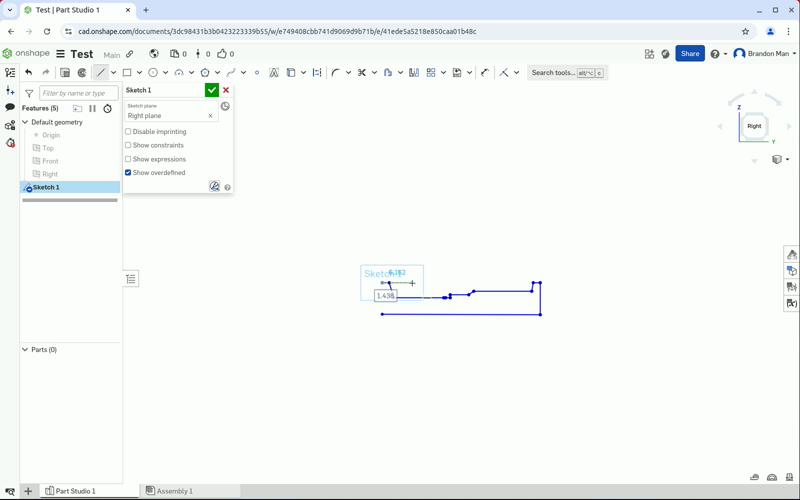
mouse_move(382, 314)
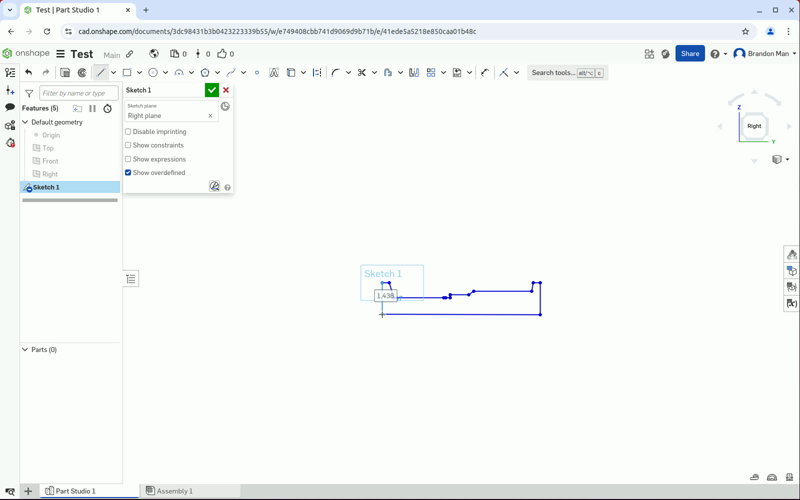
key_up(shift)
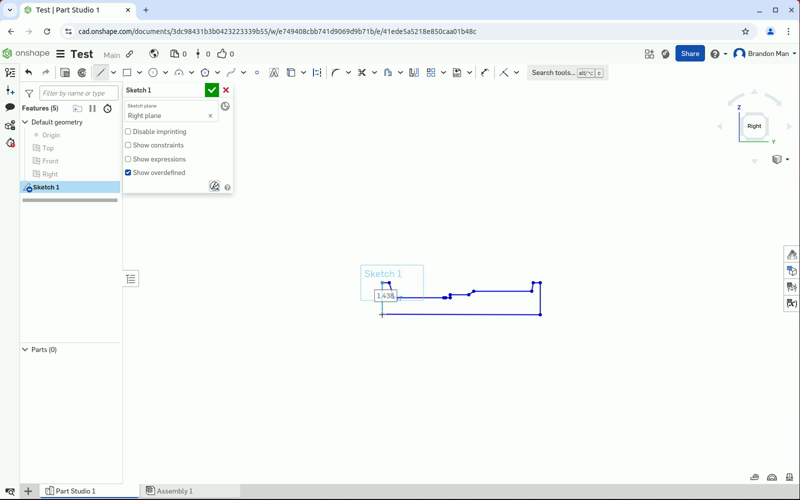
click(382, 314)
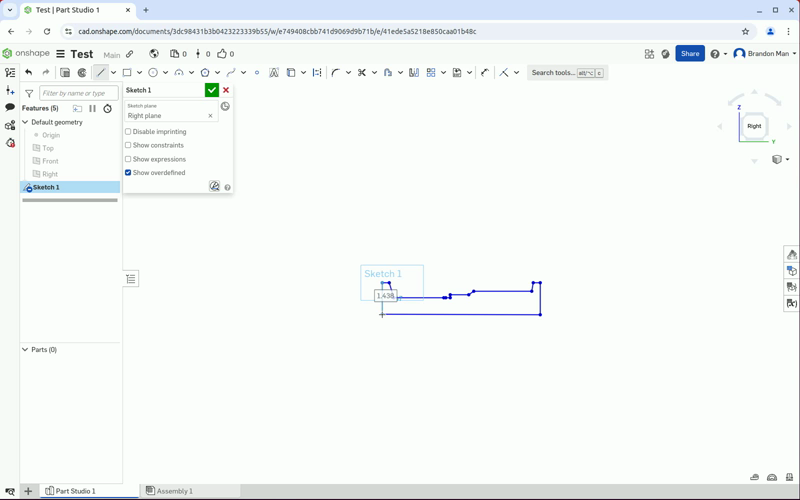
key(esc)
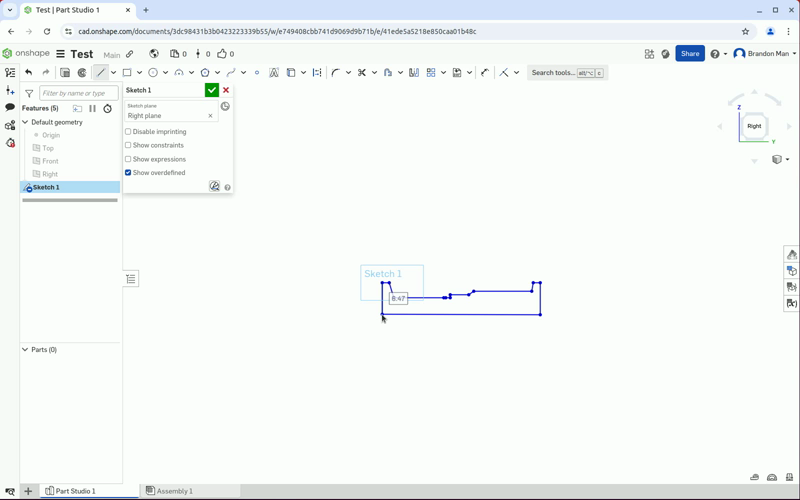
mouse_move(535, 309)
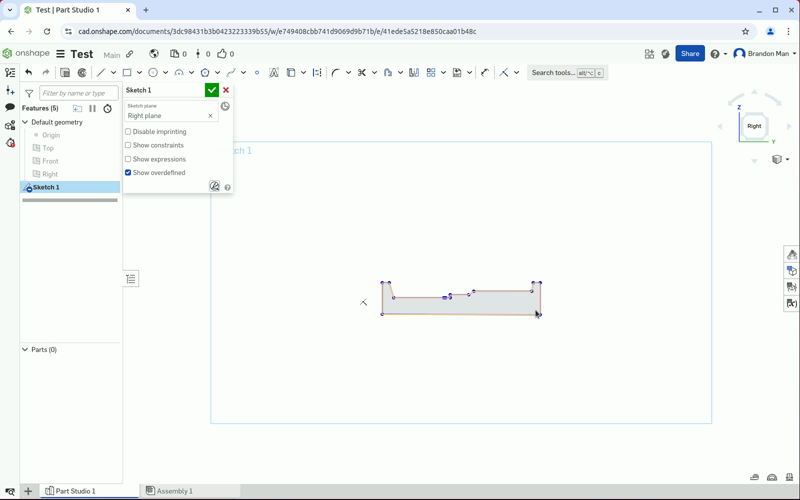
click(535, 309)
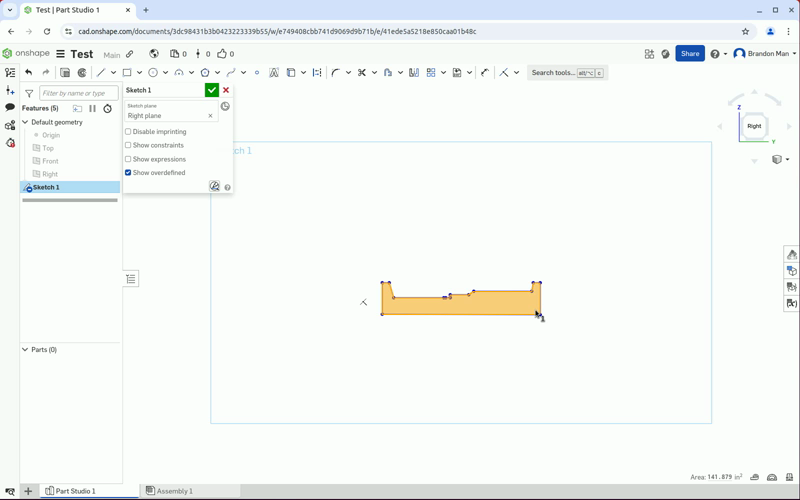
mouse_move(73, 352)
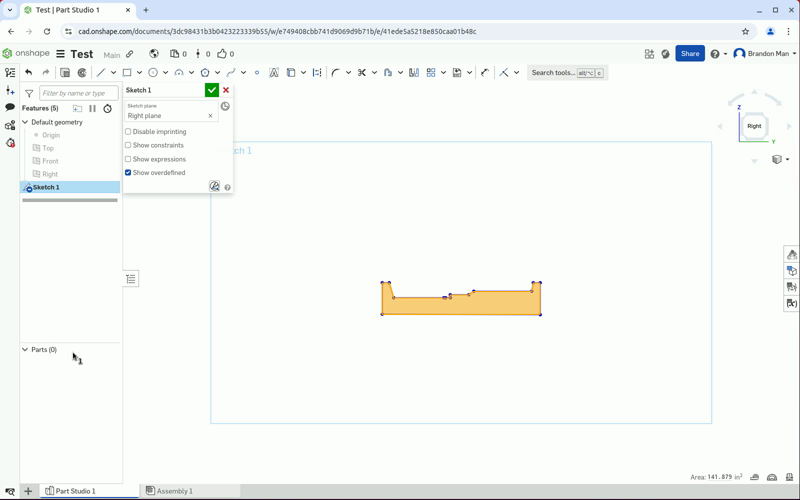
key(shift+y)
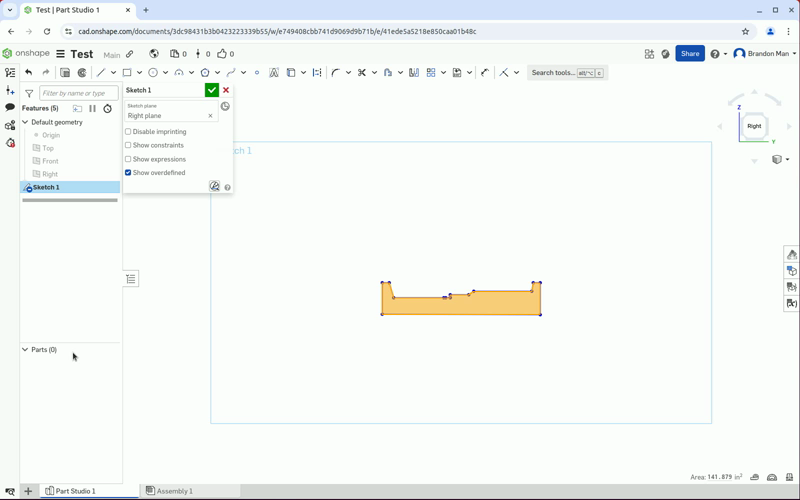
key(shift+e)
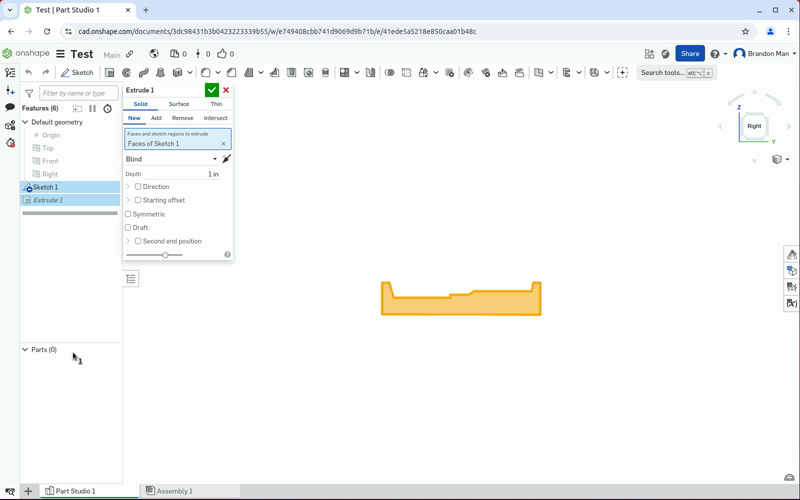
mouse_move(143, 106)
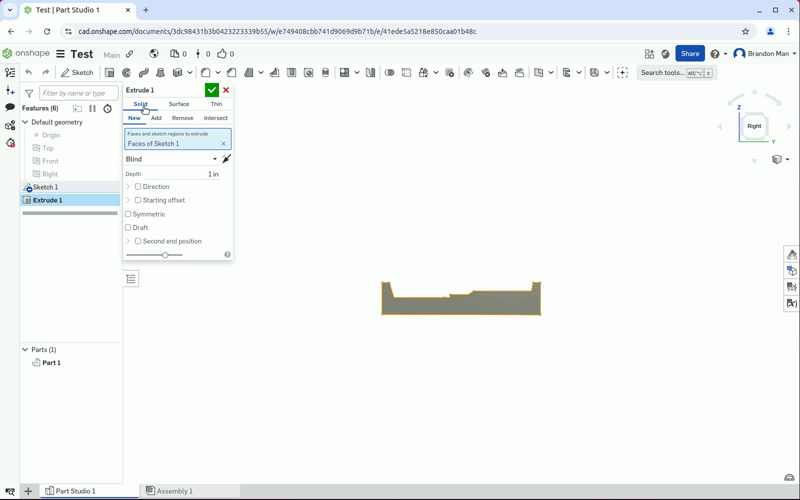
click(143, 106)
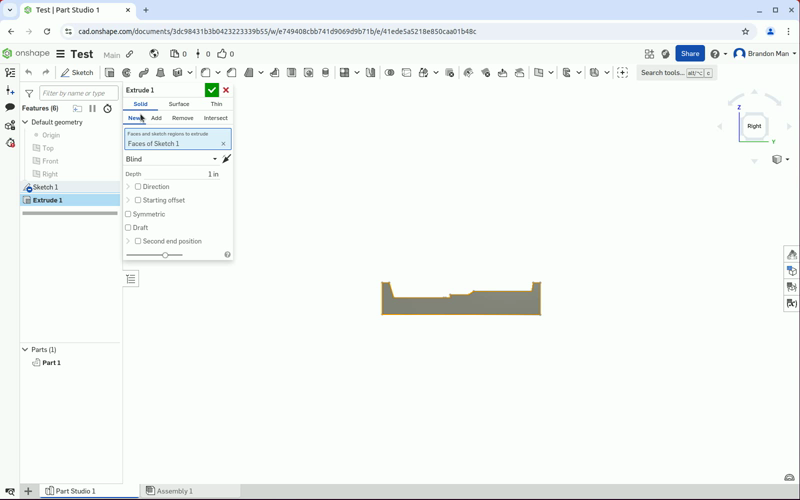
mouse_move(137, 120)
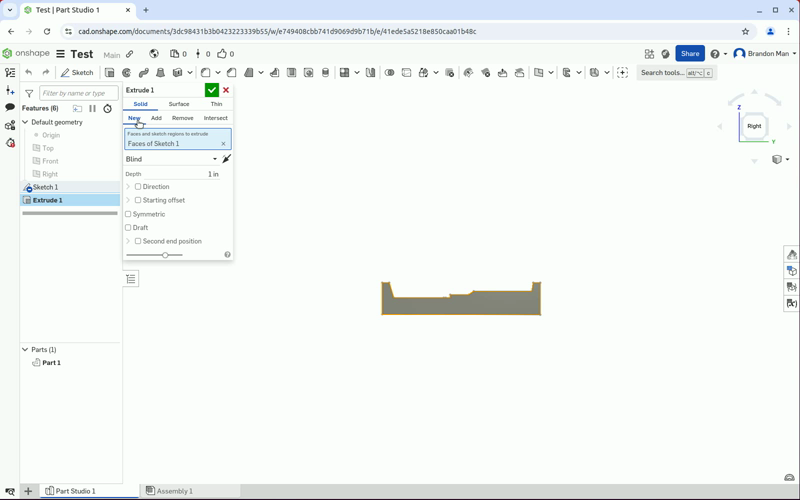
click(137, 120)
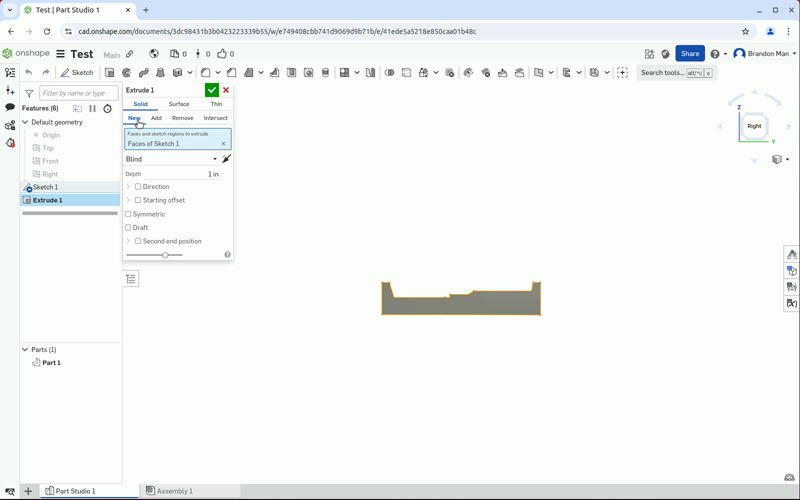
key(tab, 4)
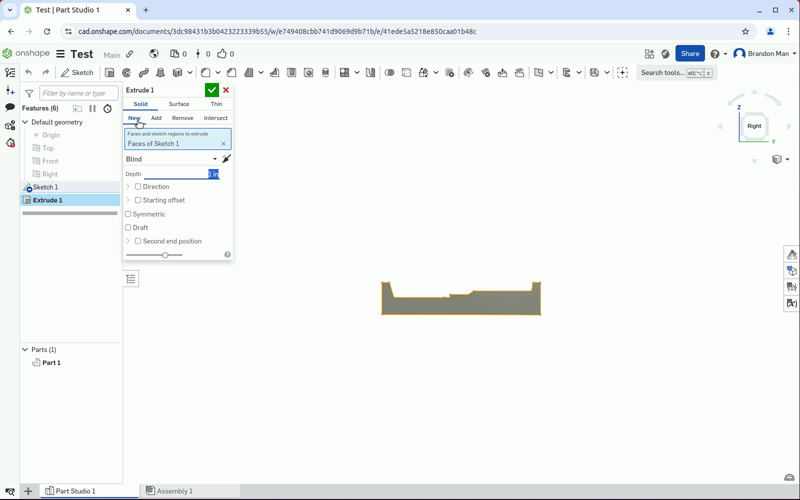
text(46.216)
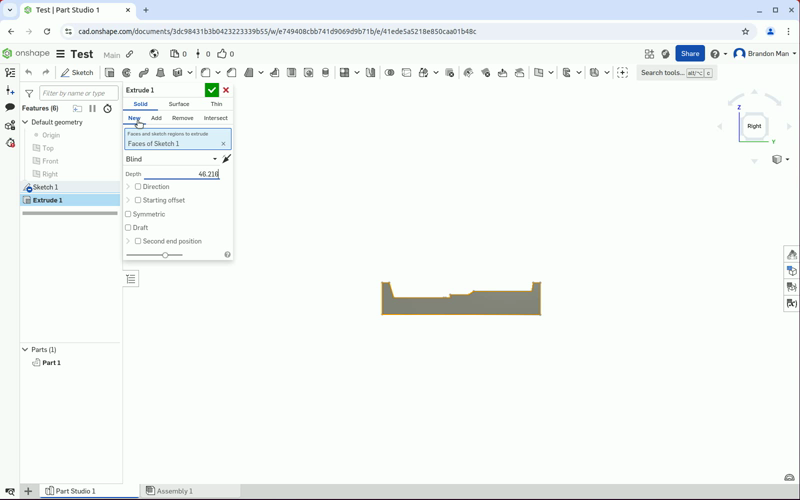
key(tab, 3)
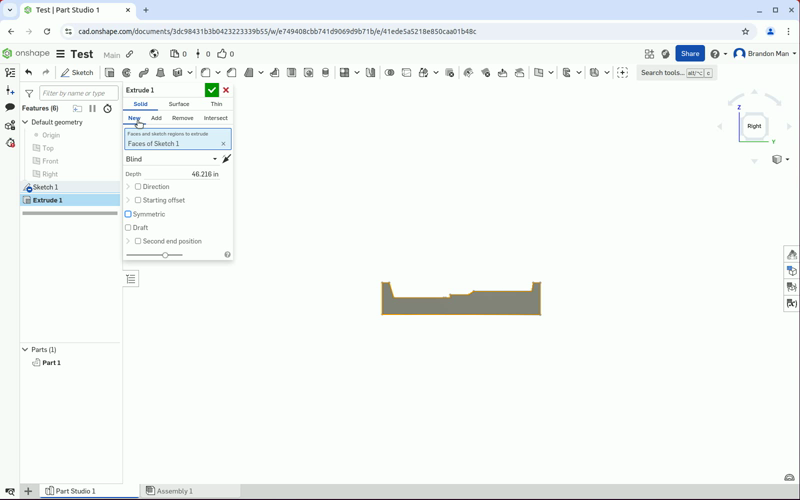
key(space)
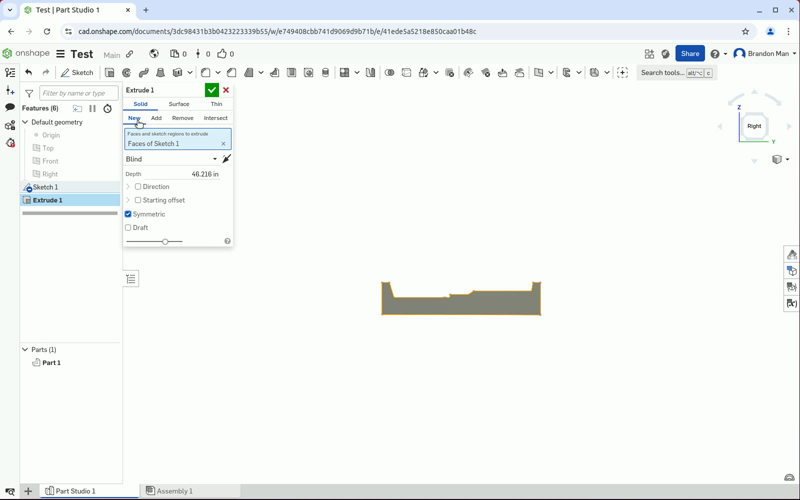
key(enter)
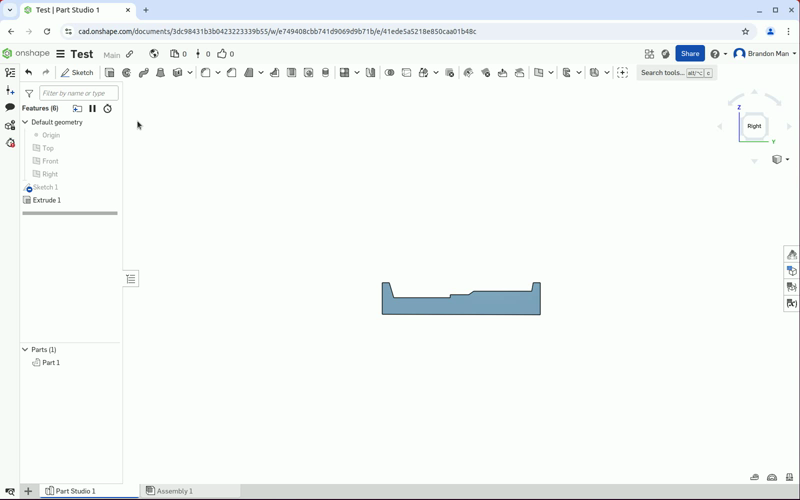
key(shift+h)
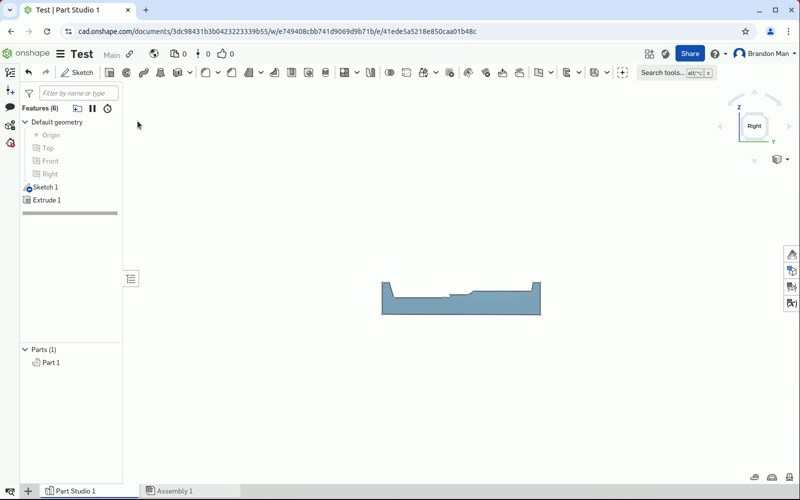
key(shift+h)
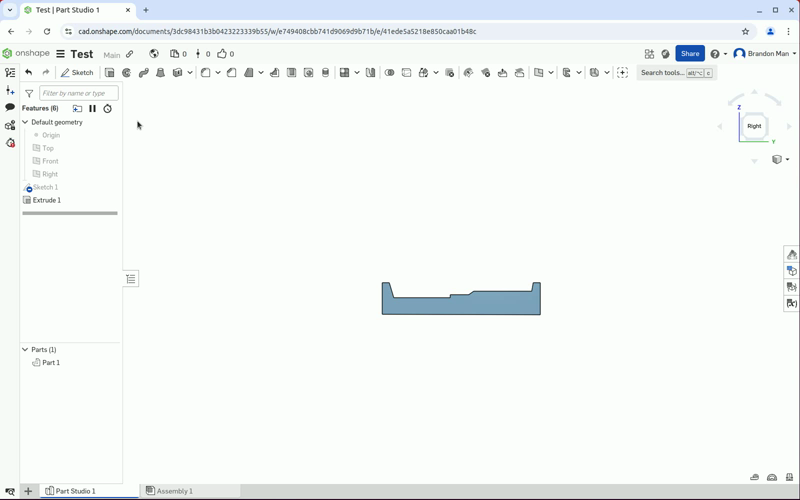
mouse_move(73, 189)
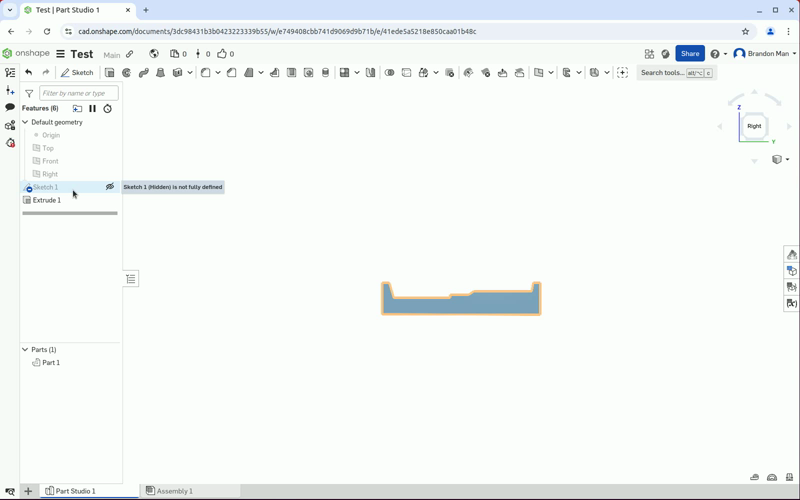
click(73, 189)
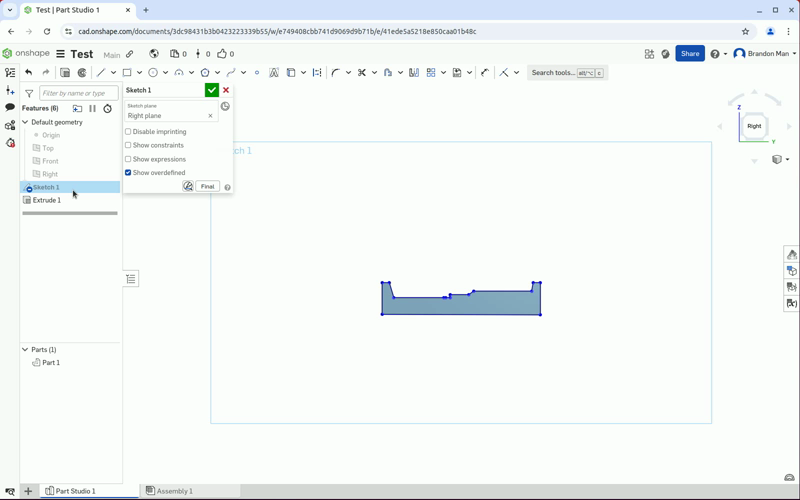
mouse_move(229, 92)
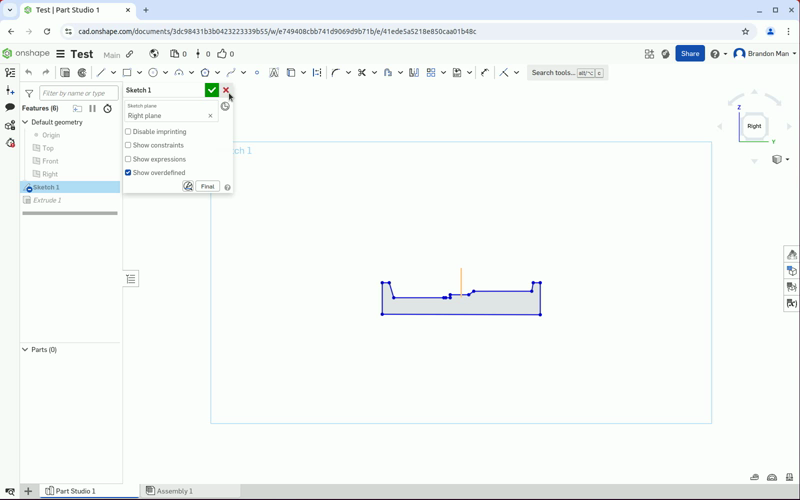
click(229, 92)
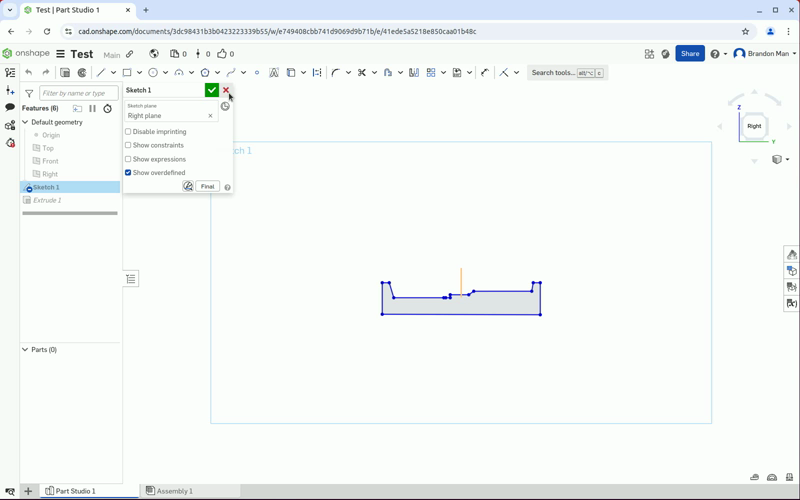
key(shift+s)
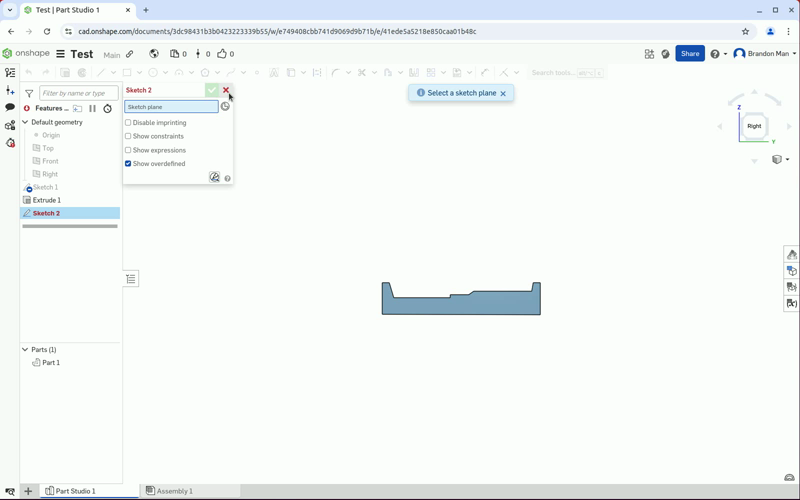
mouse_move(73, 176)
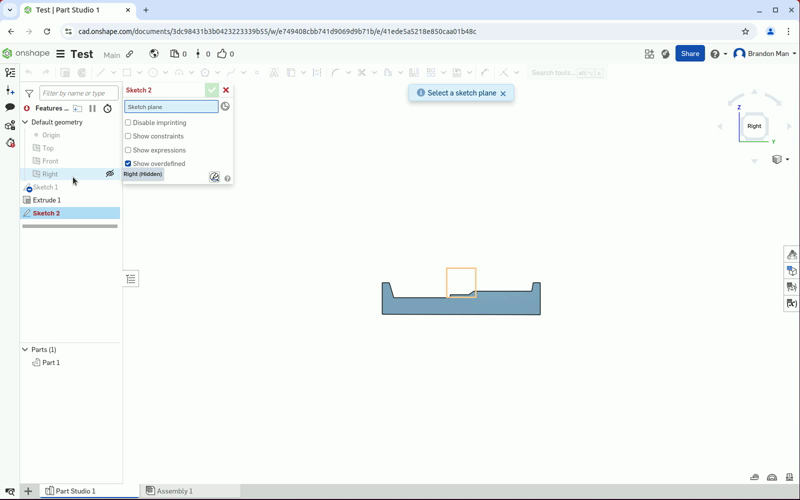
click(73, 176)
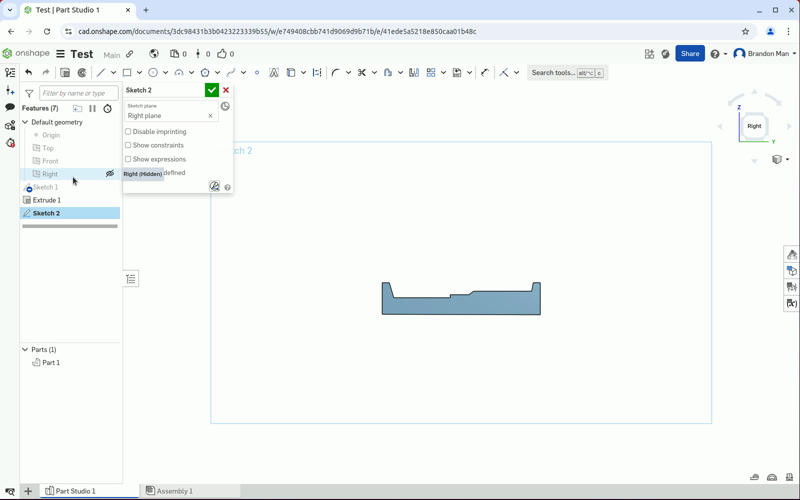
mouse_move(73, 352)
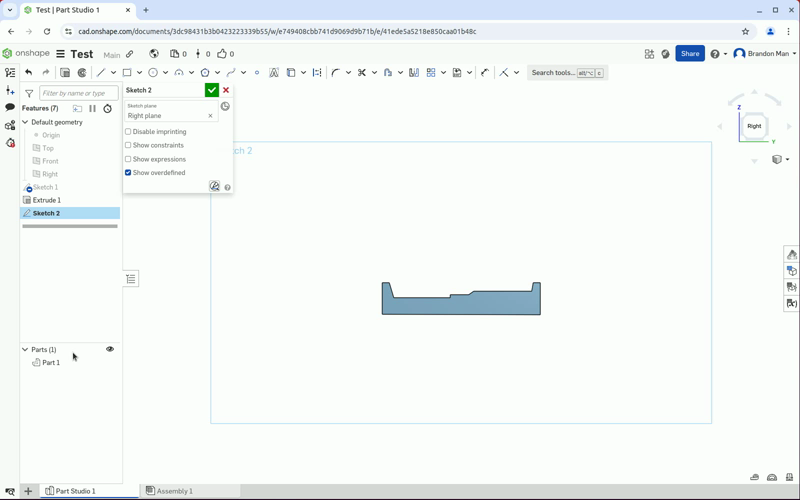
key(y)
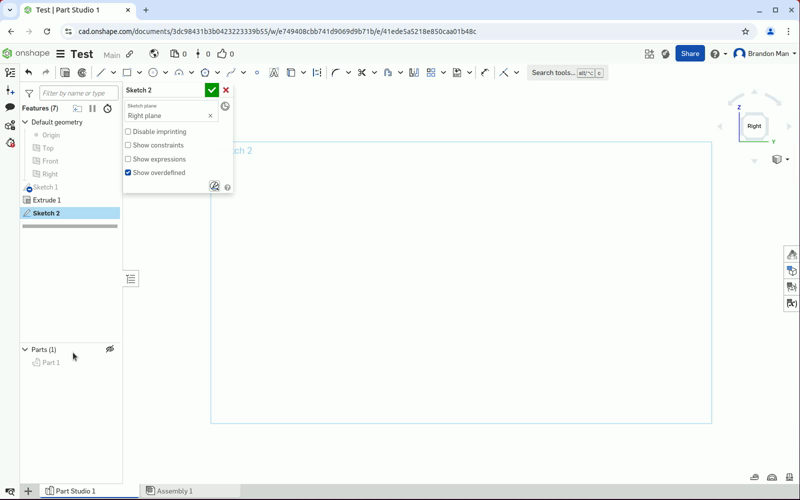
key(l)
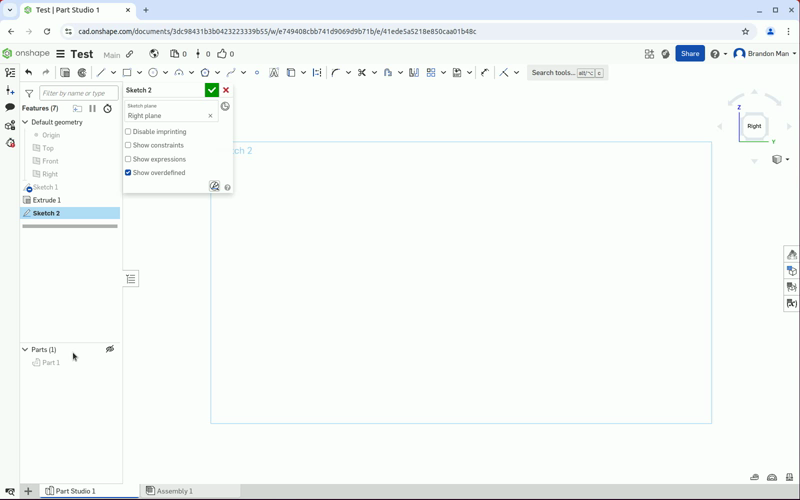
key_down(shift)
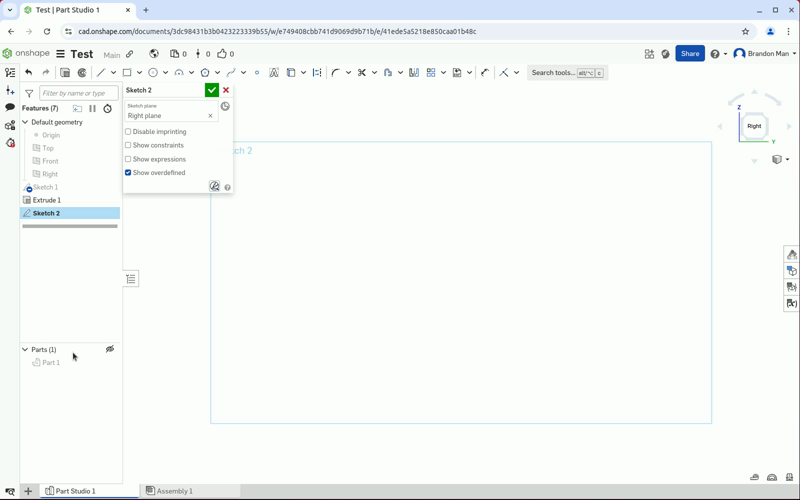
mouse_move(443, 298)
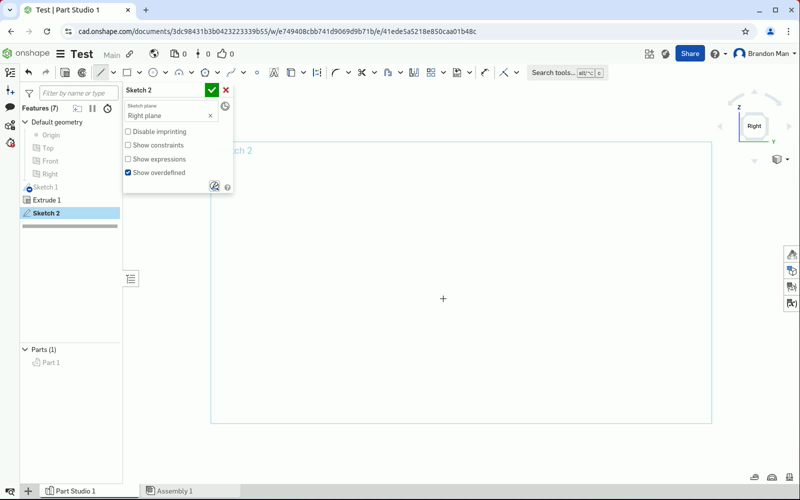
click(443, 298)
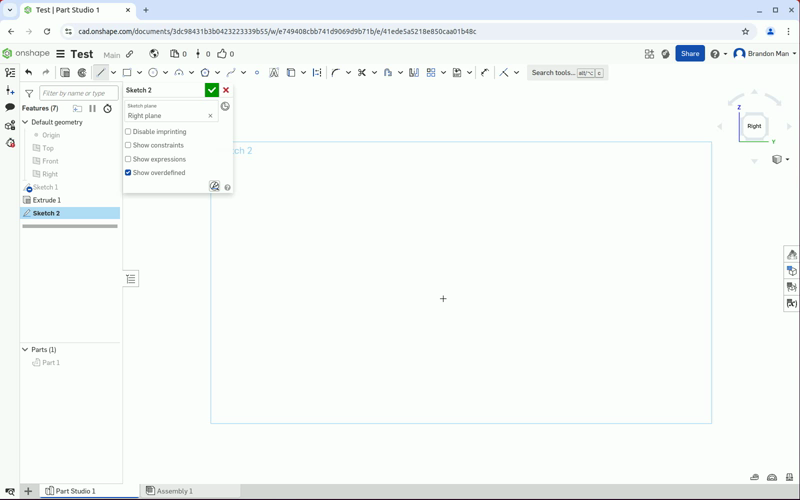
key_up(shift)
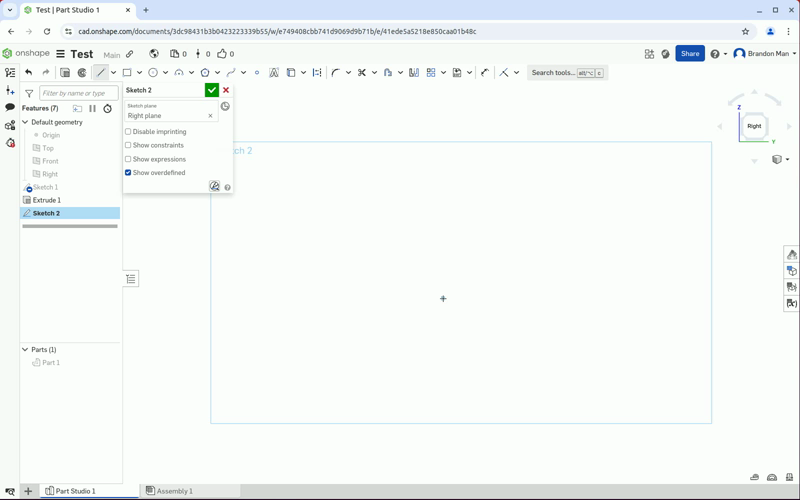
key_down(shift)
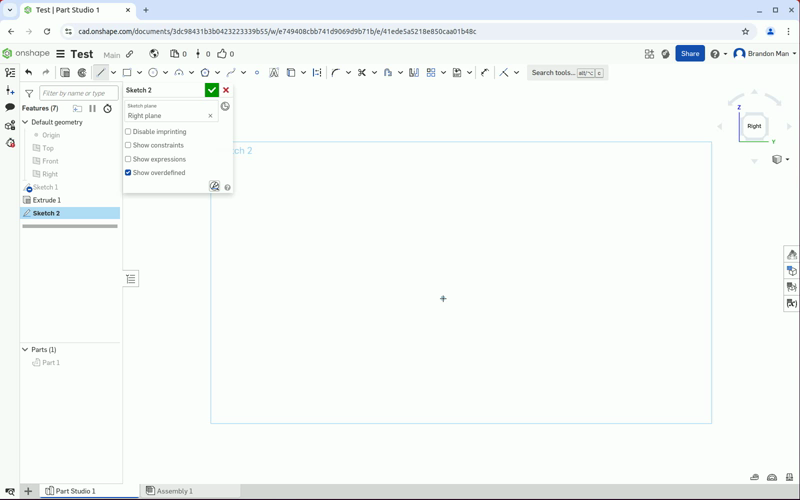
mouse_move(473, 298)
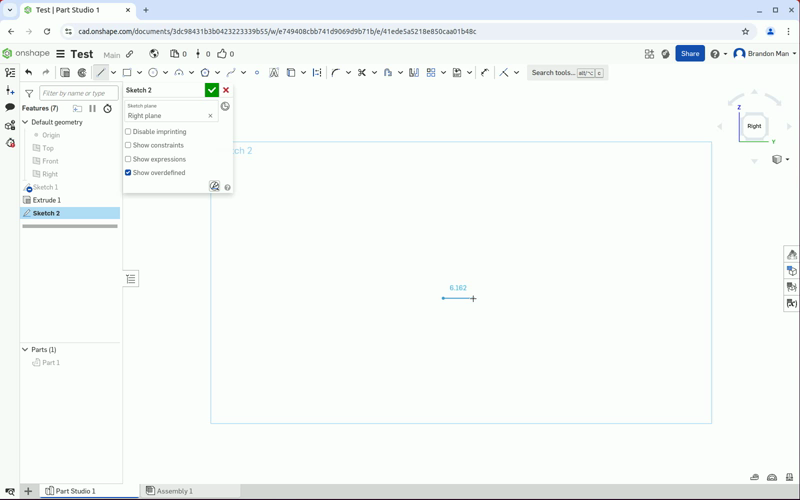
mouse_move(444, 298)
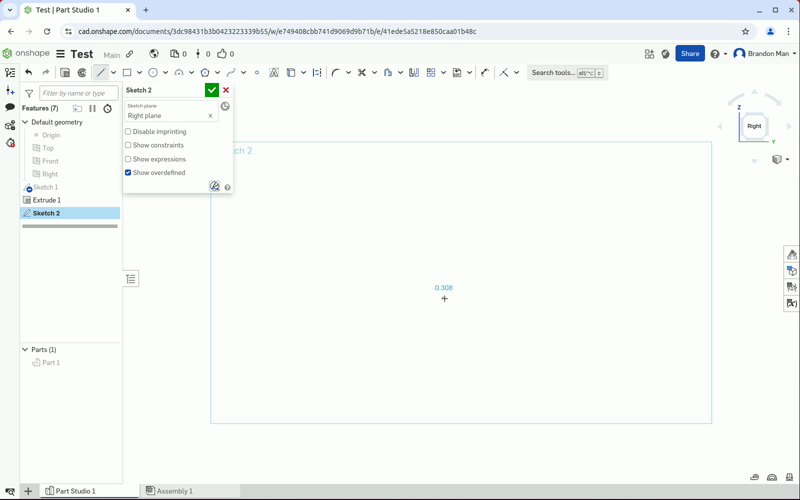
scroll(6)
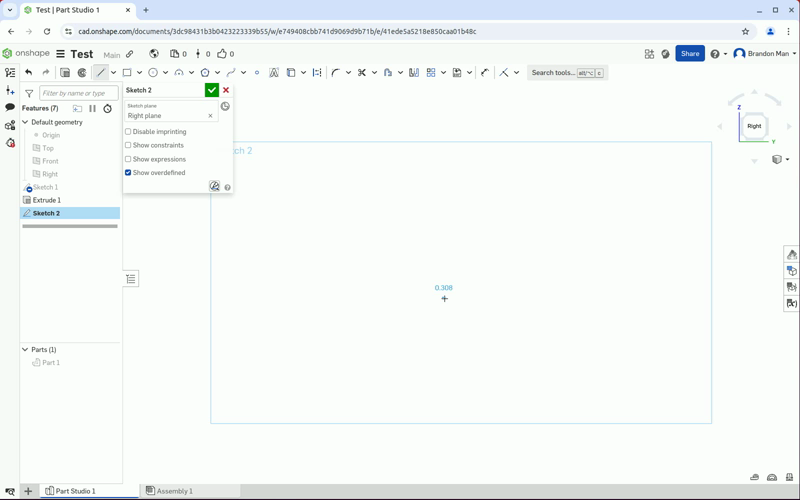
scroll(6)
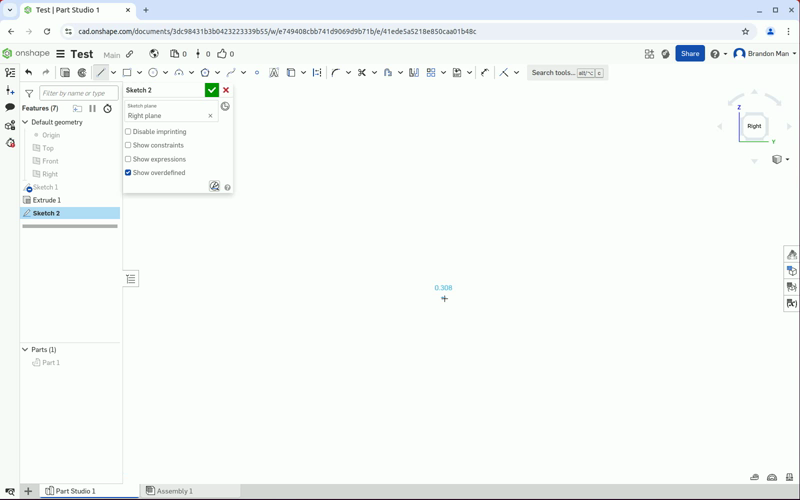
scroll(6)
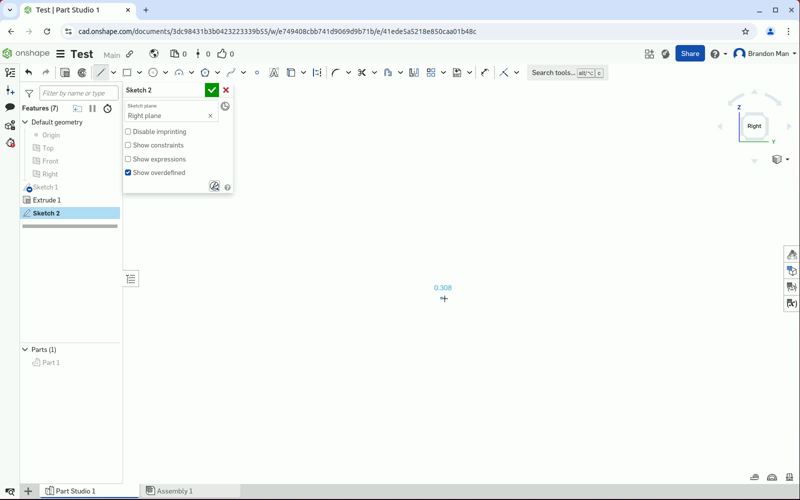
scroll(6)
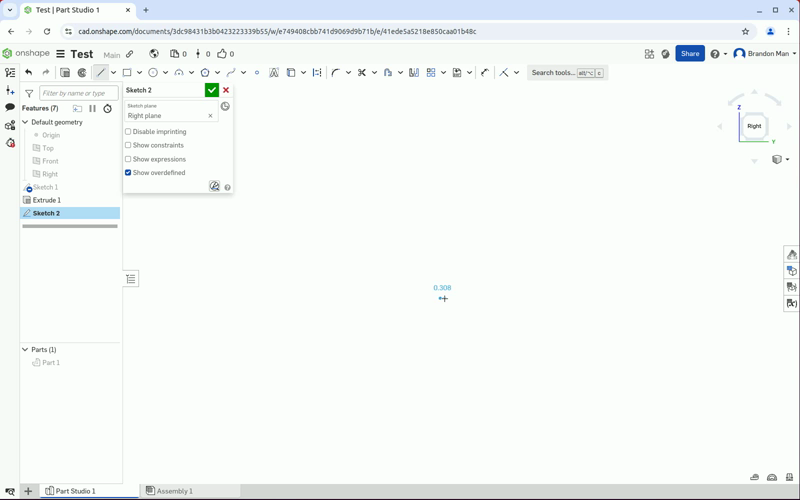
scroll(6)
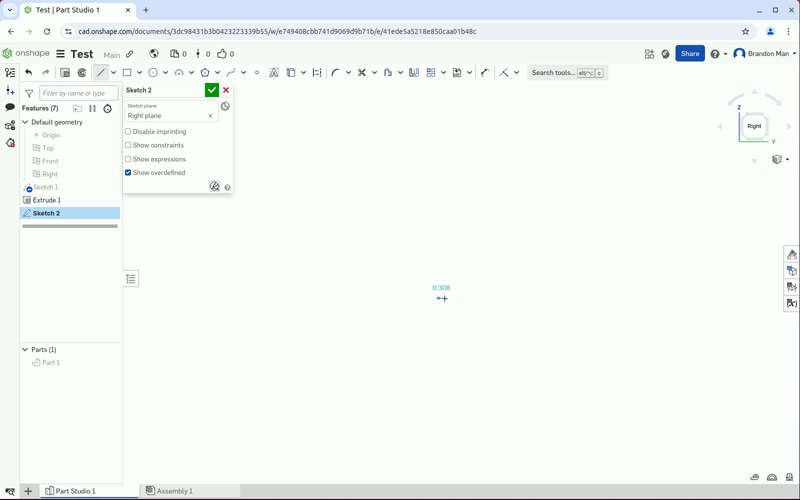
scroll(6)
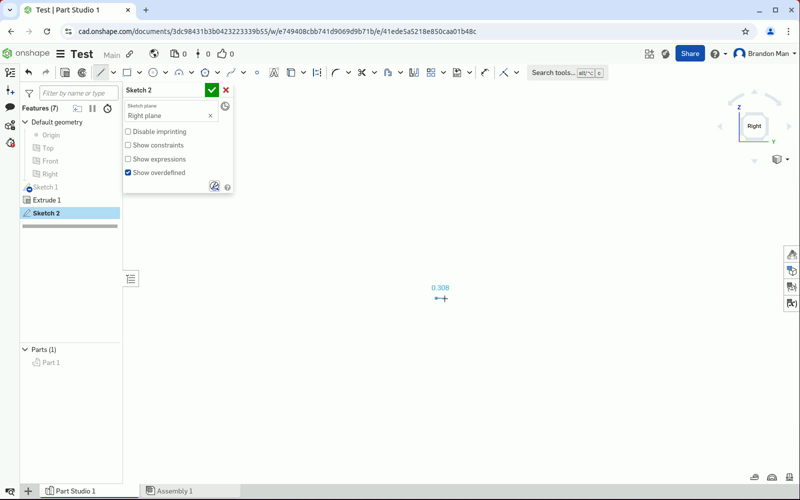
scroll(6)
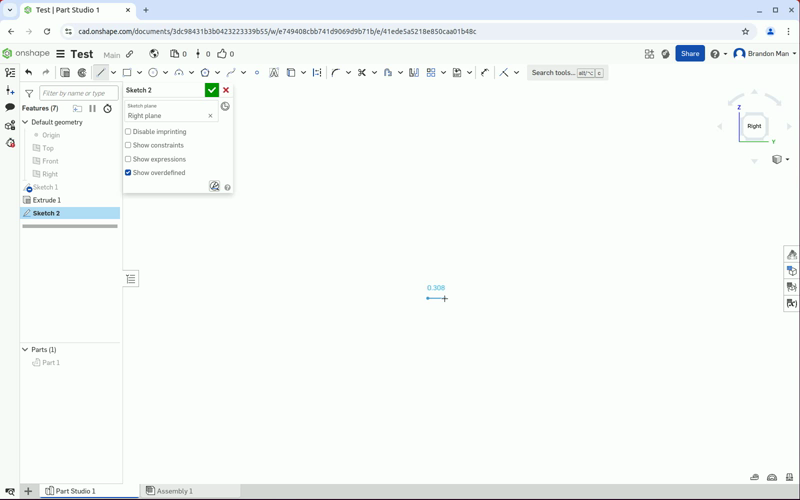
click(444, 298)
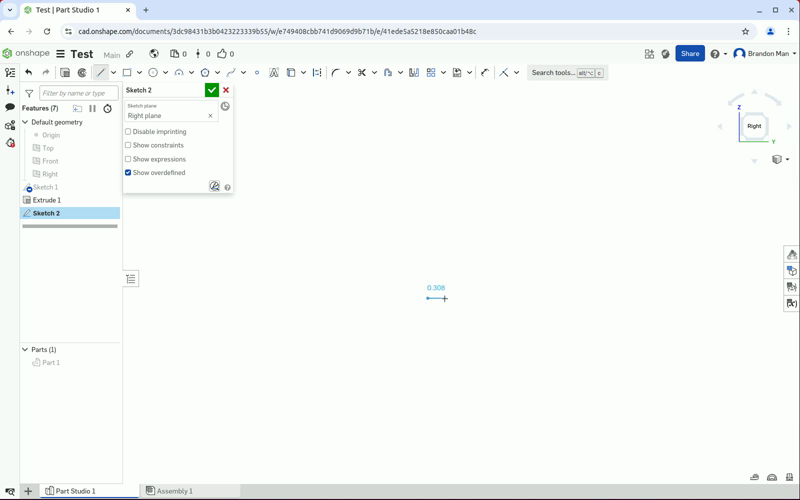
scroll(-6)
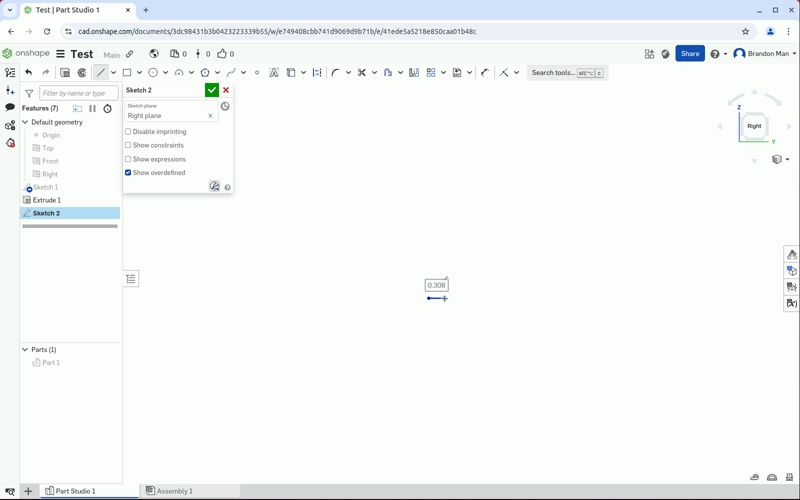
scroll(-6)
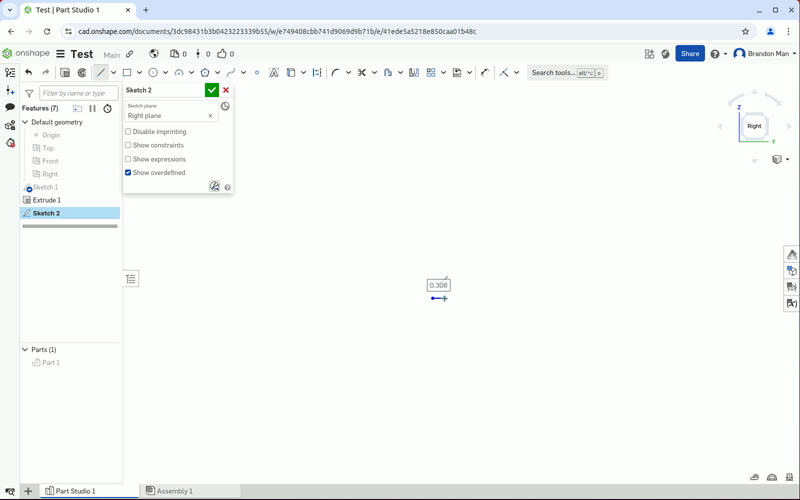
scroll(-6)
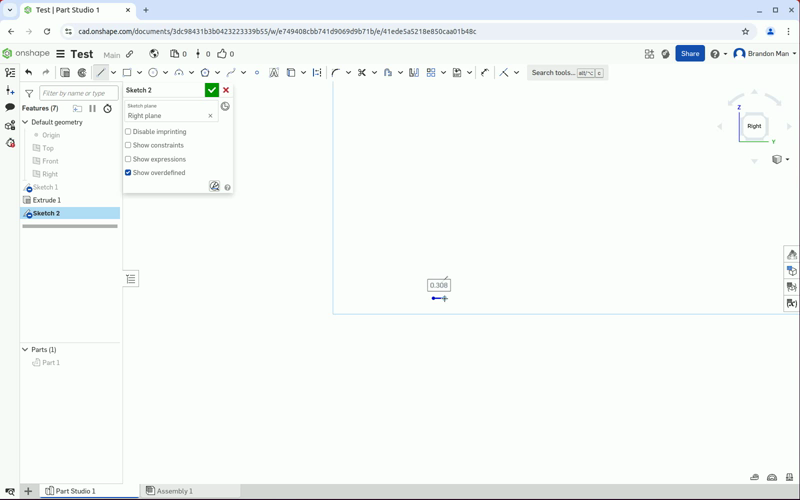
scroll(-6)
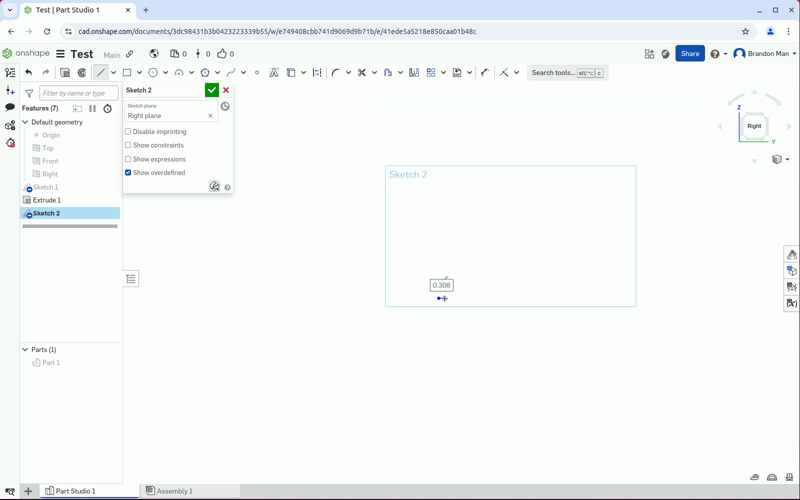
scroll(-6)
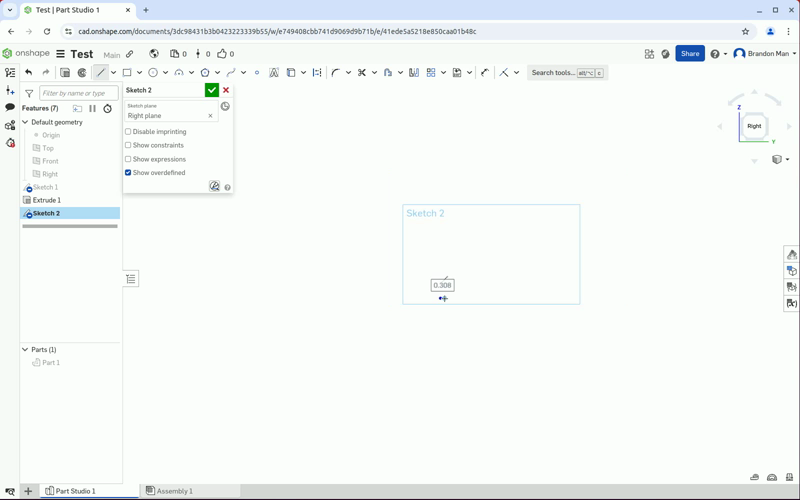
scroll(-6)
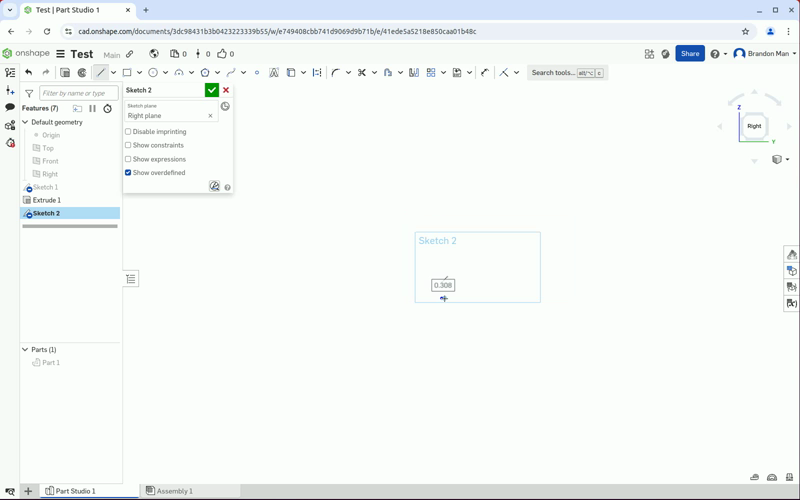
scroll(-6)
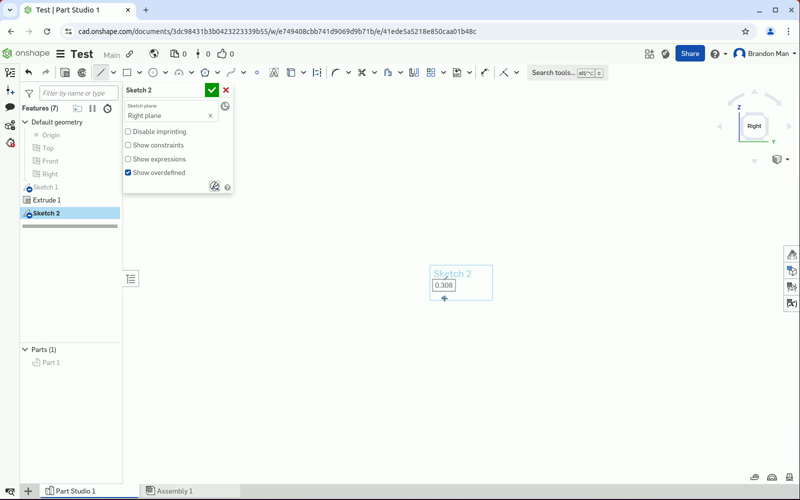
key_up(shift)
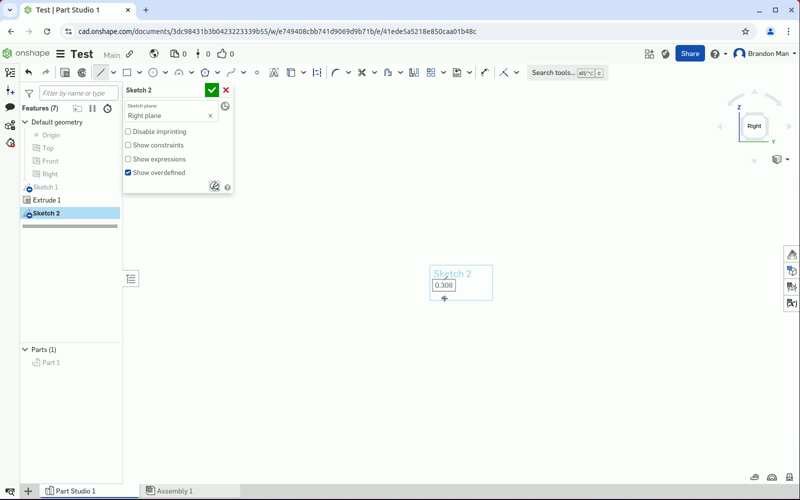
key_down(shift)
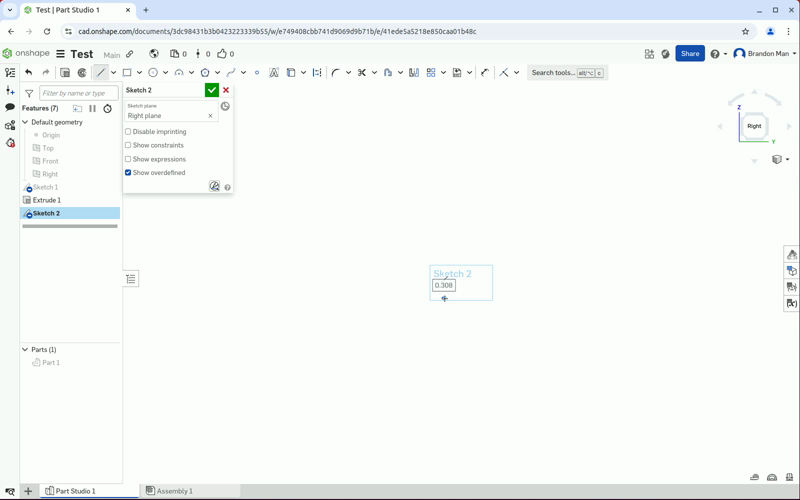
mouse_move(474, 298)
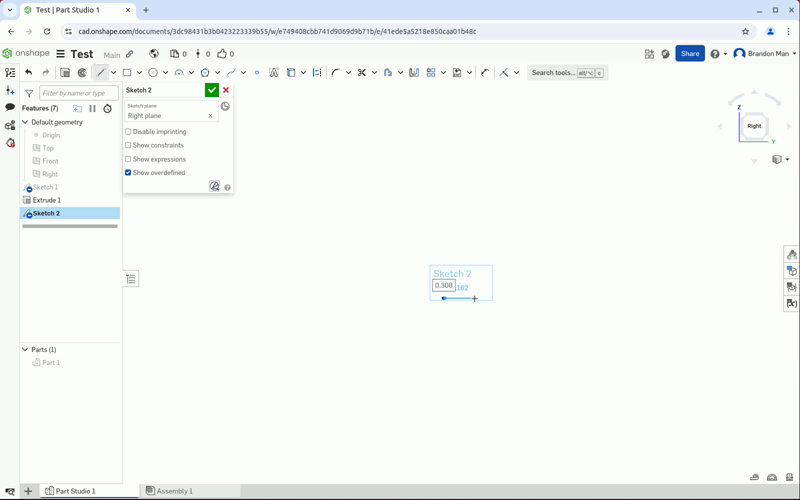
mouse_move(444, 292)
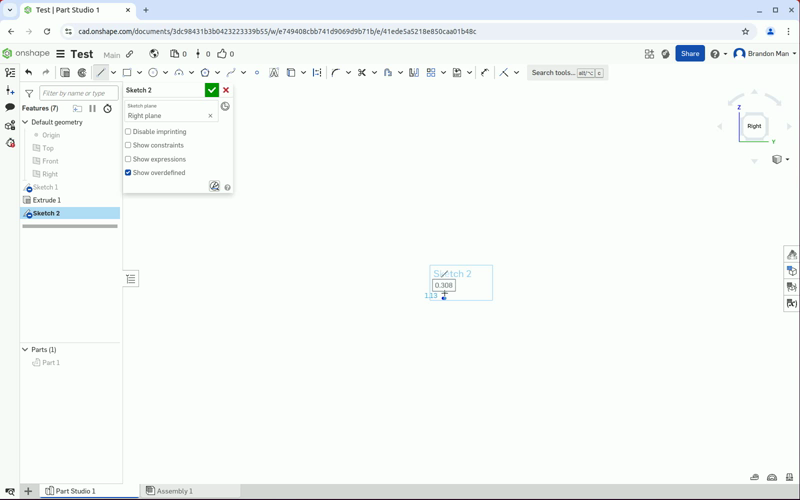
scroll(6)
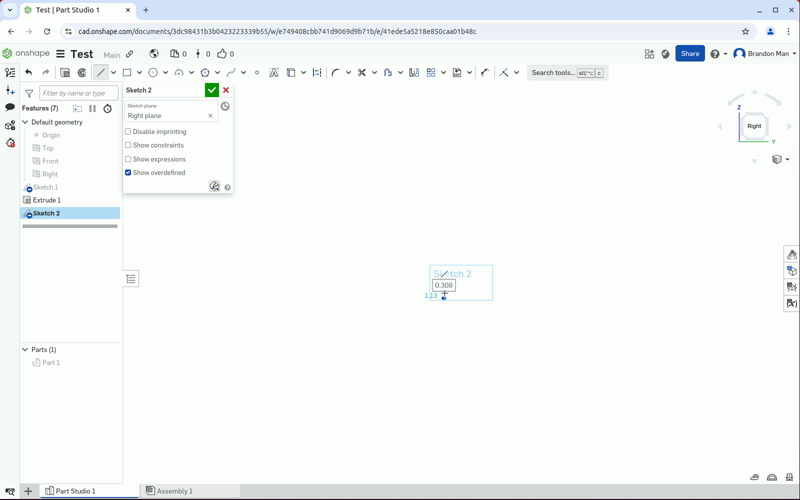
scroll(6)
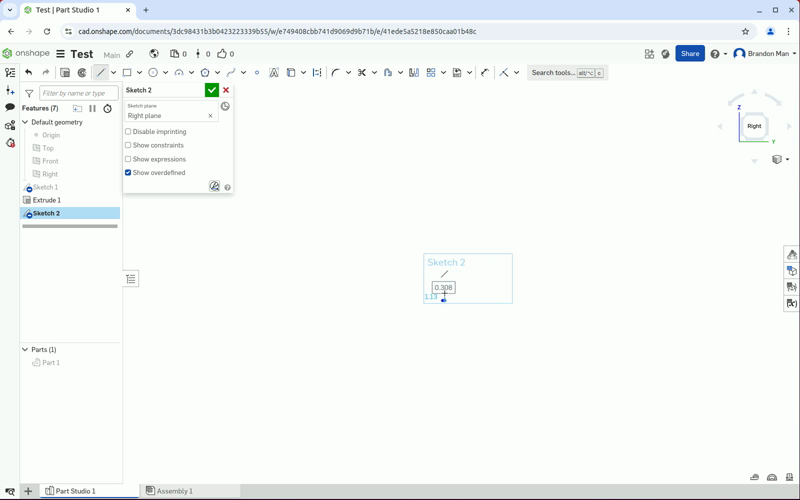
scroll(6)
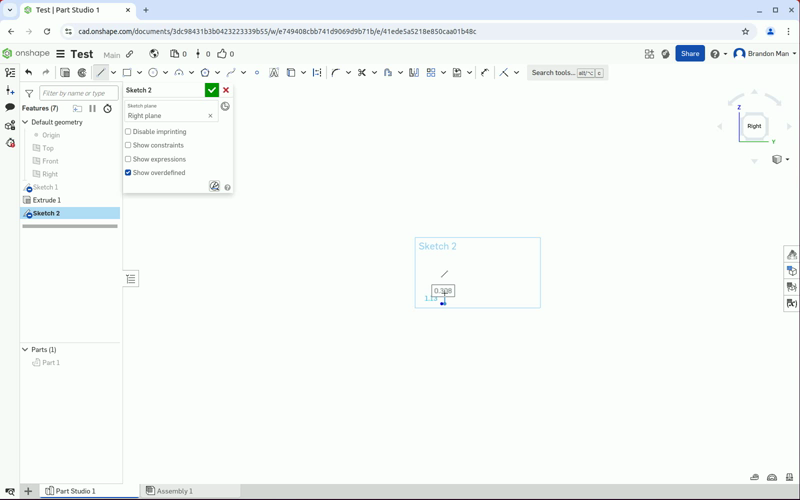
scroll(6)
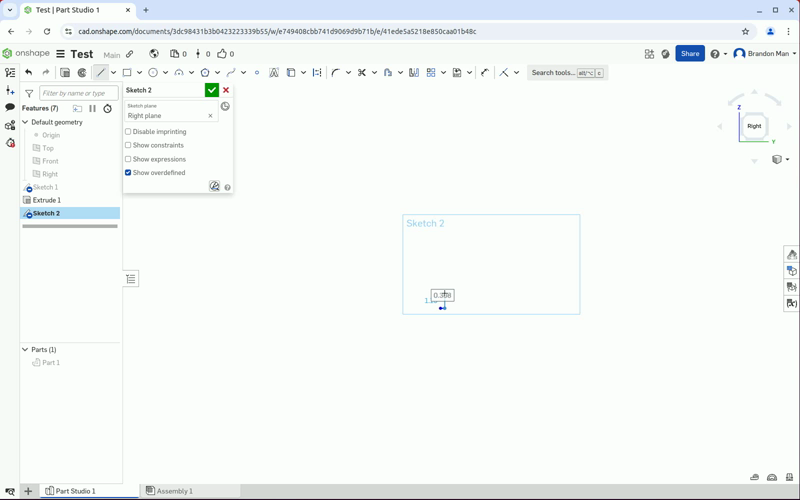
scroll(6)
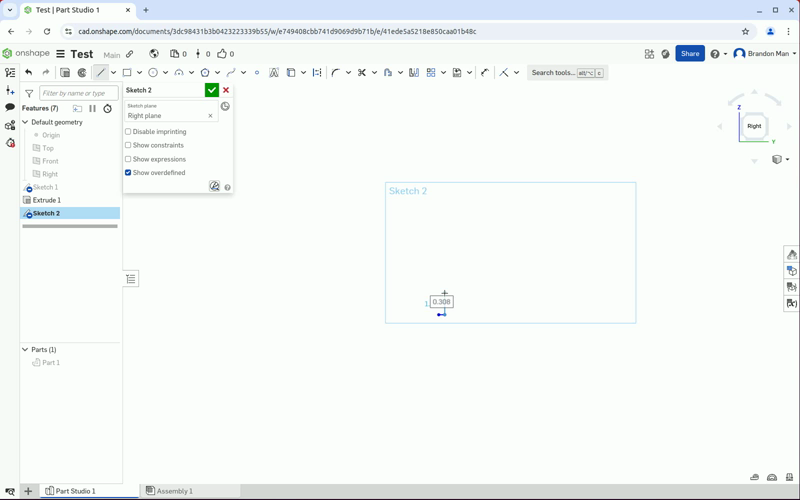
scroll(6)
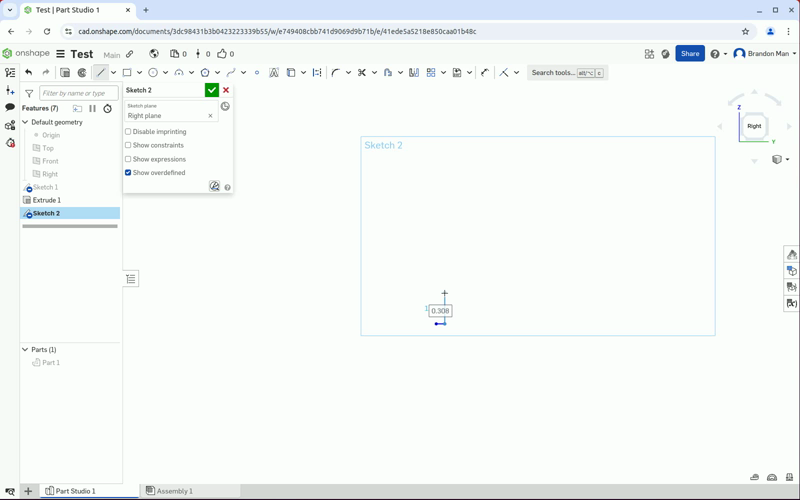
scroll(6)
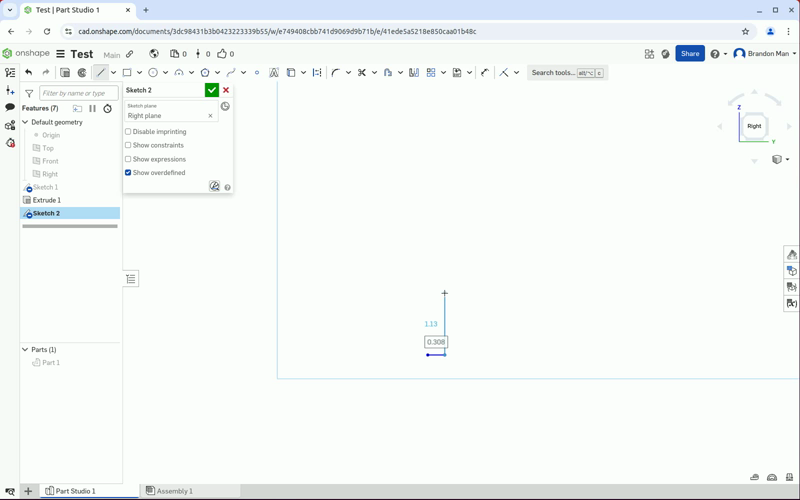
click(444, 292)
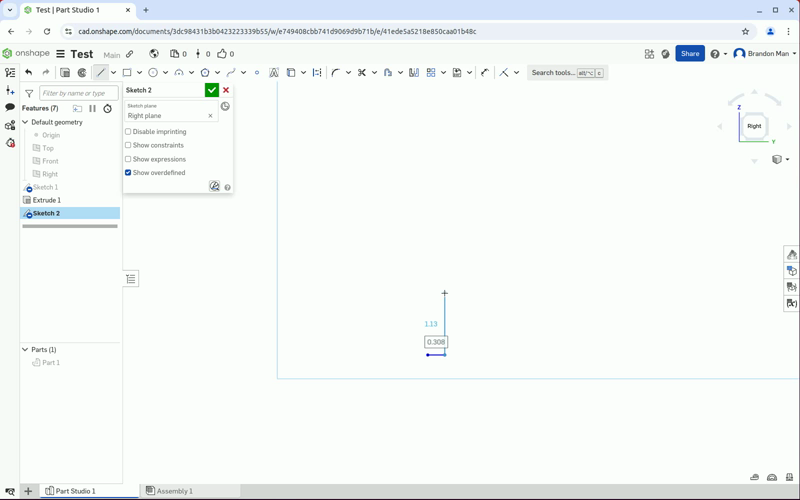
scroll(-6)
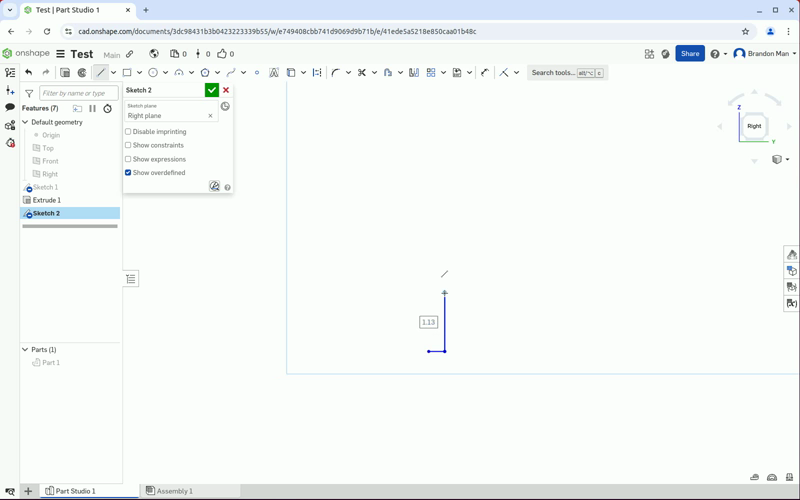
scroll(-6)
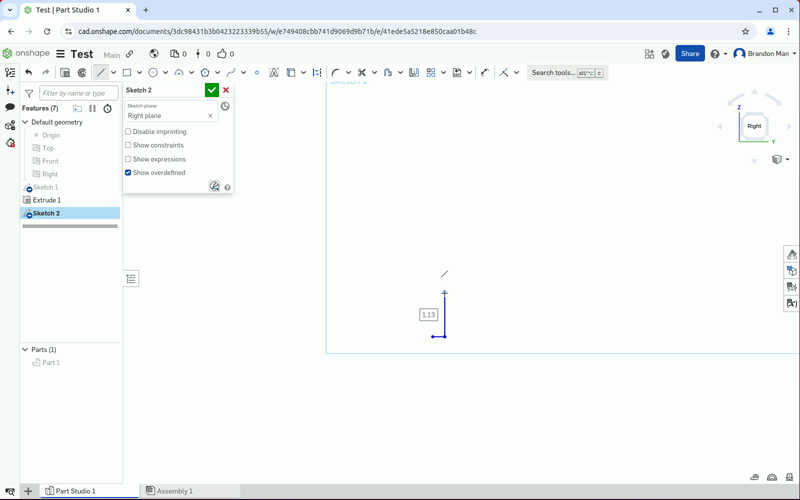
scroll(-6)
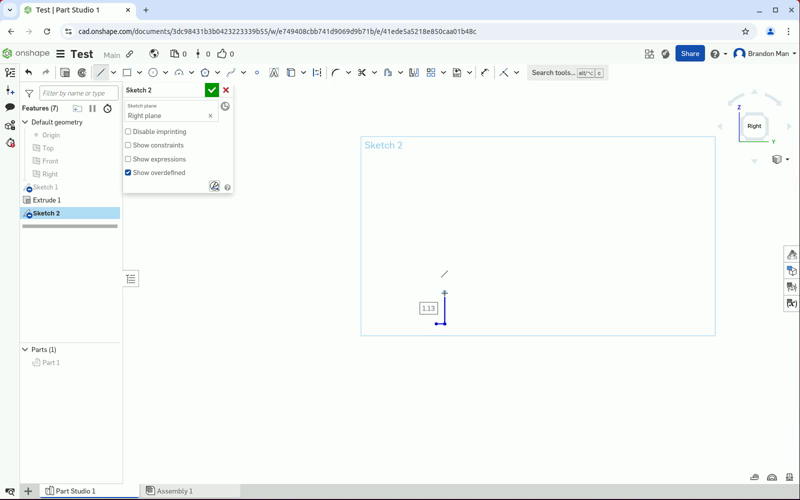
scroll(-6)
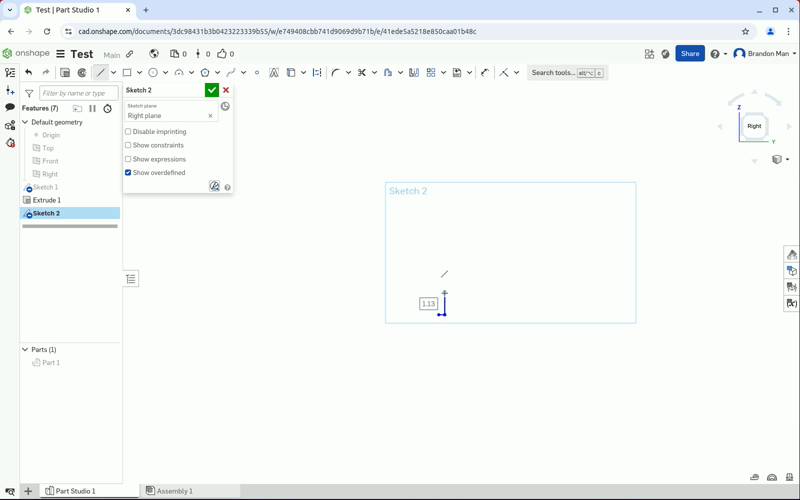
scroll(-6)
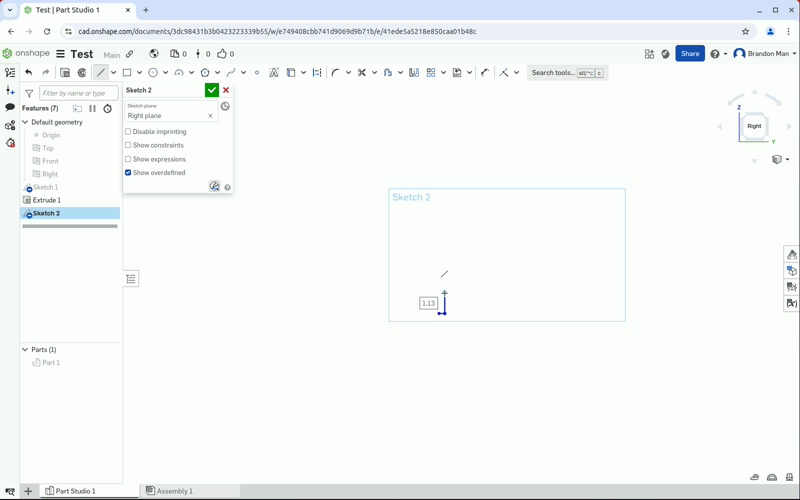
scroll(-6)
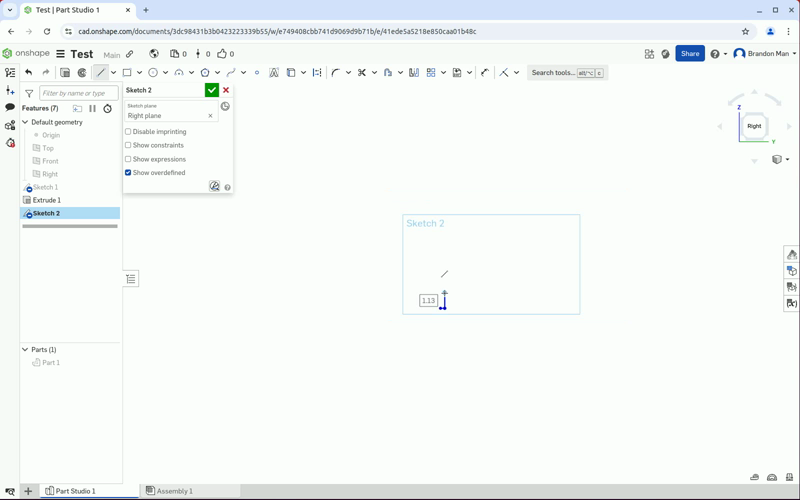
scroll(-6)
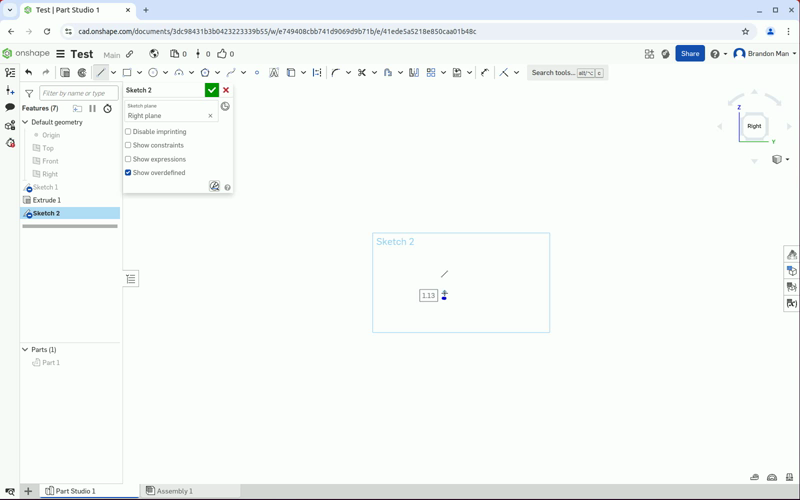
key_up(shift)
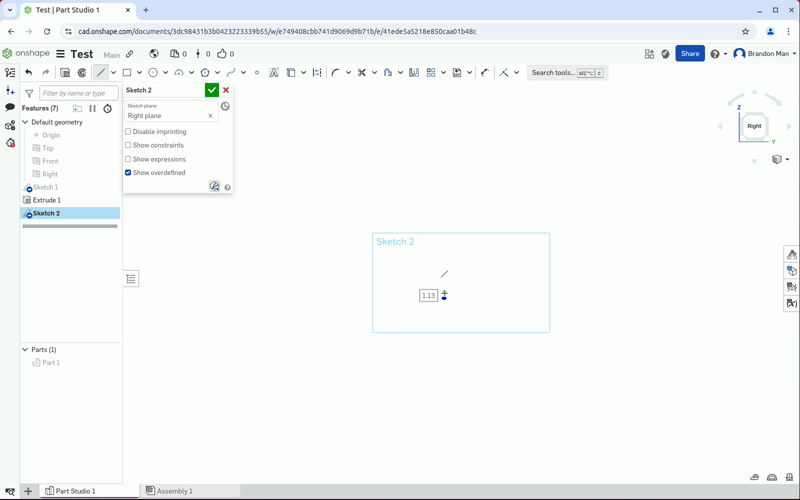
key_down(shift)
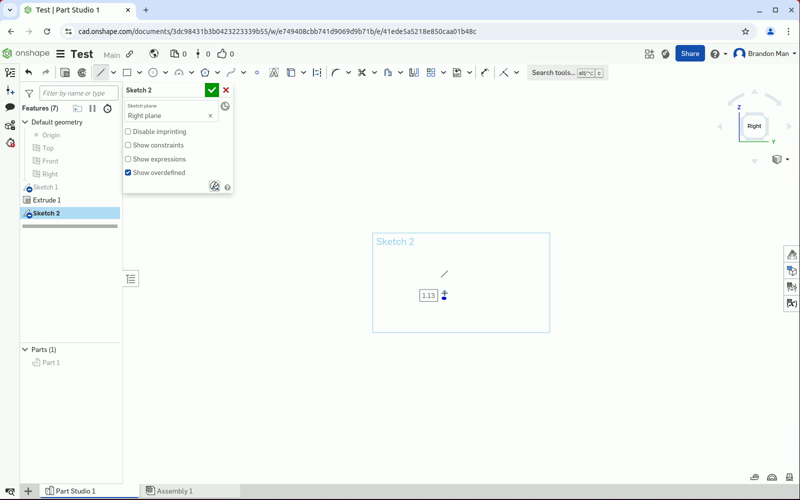
mouse_move(474, 292)
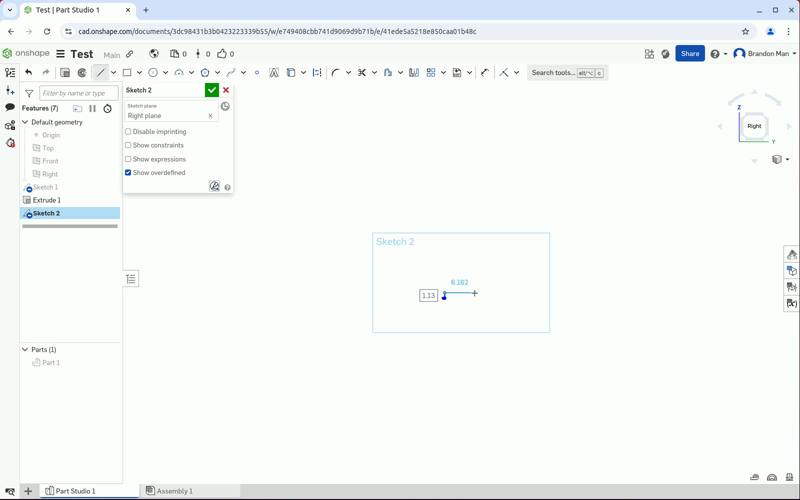
mouse_move(443, 292)
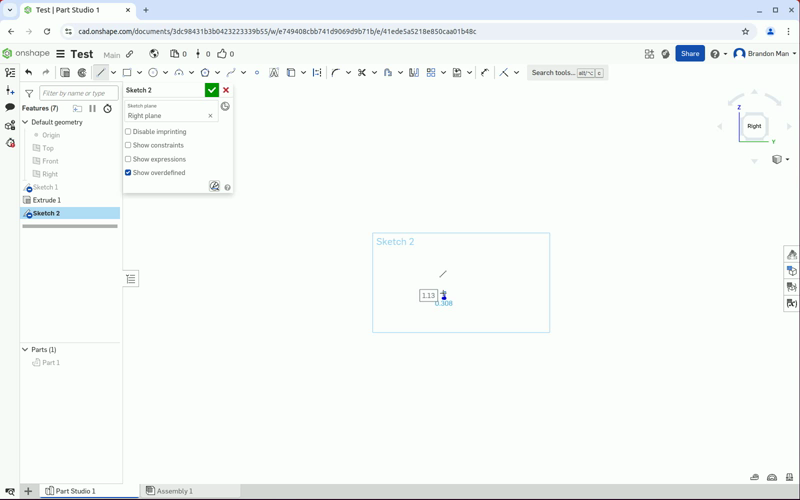
scroll(6)
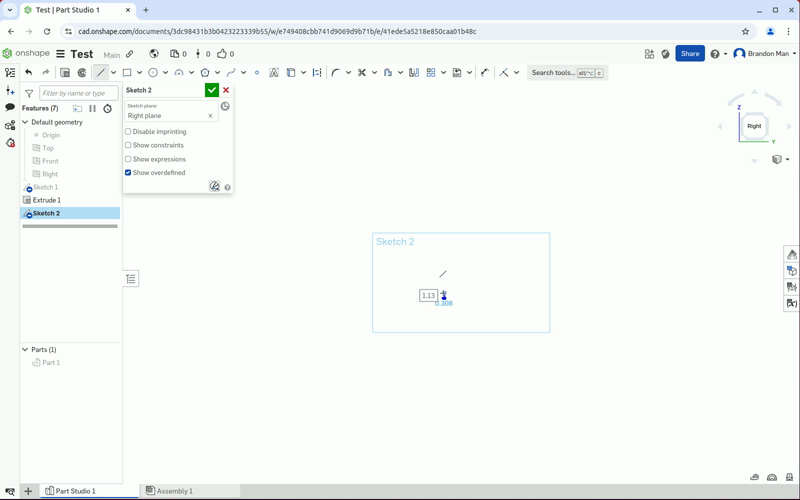
scroll(6)
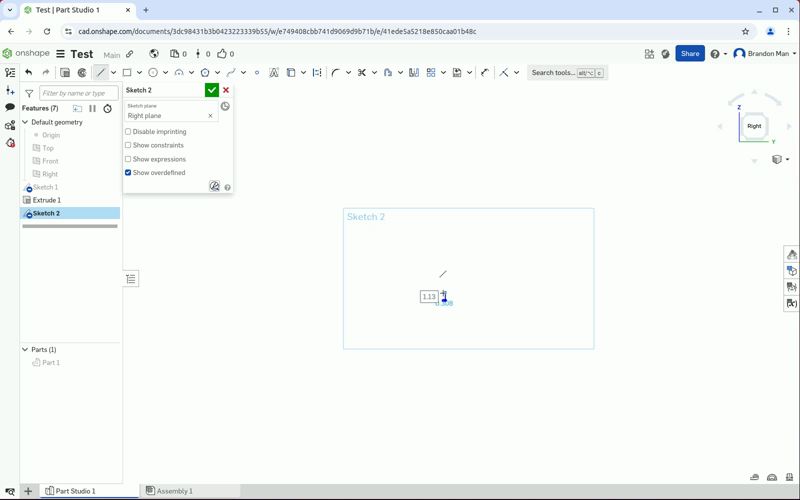
scroll(6)
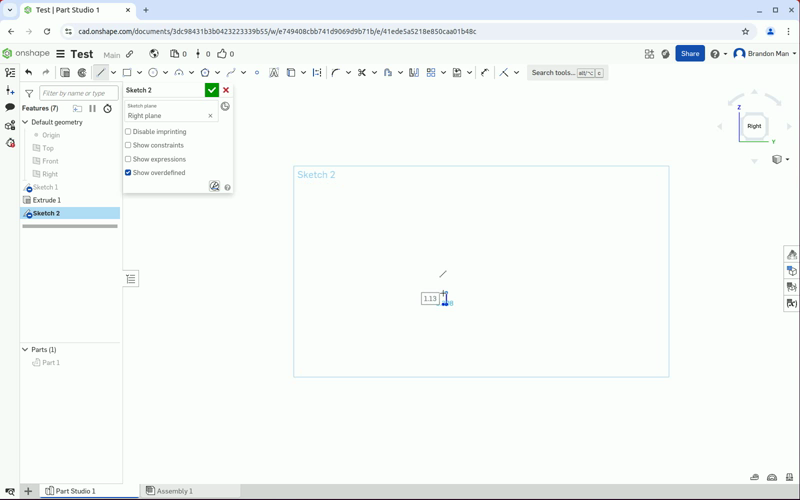
scroll(6)
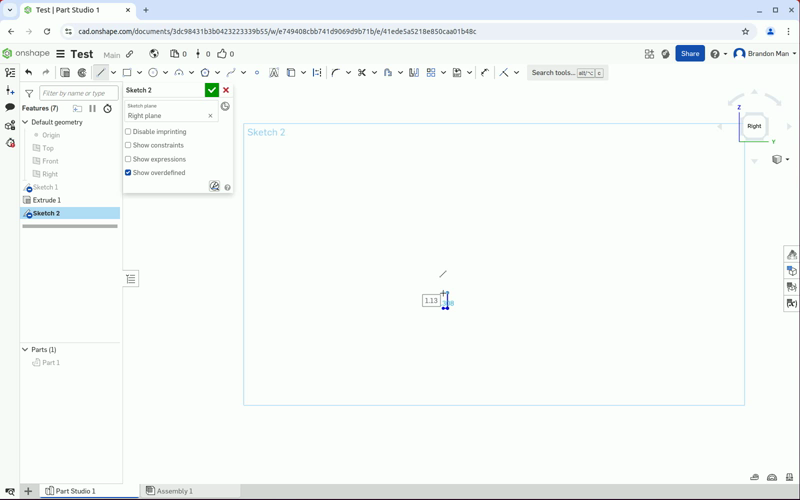
scroll(6)
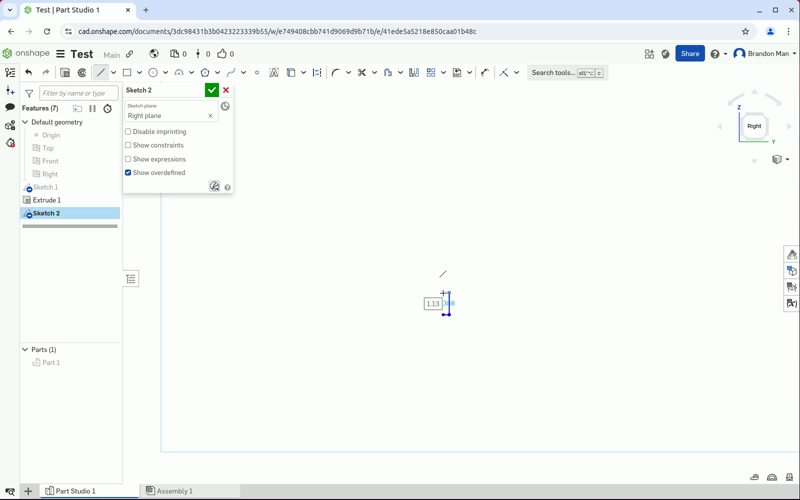
scroll(6)
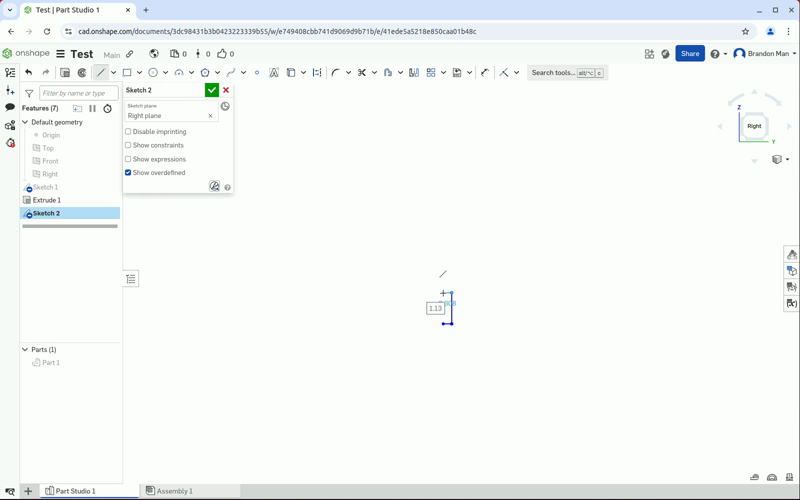
scroll(6)
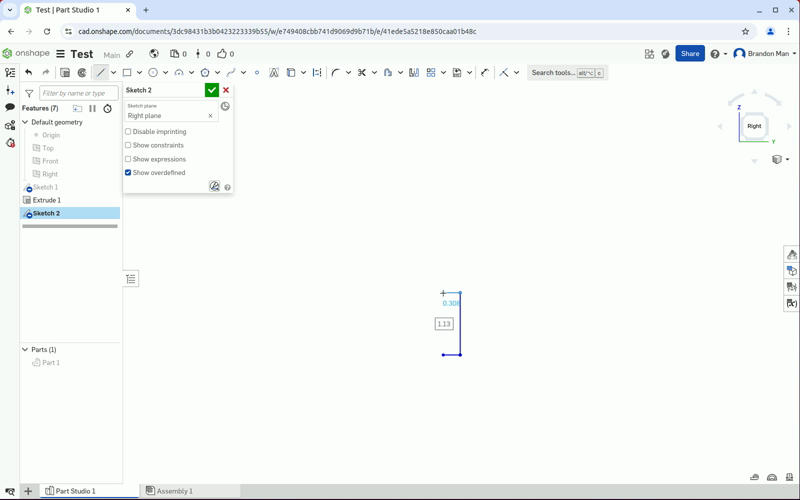
click(443, 292)
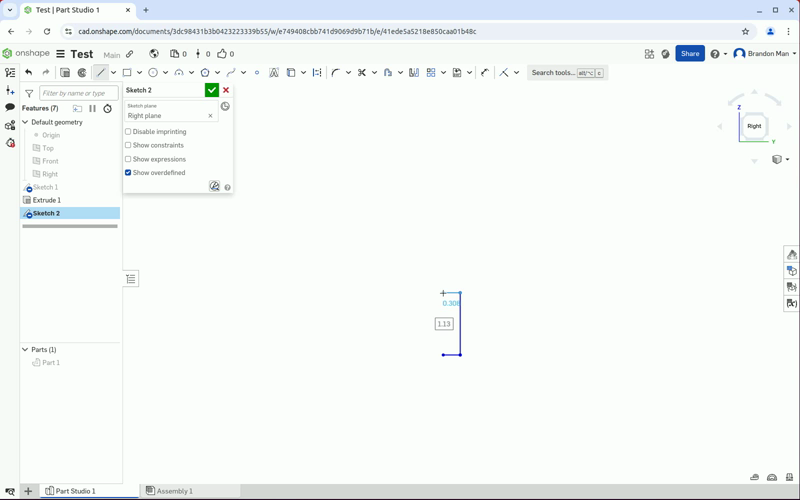
scroll(-6)
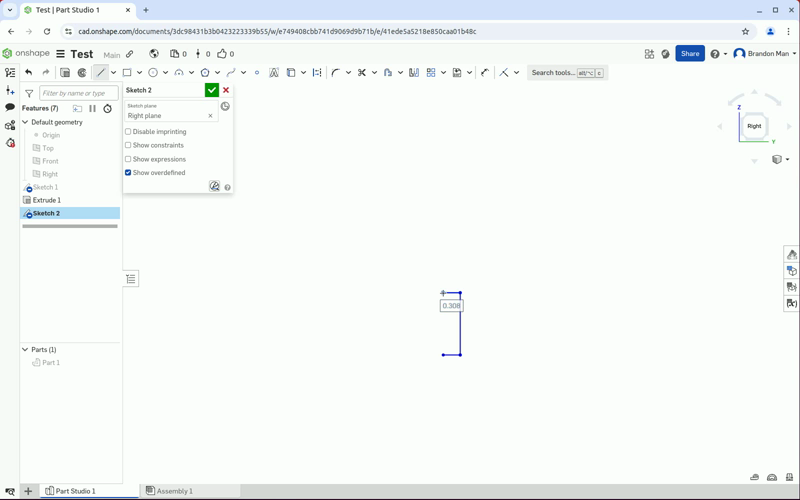
scroll(-6)
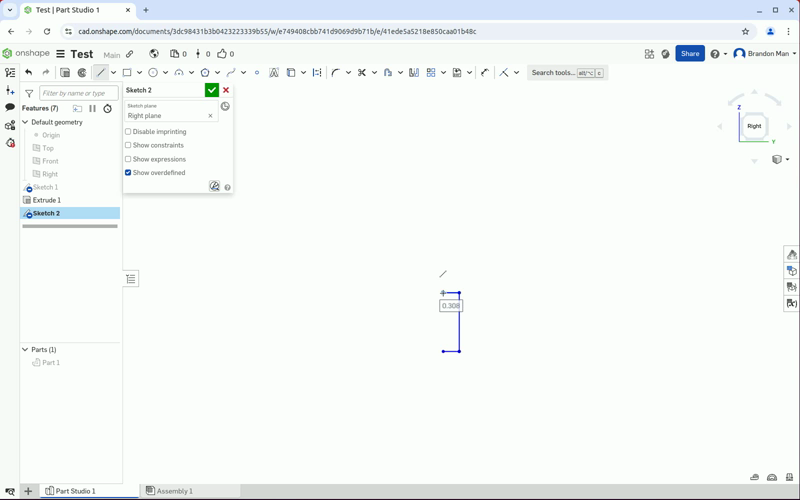
scroll(-6)
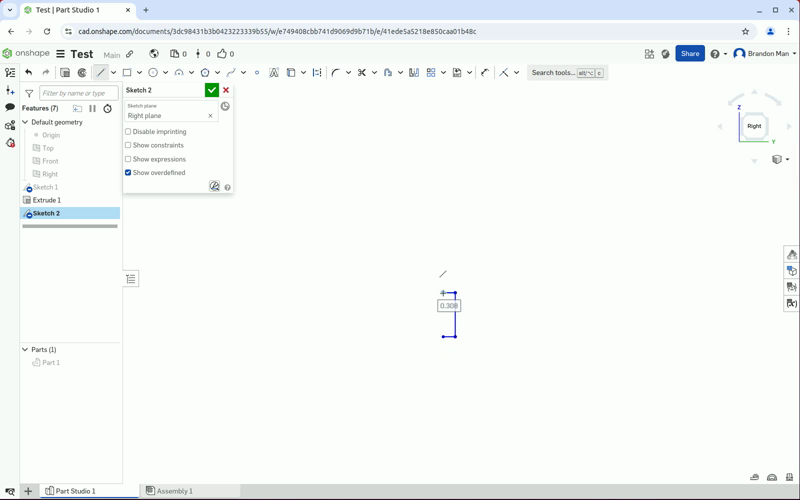
scroll(-6)
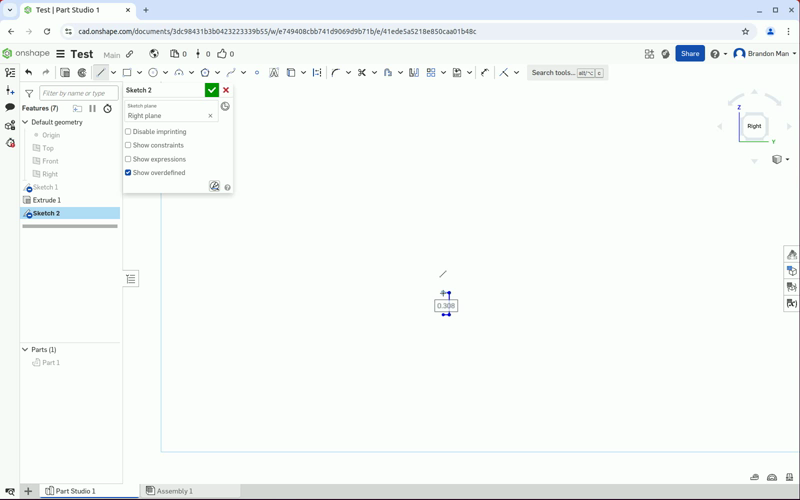
scroll(-6)
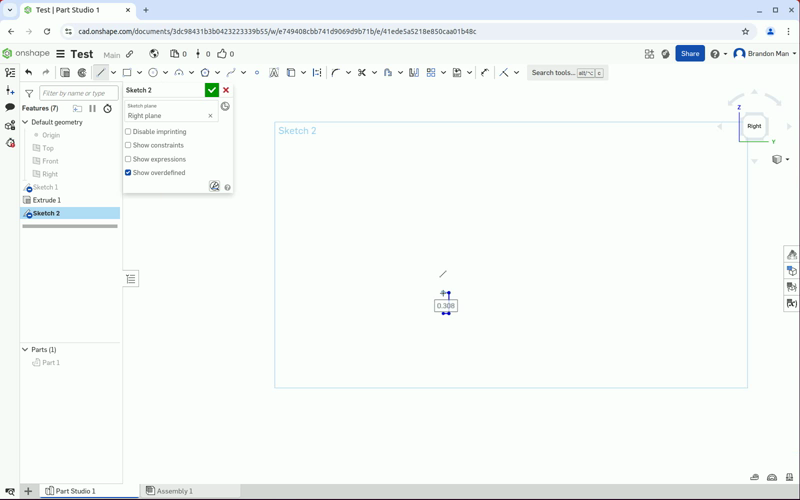
scroll(-6)
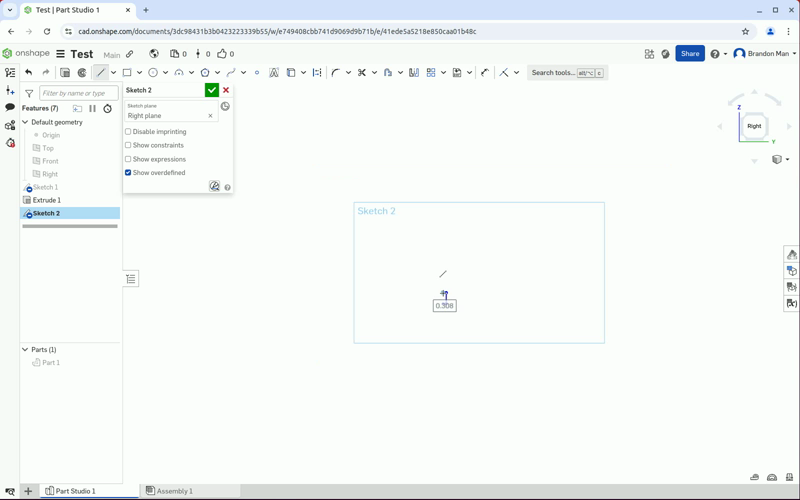
scroll(-6)
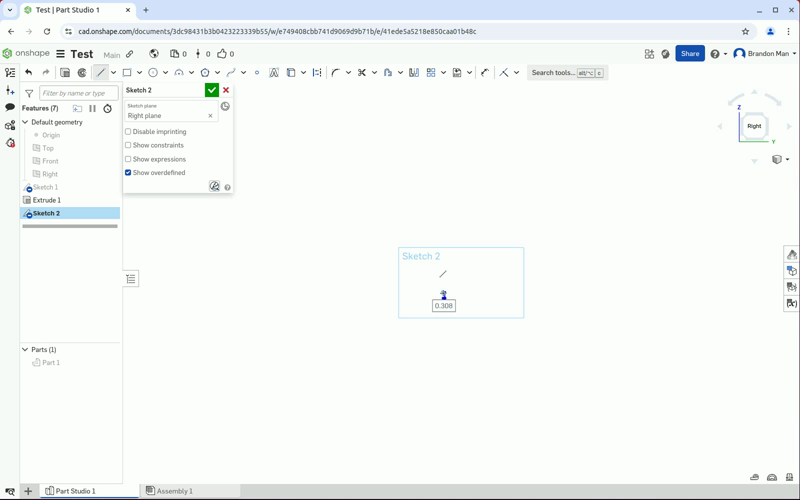
key_up(shift)
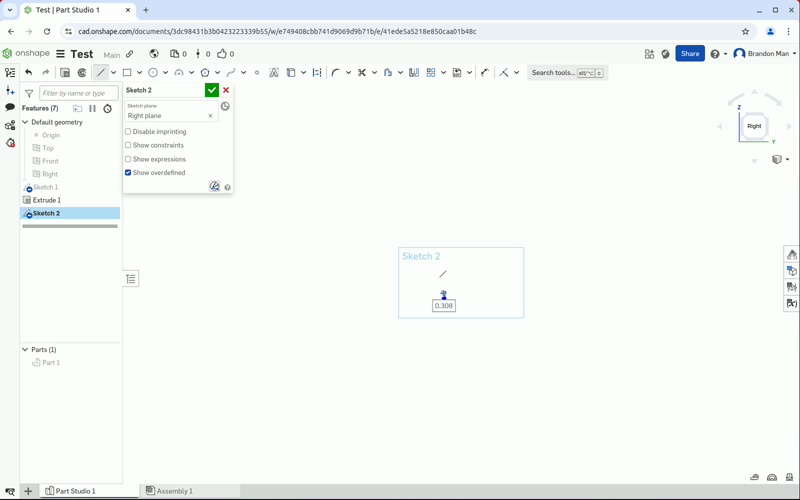
mouse_move(473, 292)
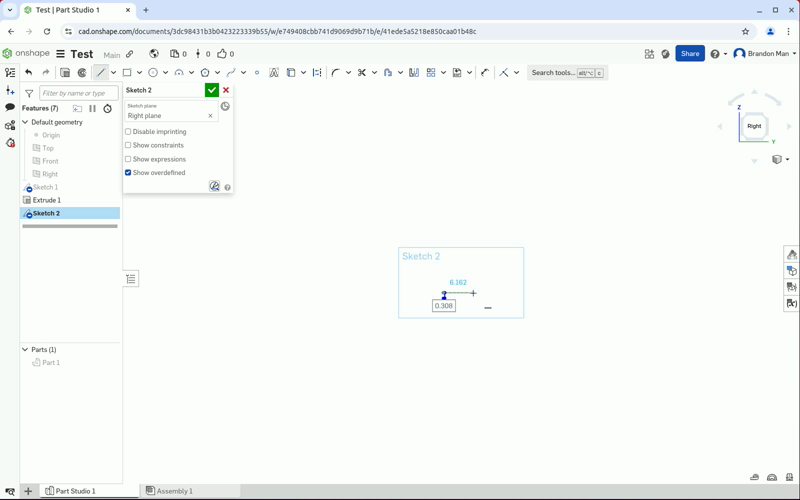
key_down(shift)
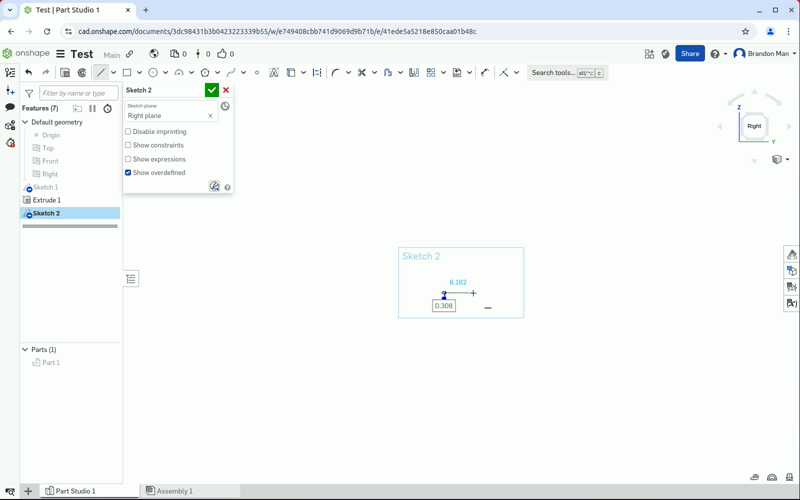
mouse_move(443, 298)
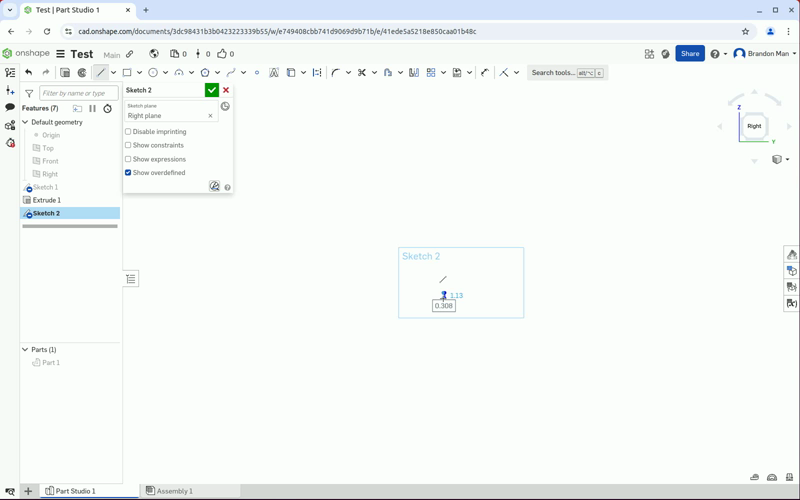
scroll(6)
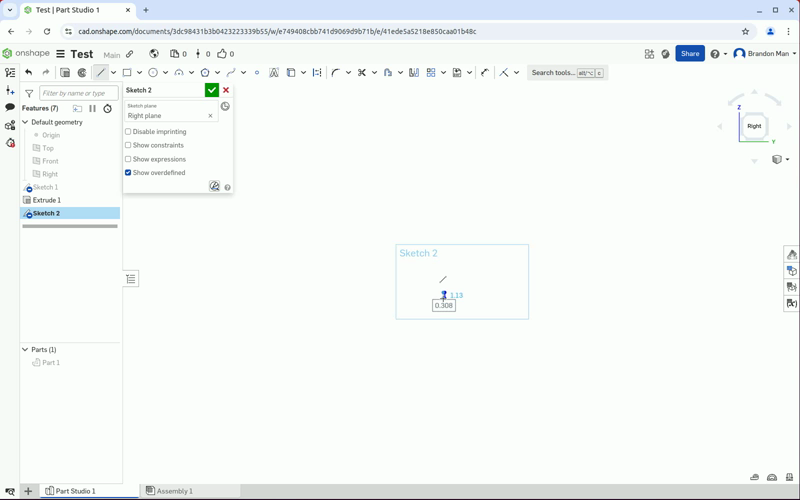
scroll(6)
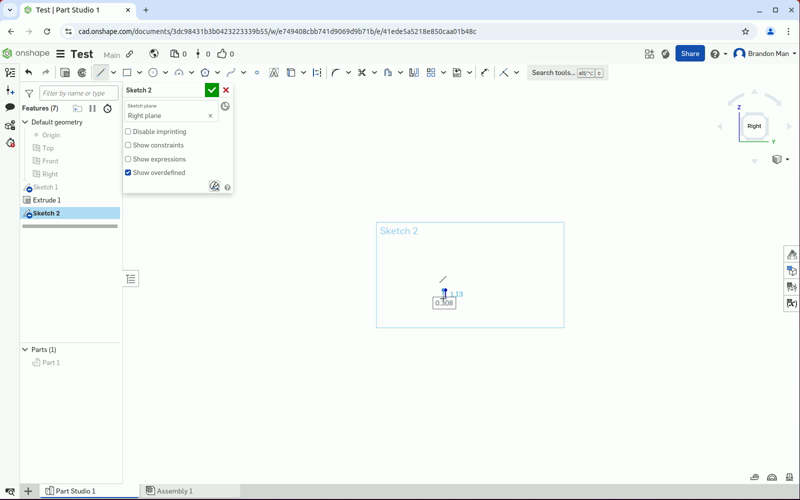
scroll(6)
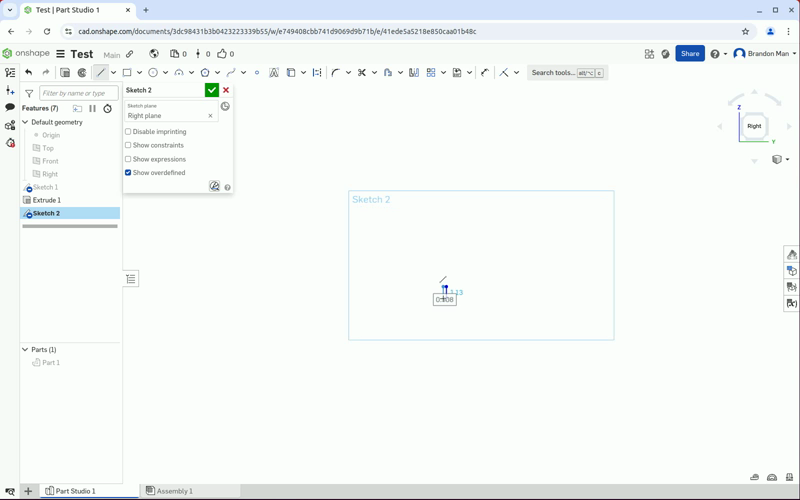
scroll(6)
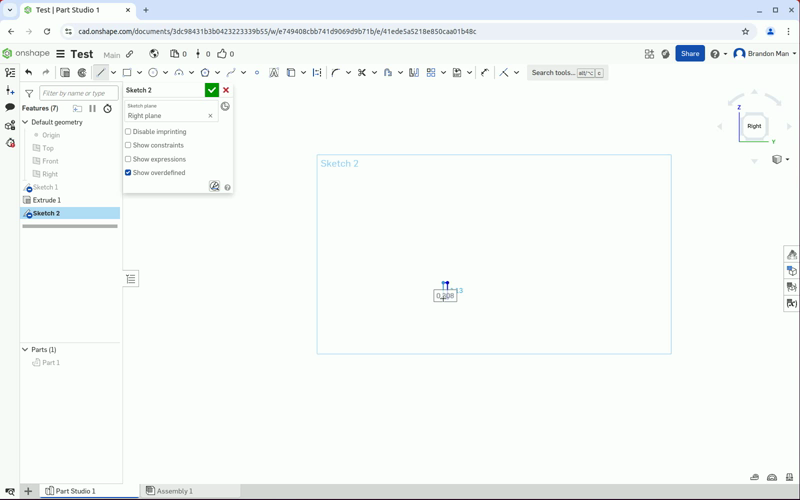
scroll(6)
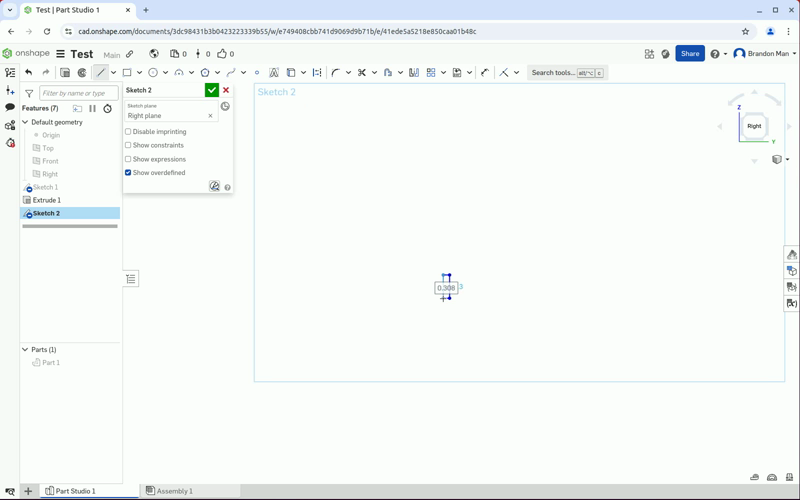
scroll(6)
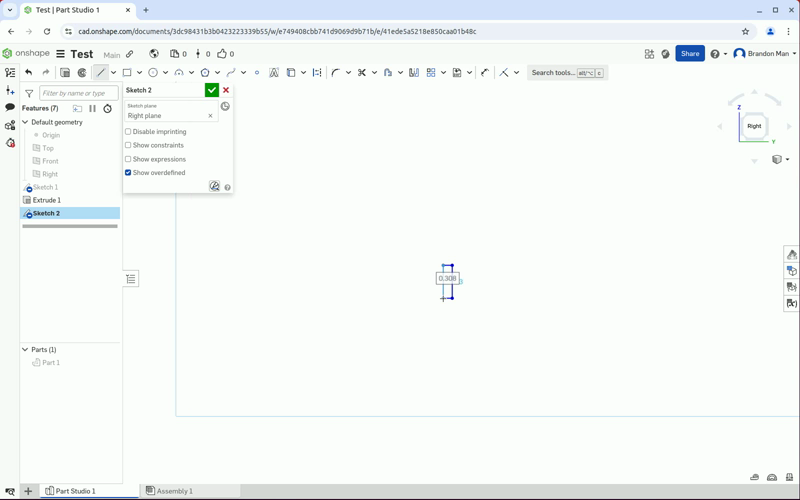
scroll(6)
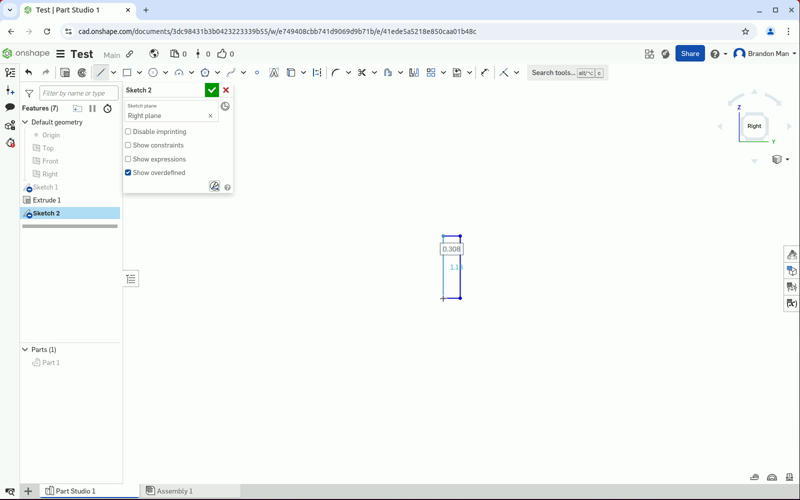
key_up(shift)
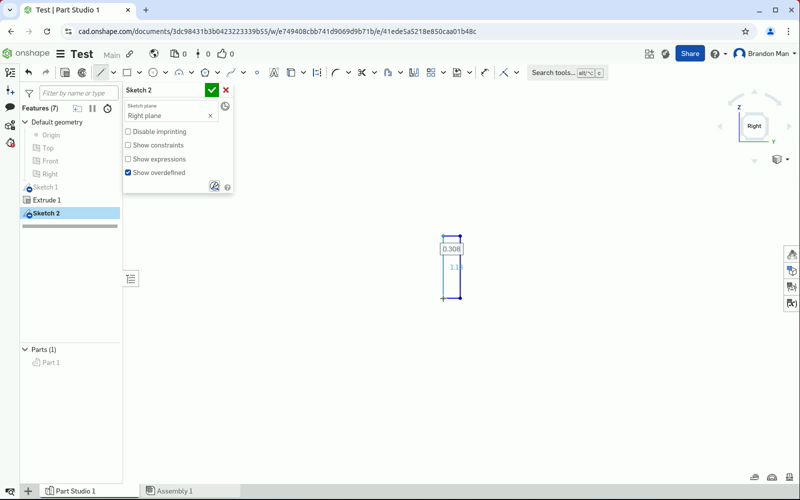
click(443, 298)
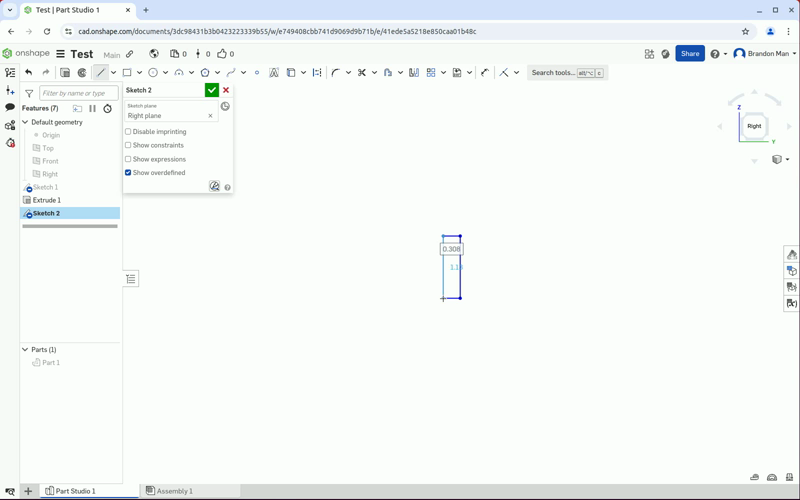
scroll(-6)
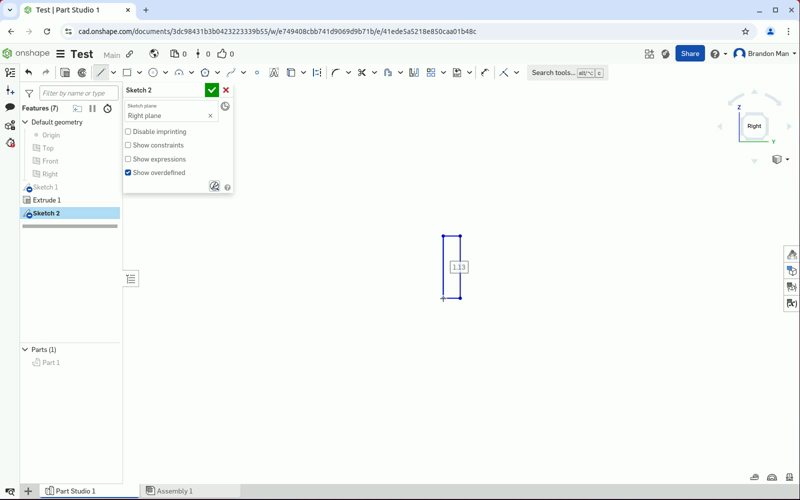
scroll(-6)
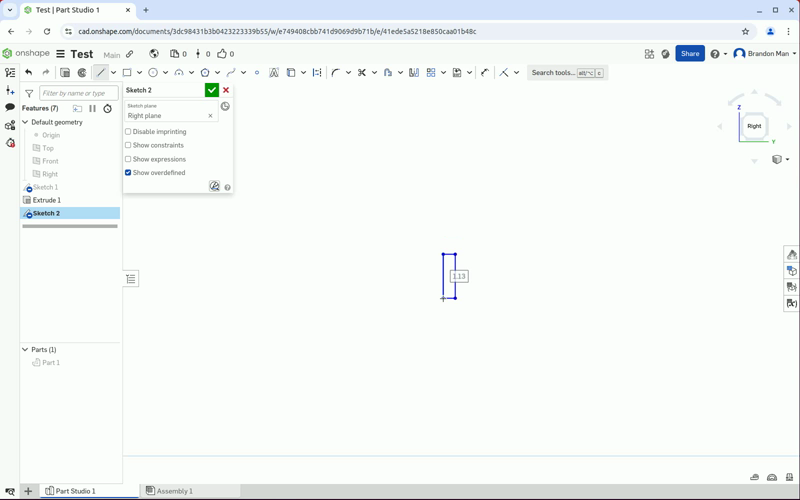
scroll(-6)
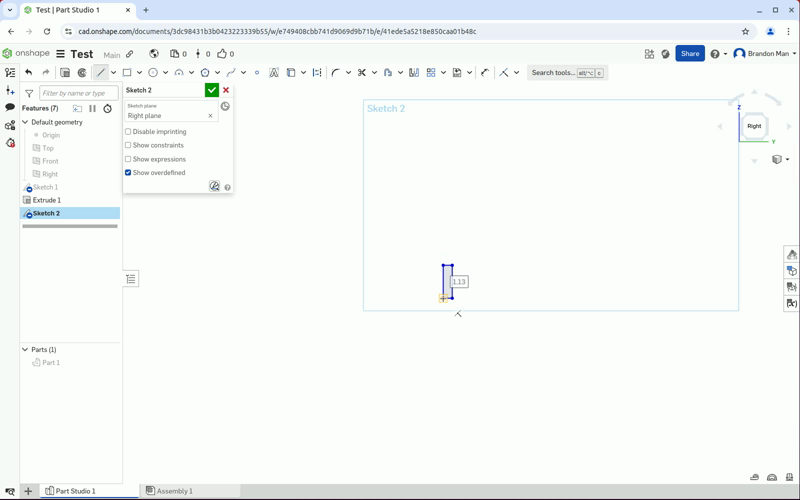
scroll(-6)
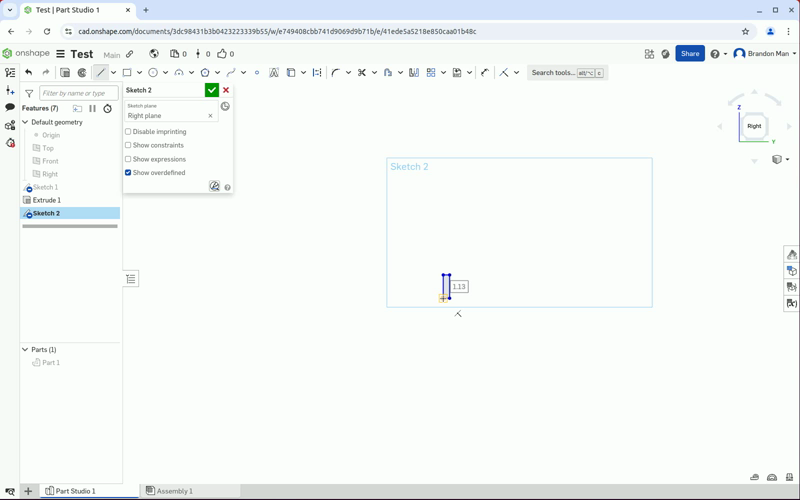
scroll(-6)
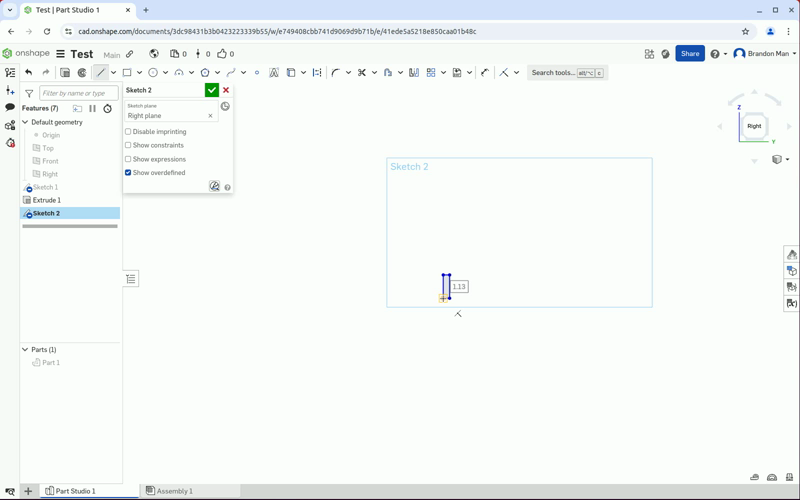
scroll(-6)
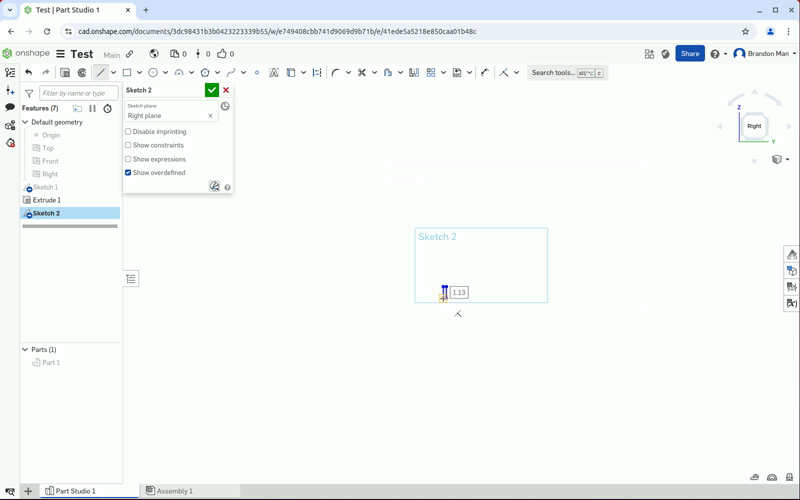
scroll(-6)
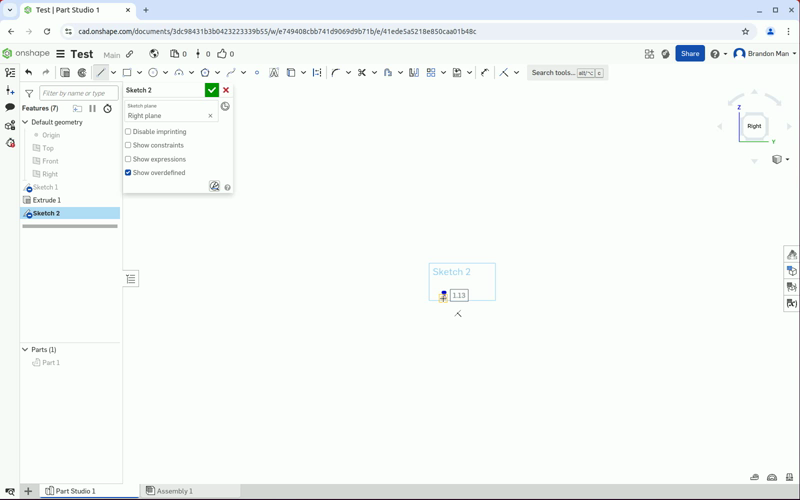
key(esc)
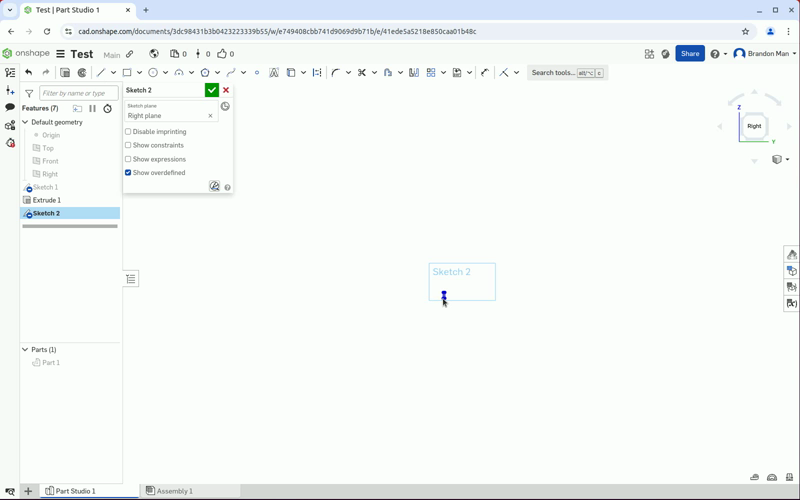
mouse_move(444, 293)
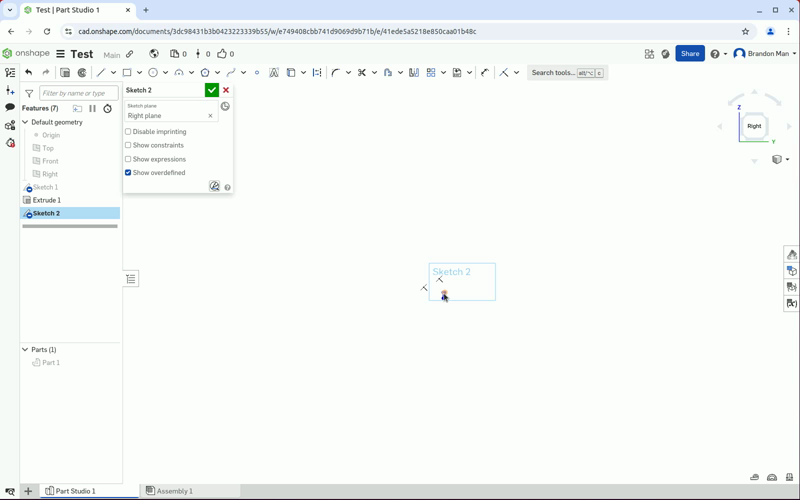
scroll(6)
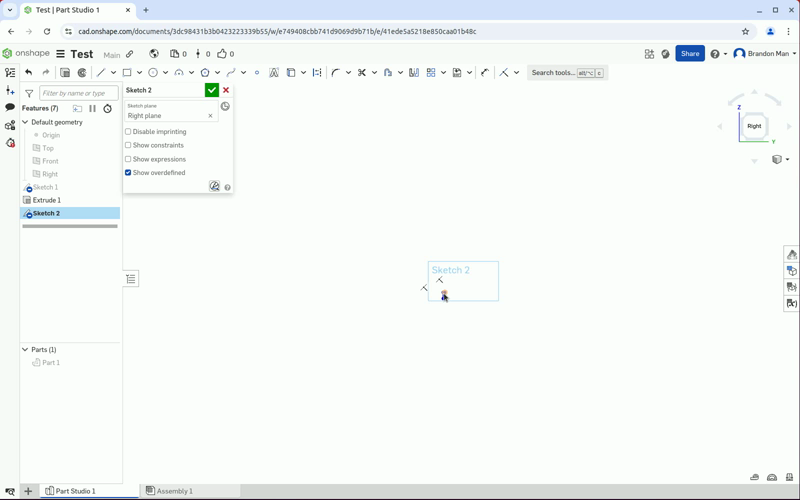
scroll(6)
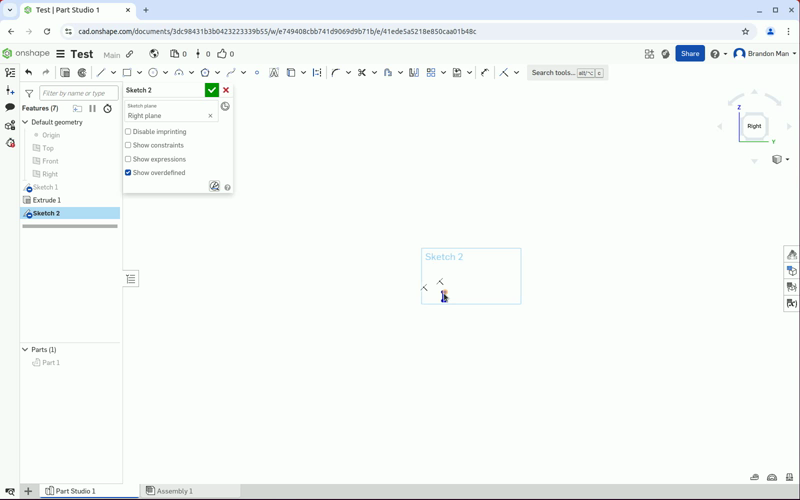
scroll(6)
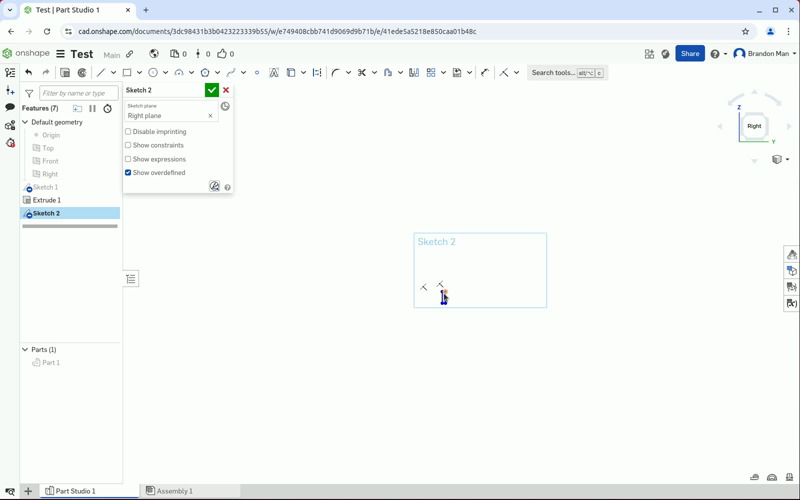
scroll(6)
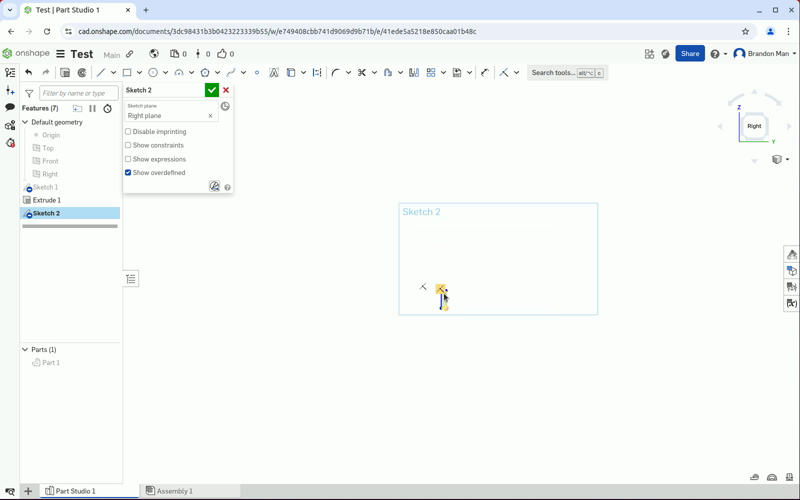
scroll(6)
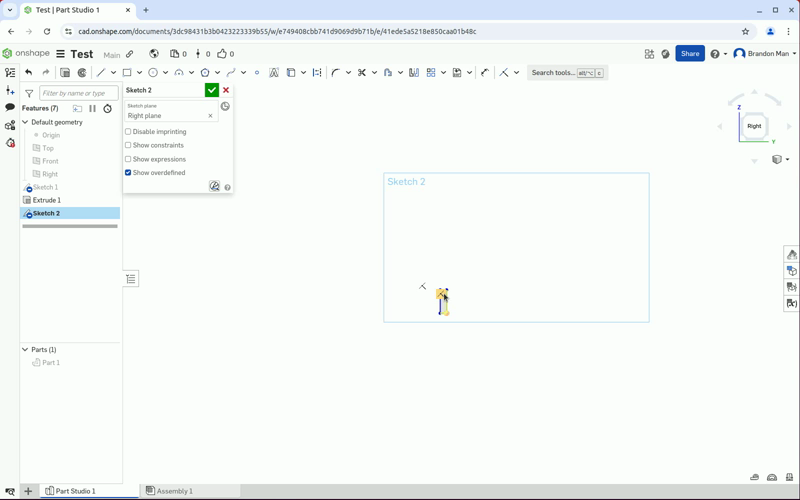
scroll(6)
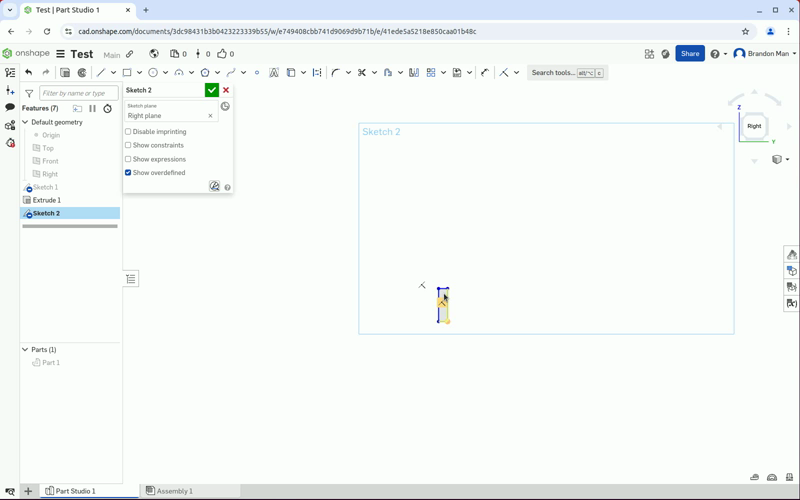
scroll(6)
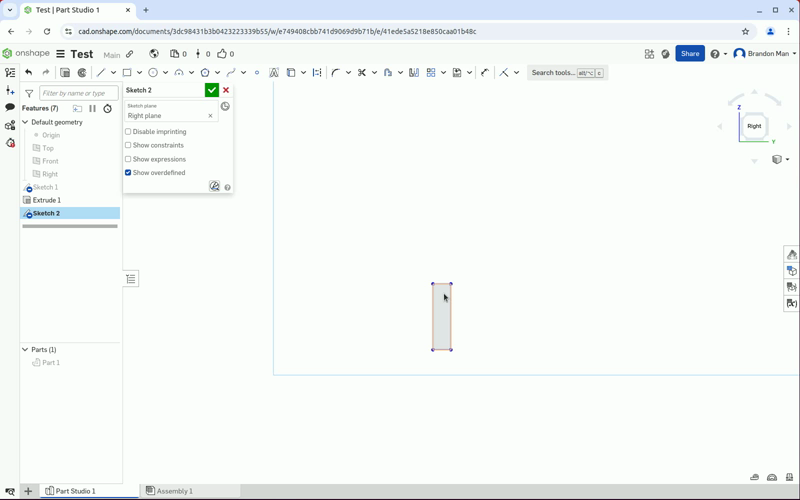
click(444, 293)
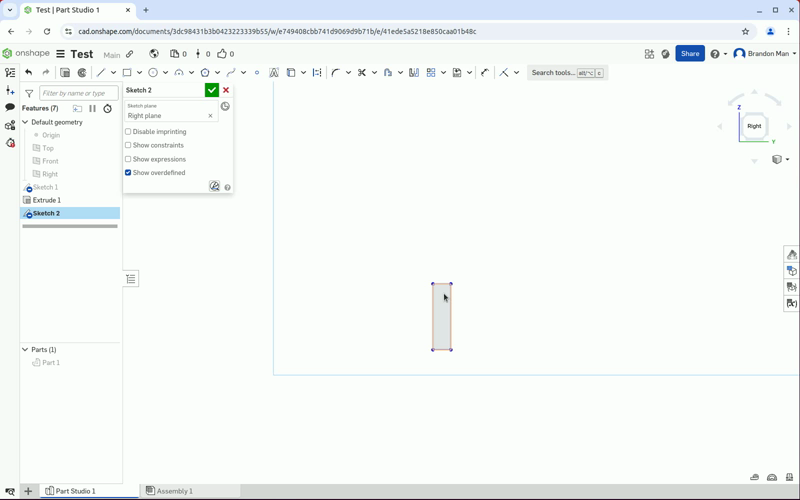
scroll(-6)
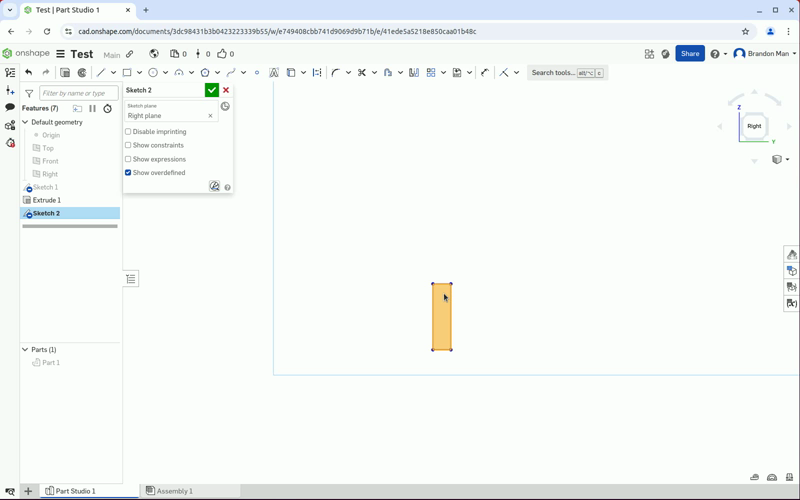
scroll(-6)
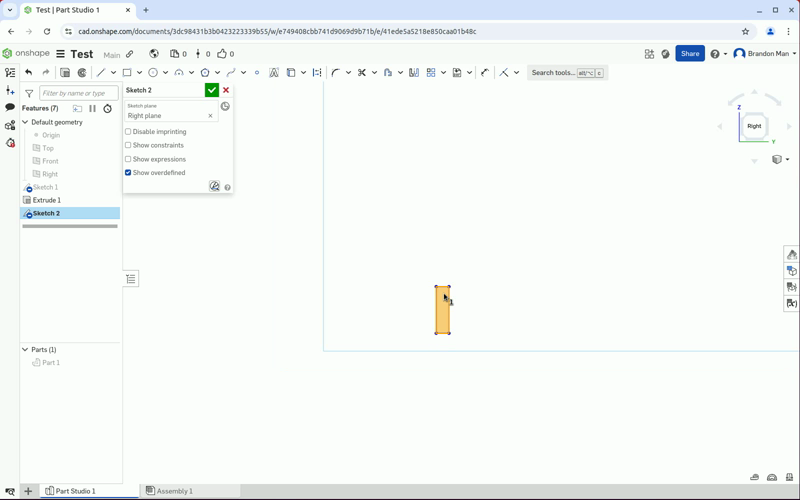
scroll(-6)
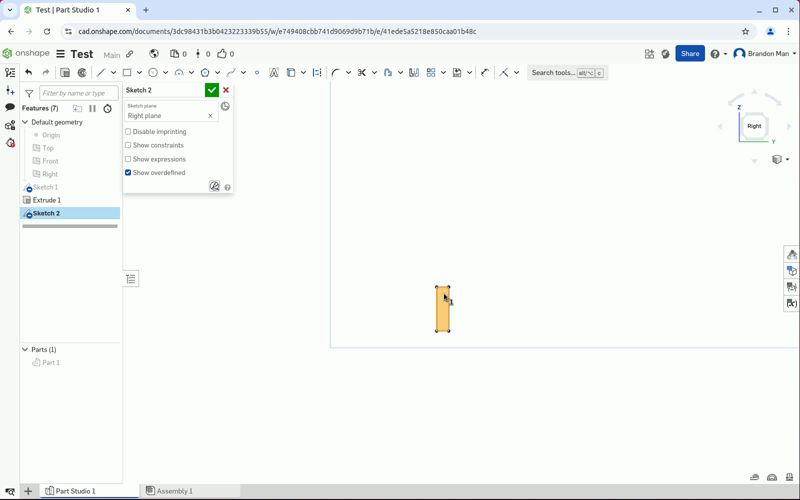
scroll(-6)
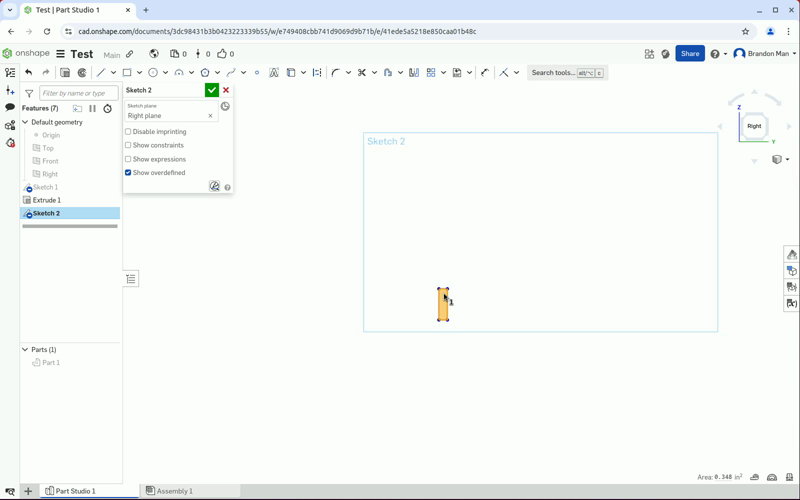
scroll(-6)
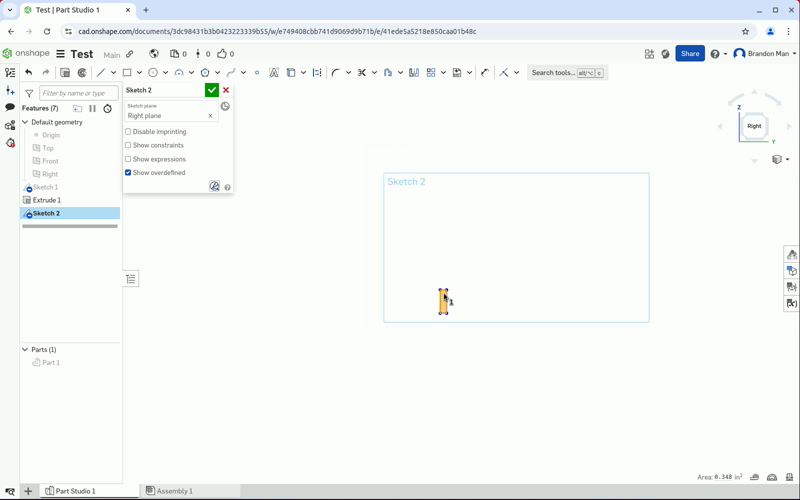
scroll(-6)
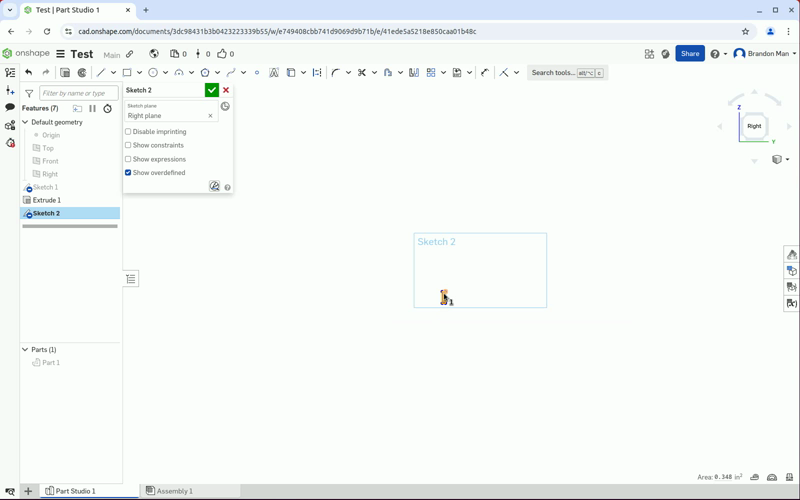
scroll(-6)
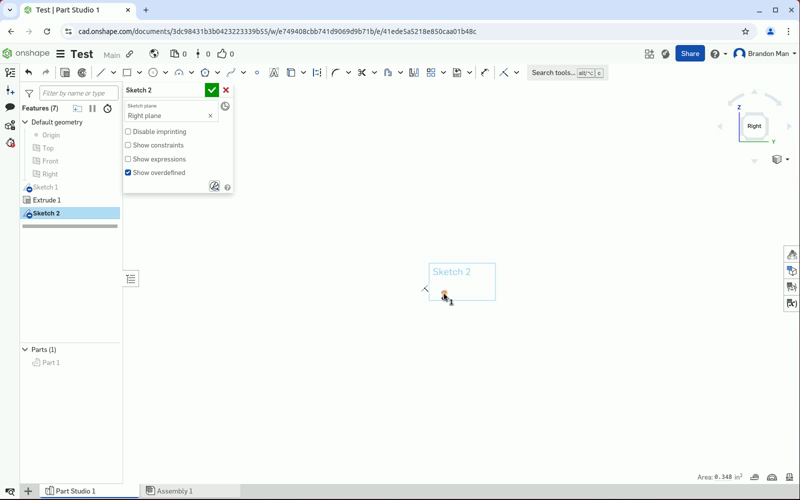
mouse_move(73, 352)
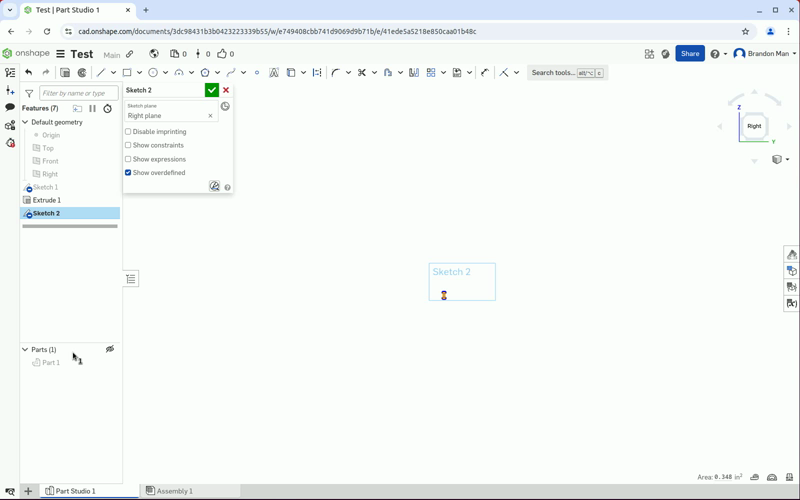
key(shift+y)
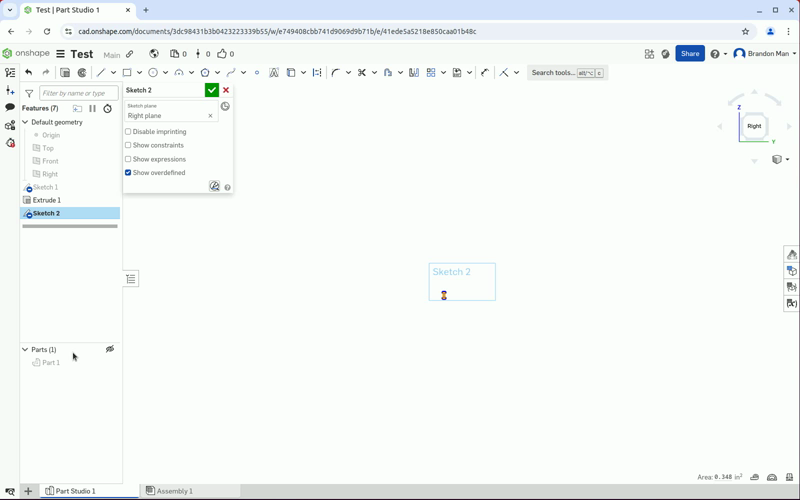
key(shift+e)
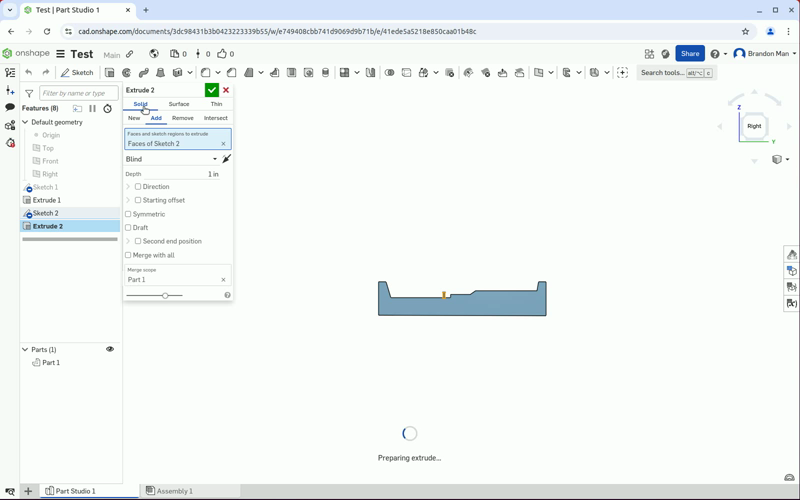
mouse_move(143, 106)
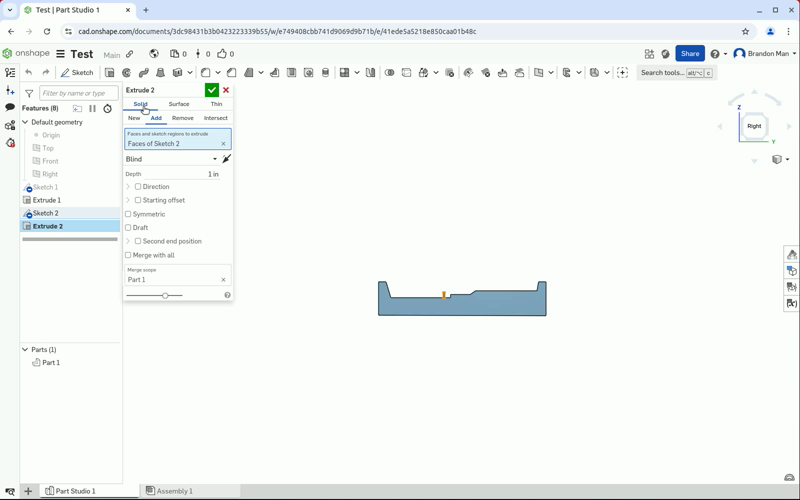
click(143, 106)
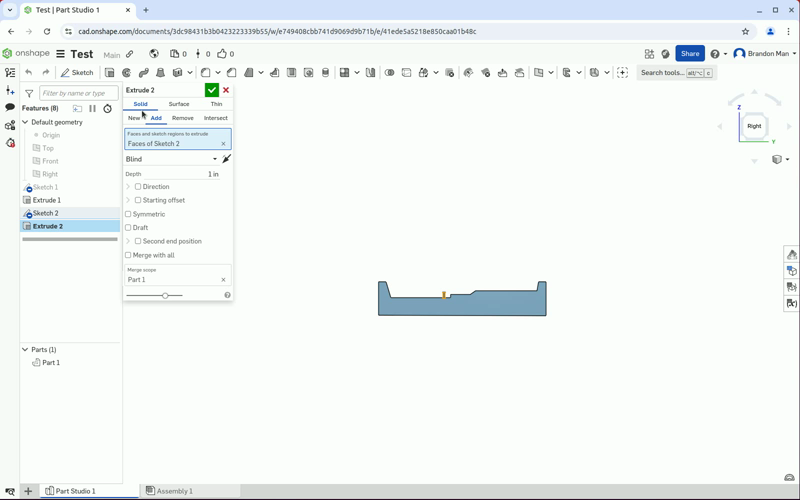
mouse_move(137, 120)
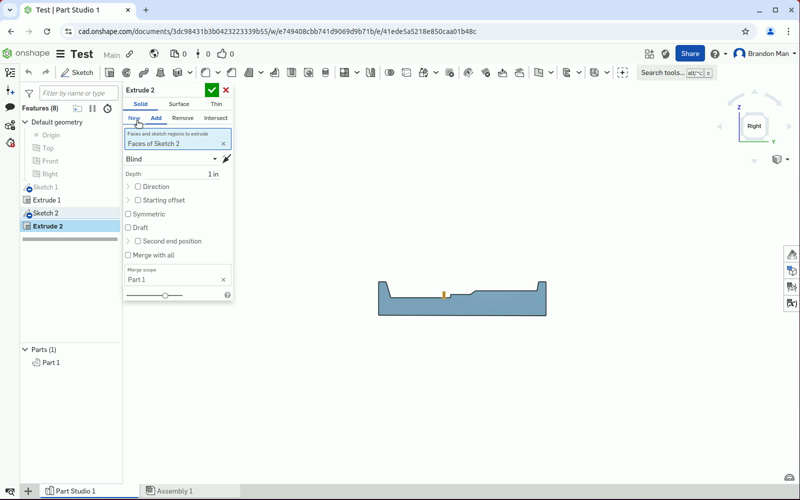
click(137, 120)
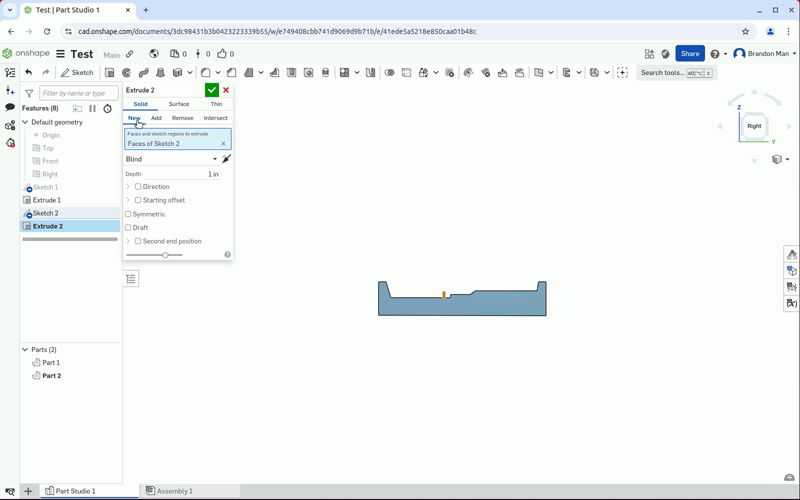
key(tab, 4)
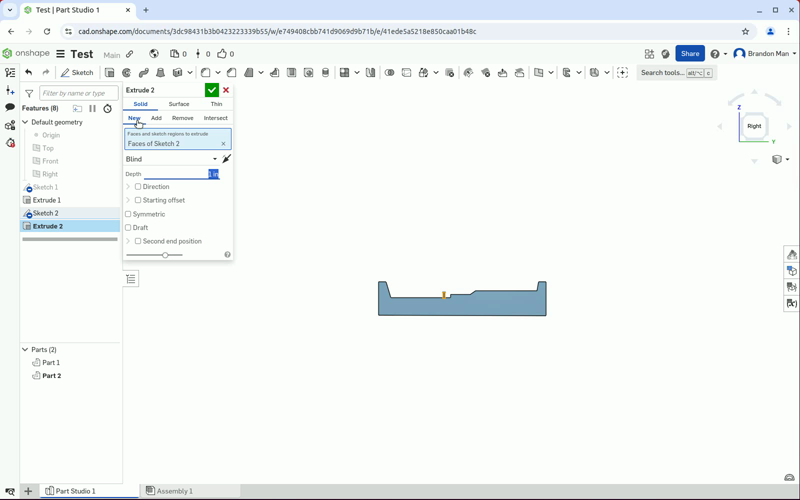
text(46.216)
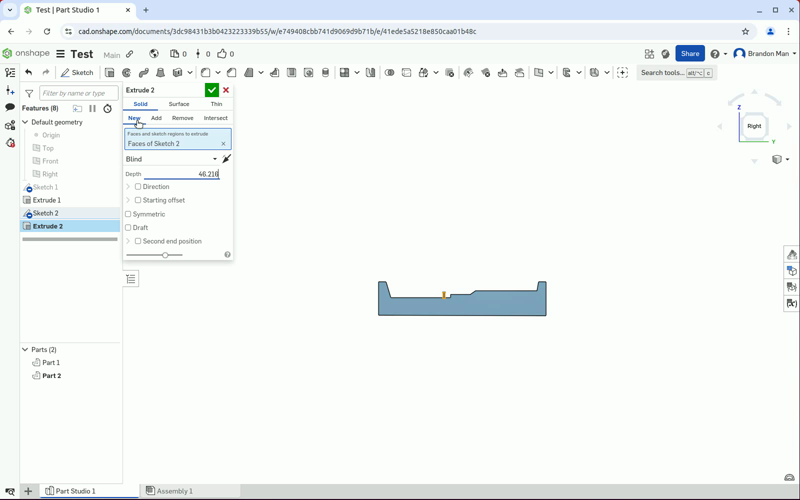
key(tab, 3)
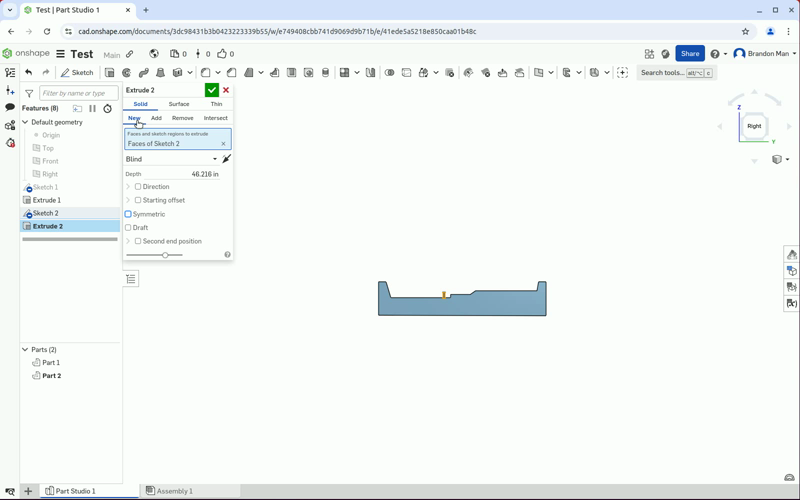
key(space)
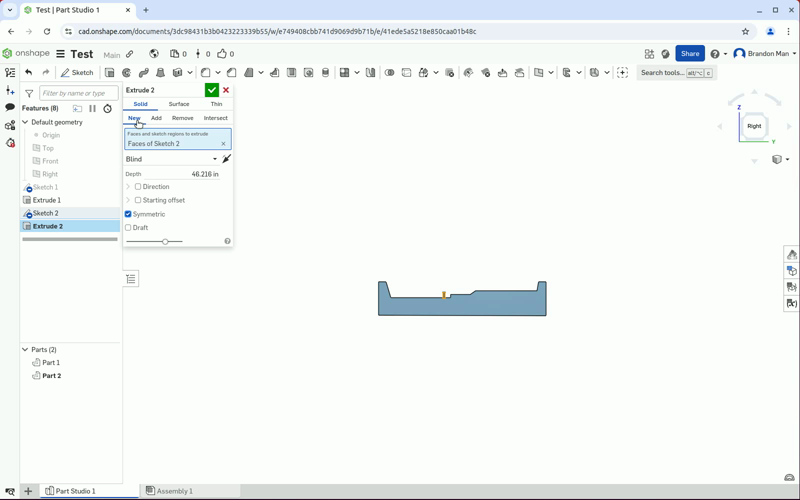
key(enter)
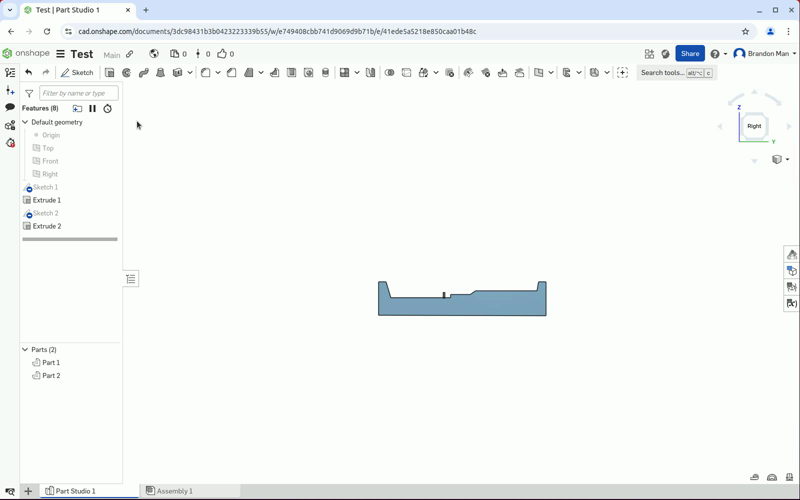
key(shift+h)
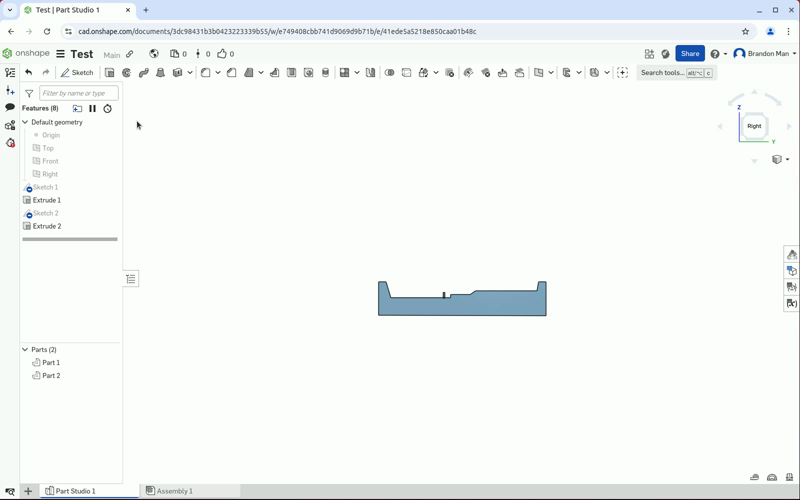
key(shift+h)
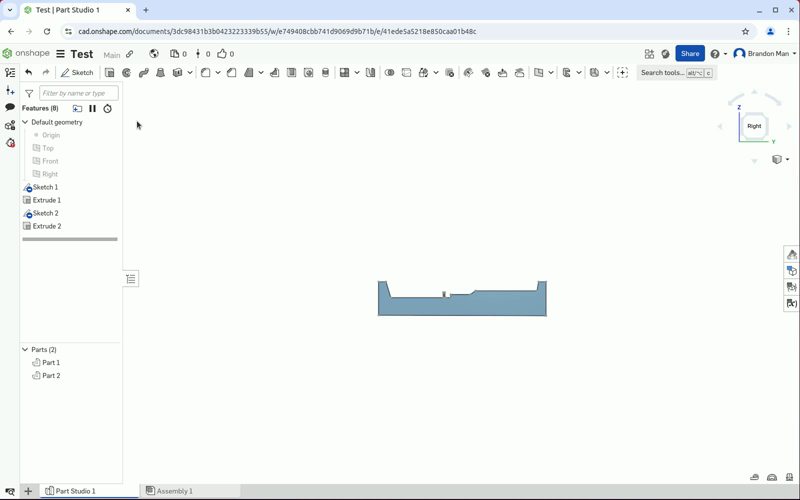
key(shift+7)
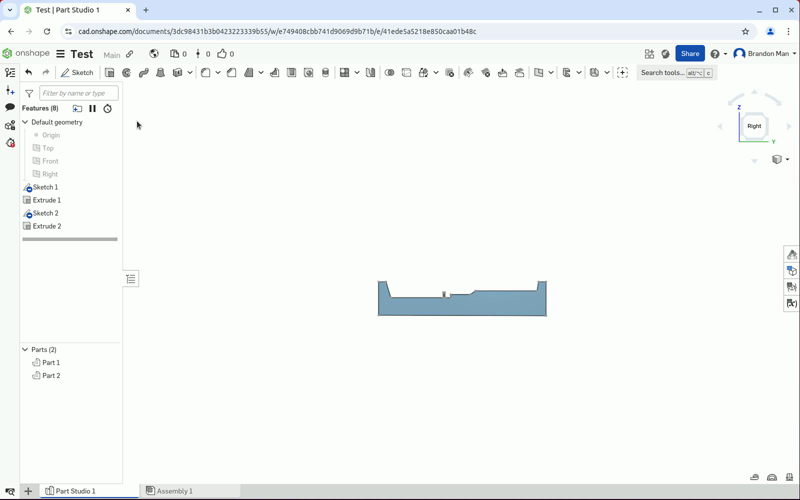
key(right, 2)
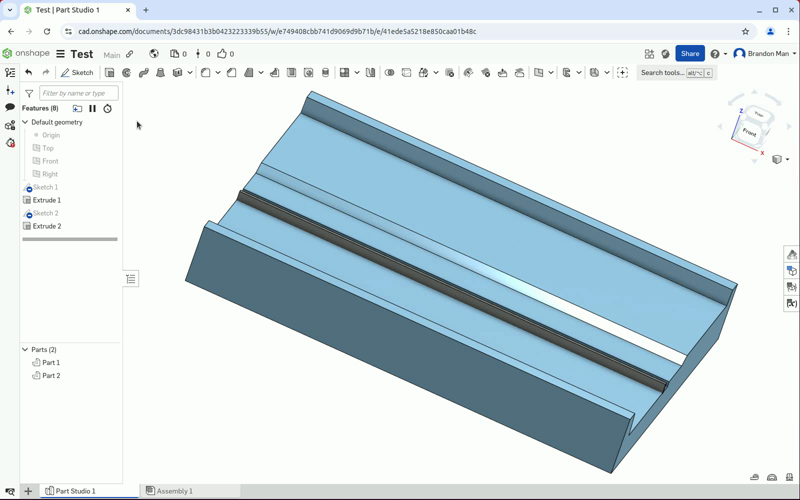
key(down, 2)
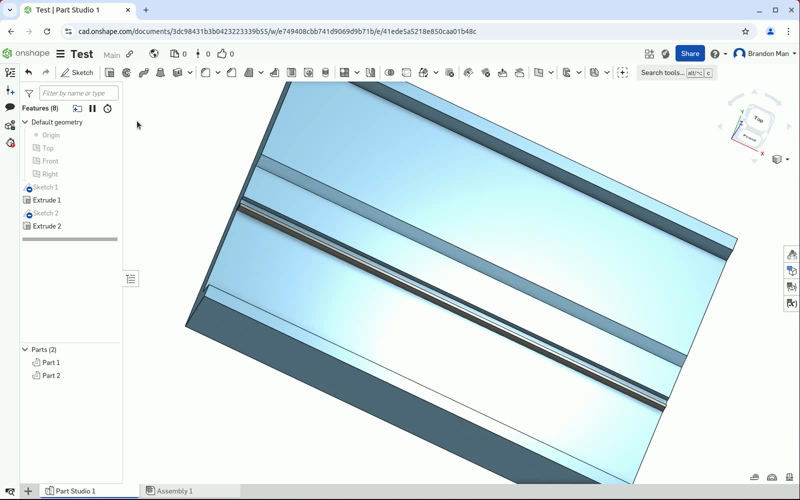
key(up, 2)
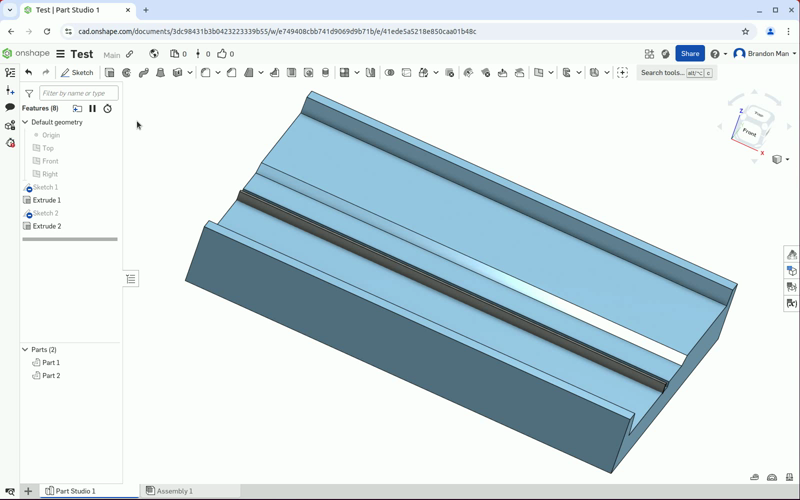
key(left, 2)
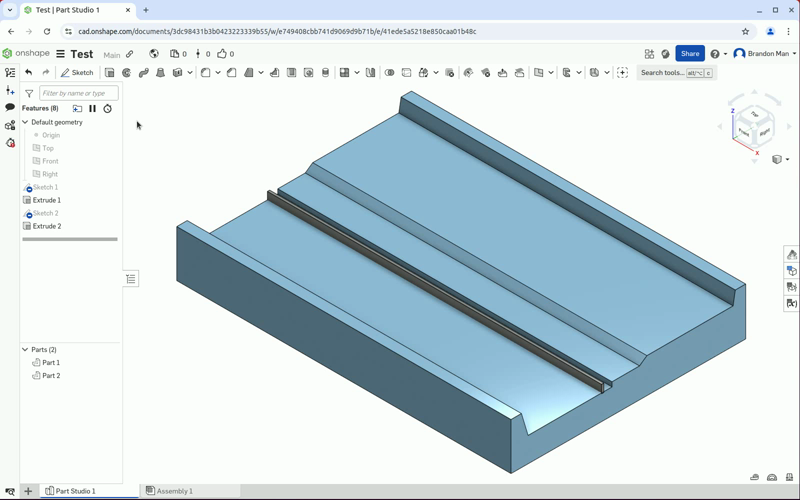
mouse_move(73, 189)
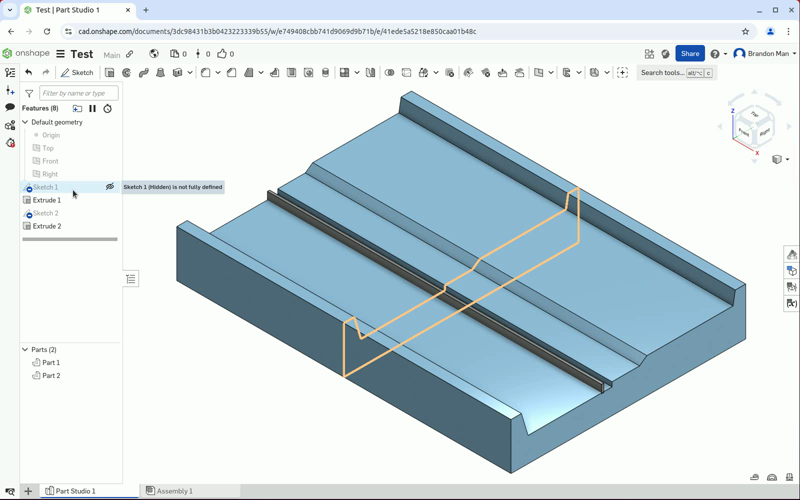
click(73, 189)